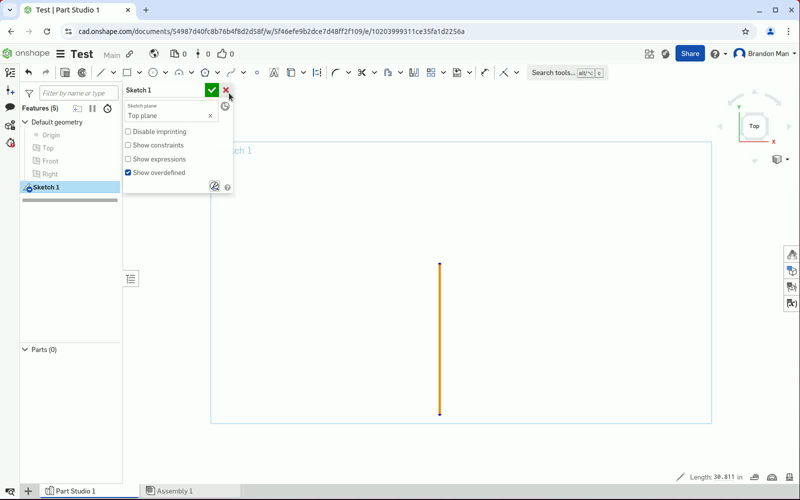
key(shift+h)
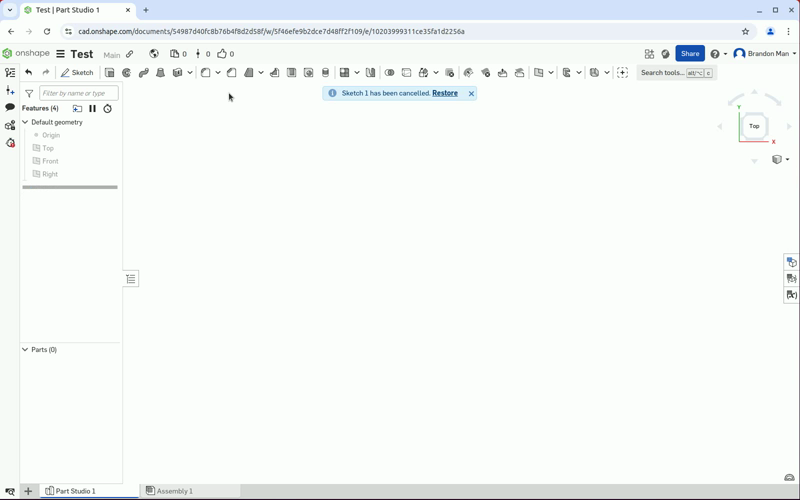
mouse_move(73, 352)
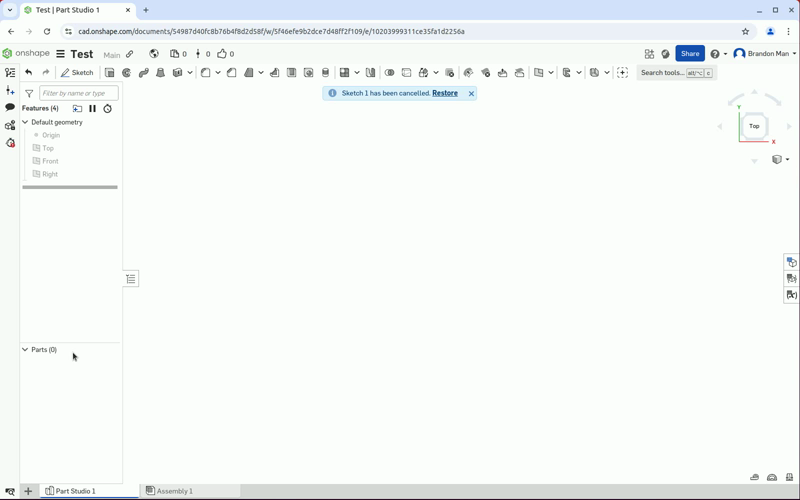
key(y)
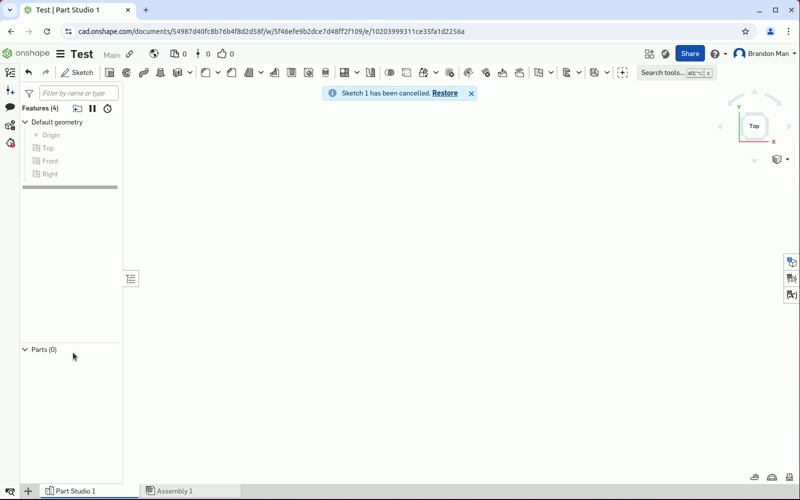
key(shift+p)
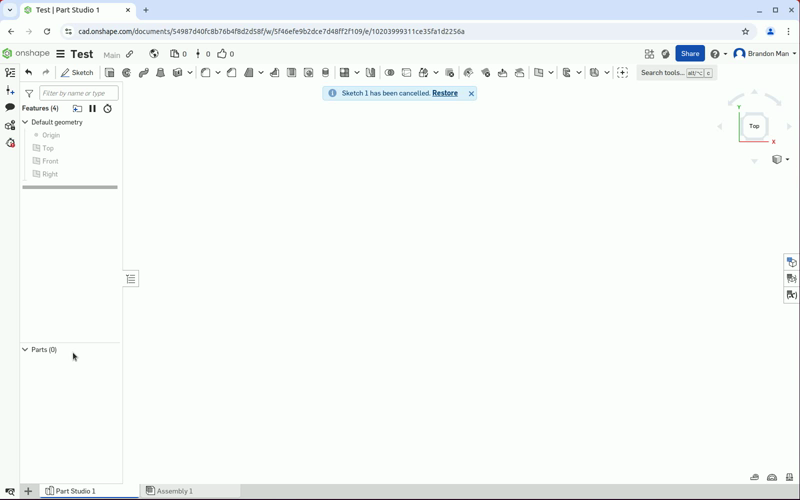
key(space)
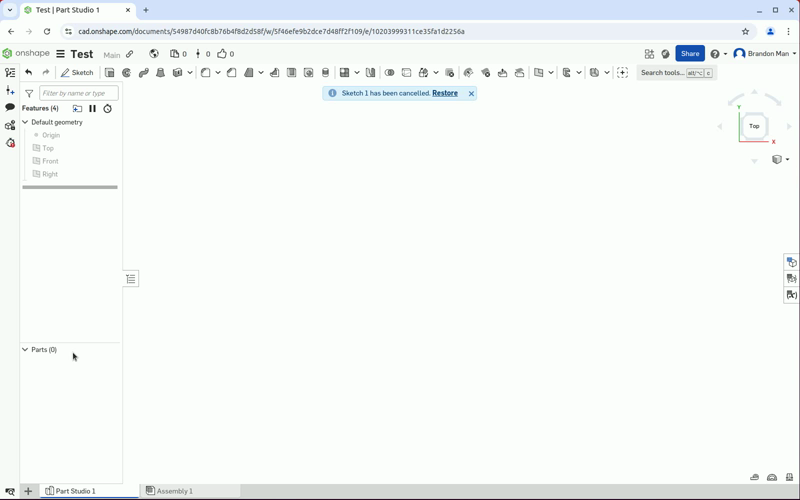
key_down(shift)
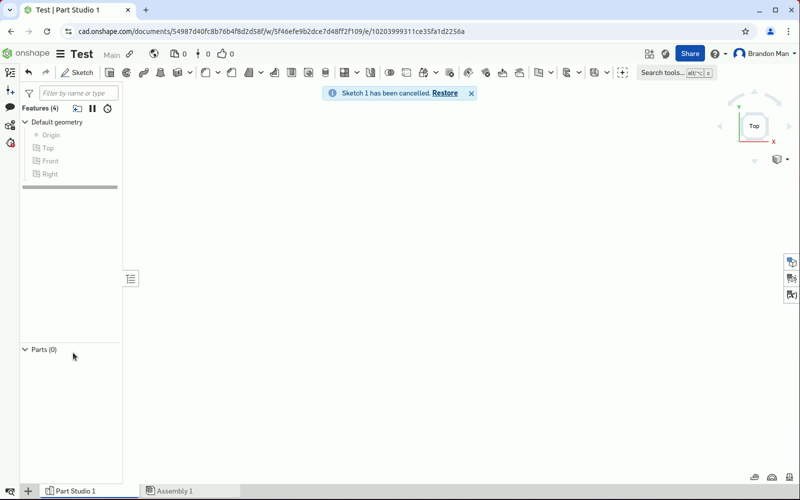
key(up)
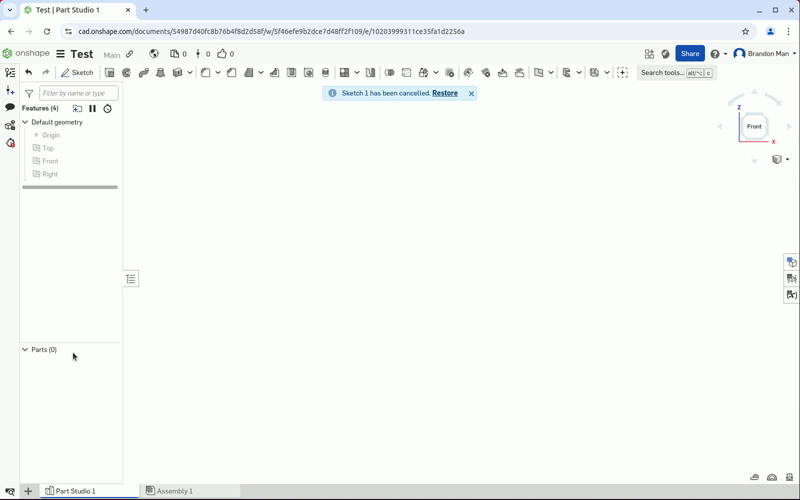
key_up(shift)
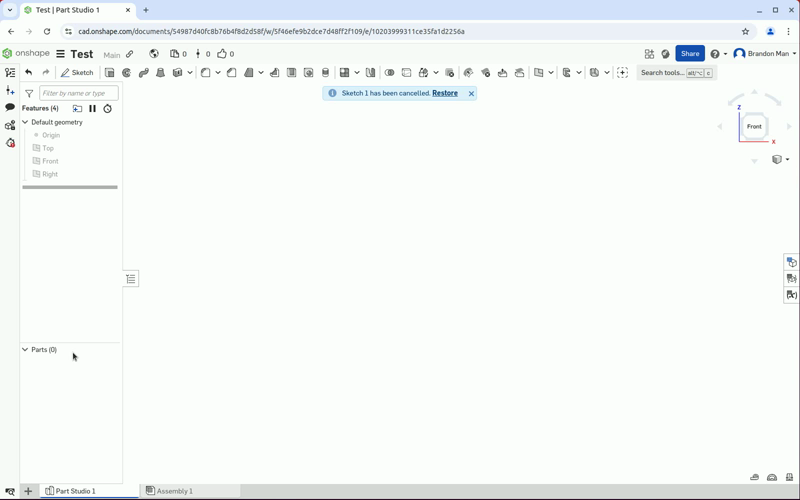
mouse_move(73, 352)
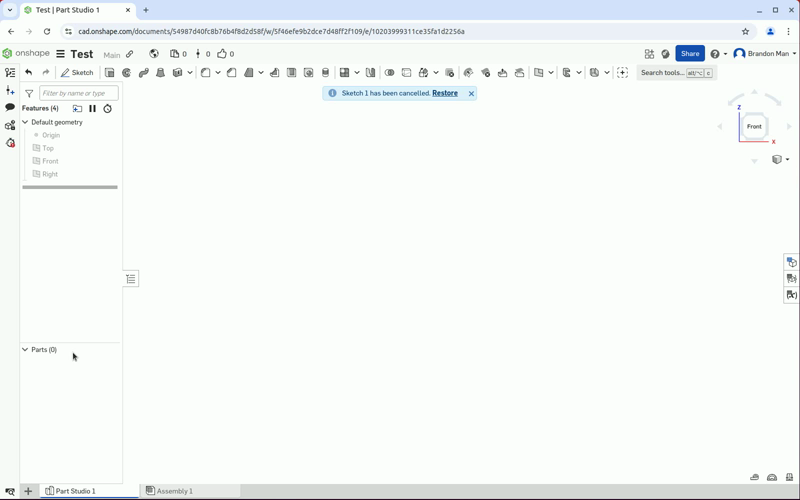
key(shift+y)
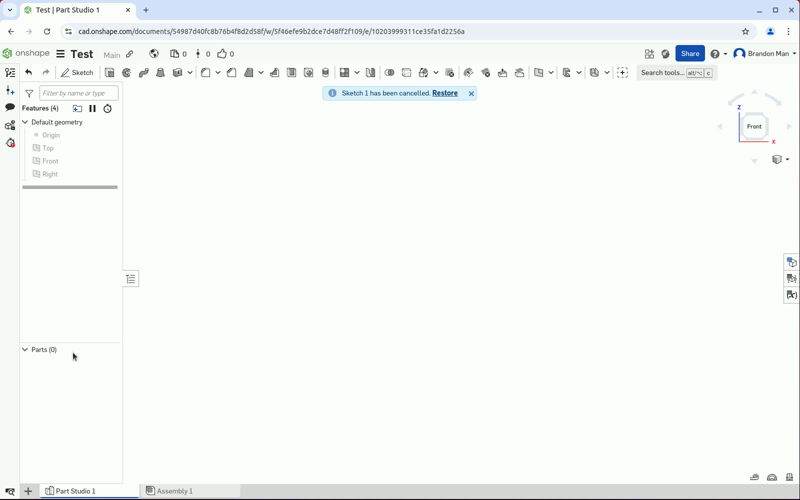
key(shift+s)
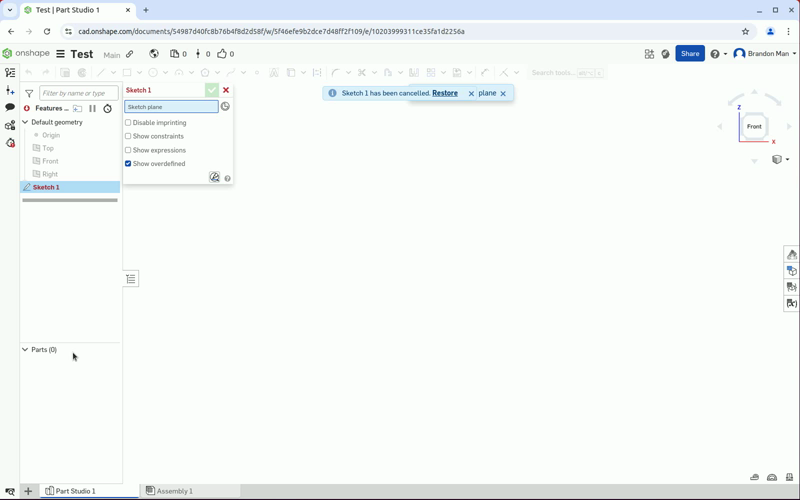
mouse_move(73, 163)
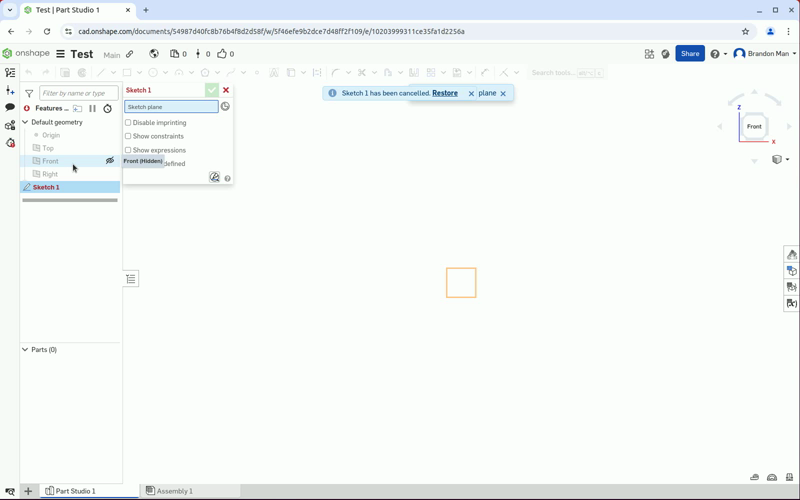
click(73, 163)
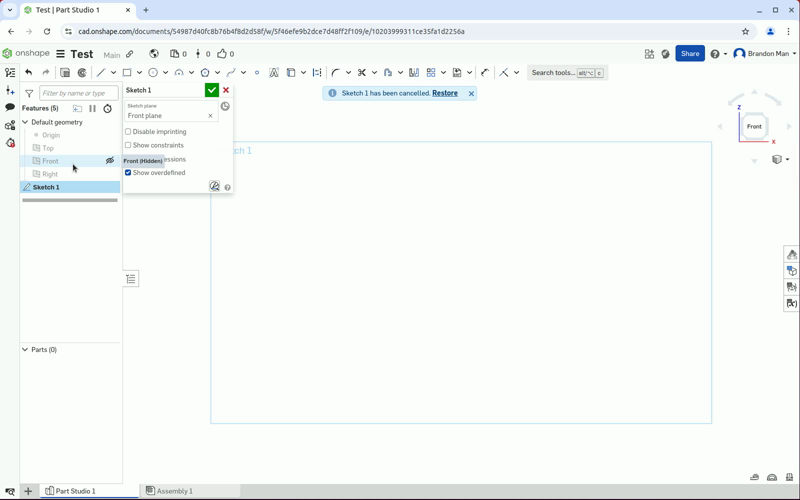
mouse_move(73, 352)
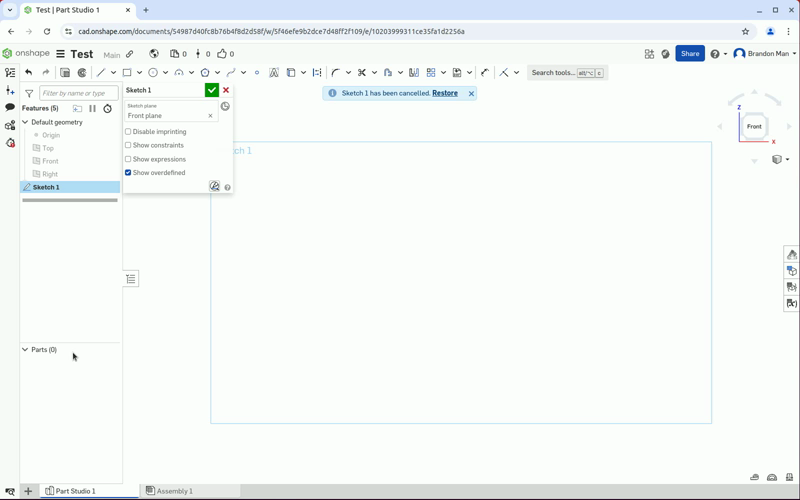
key(y)
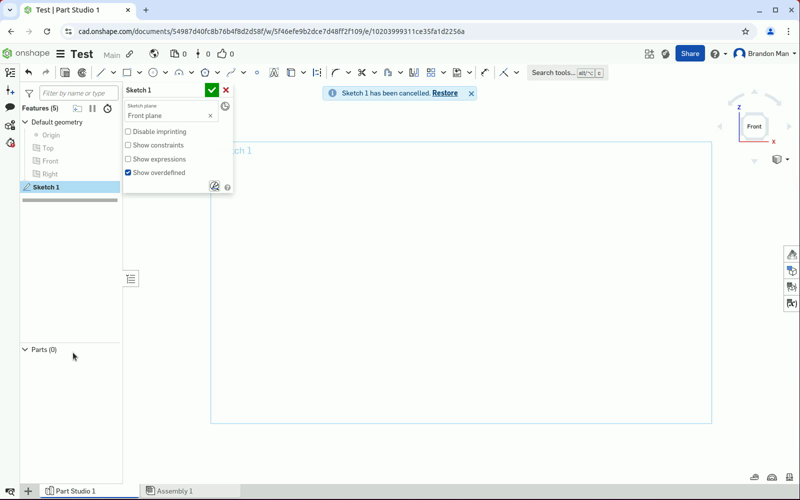
key(c)
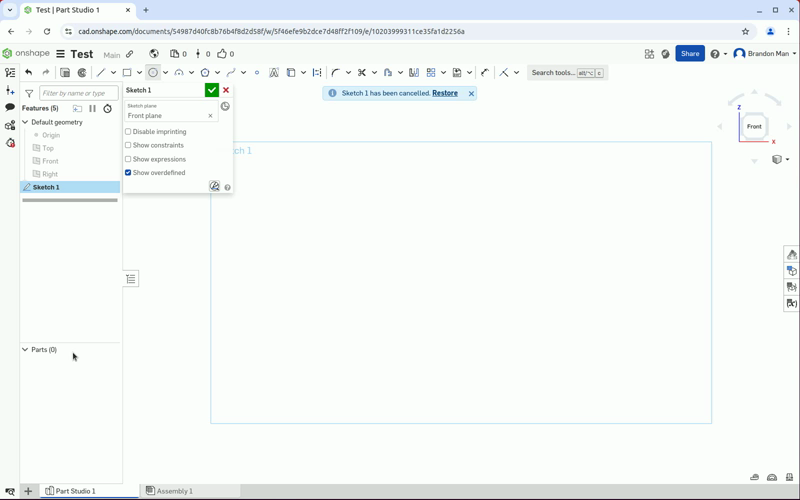
key_down(shift)
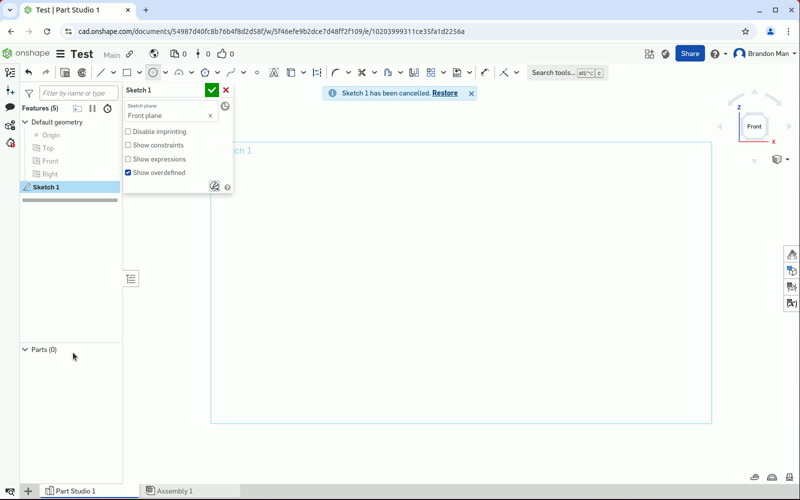
mouse_move(461, 282)
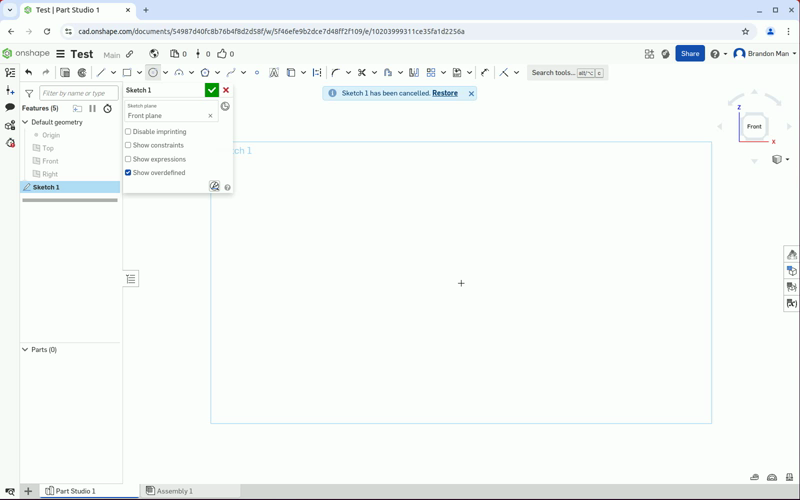
click(461, 282)
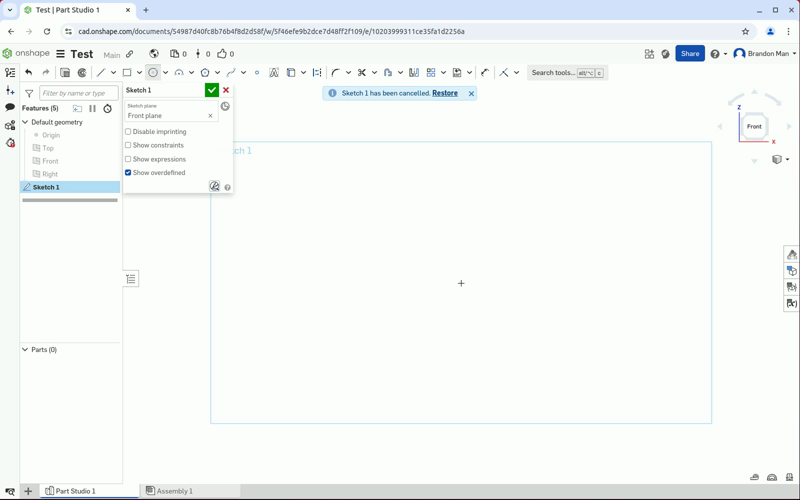
key_up(shift)
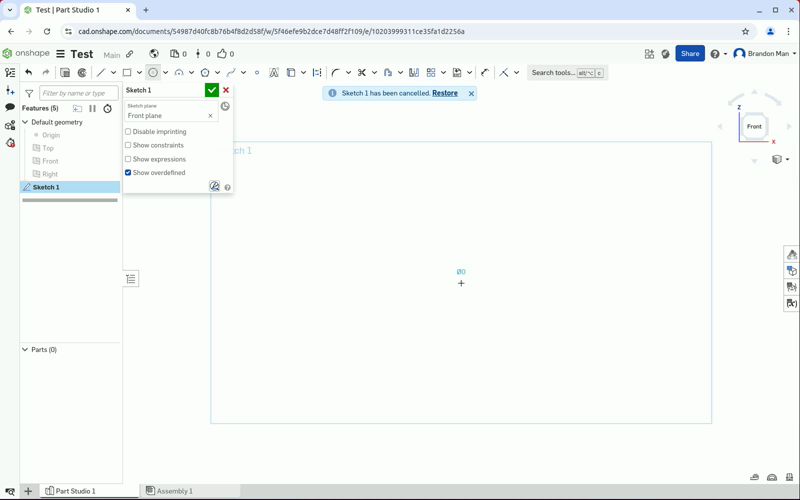
mouse_move(574, 282)
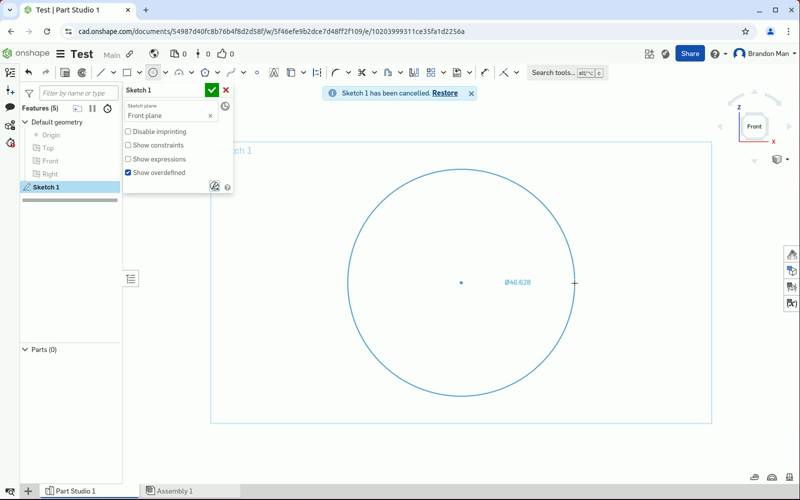
click(574, 282)
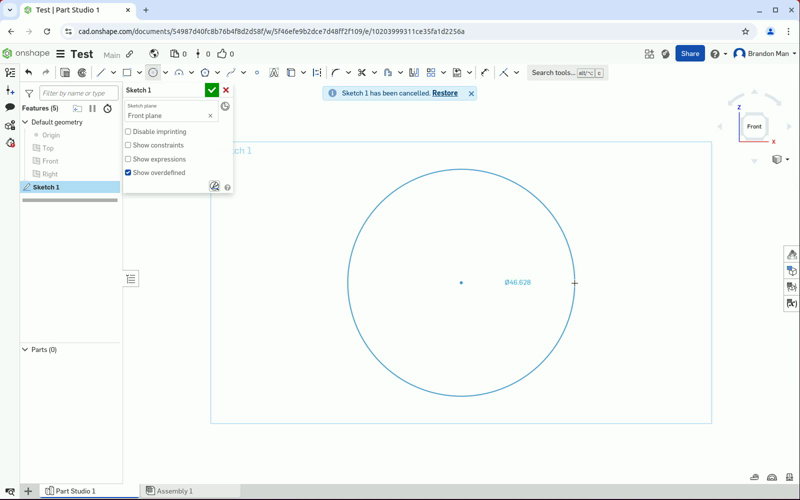
key(esc)
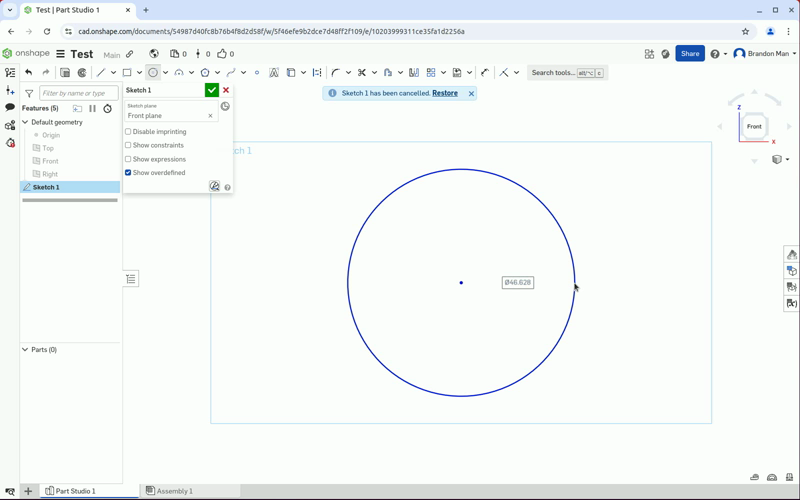
key(c)
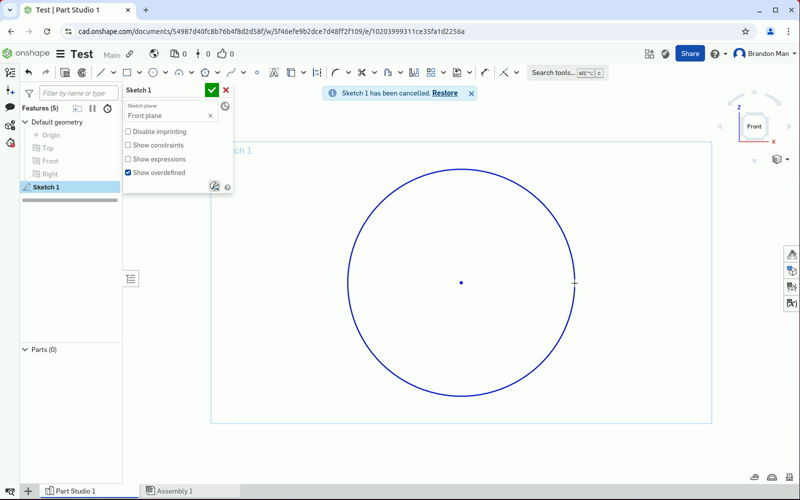
key_down(shift)
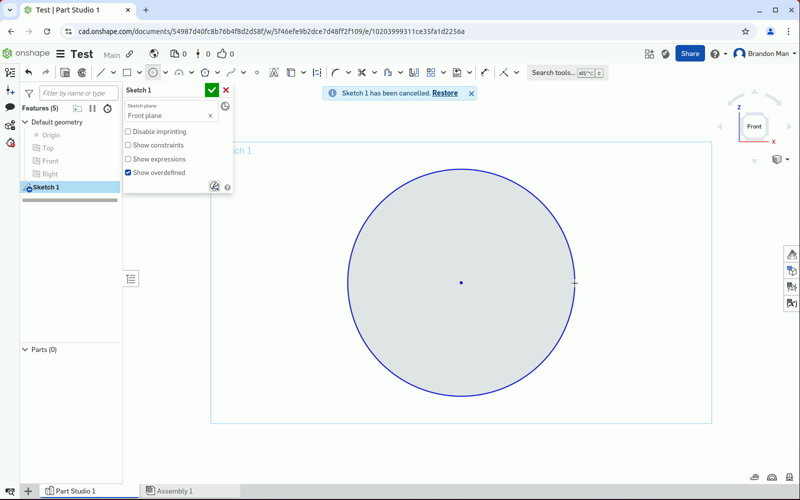
mouse_move(461, 282)
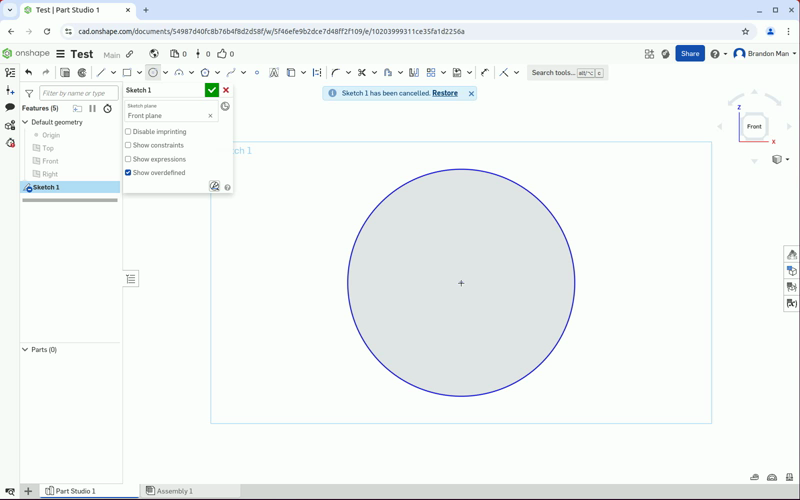
click(461, 282)
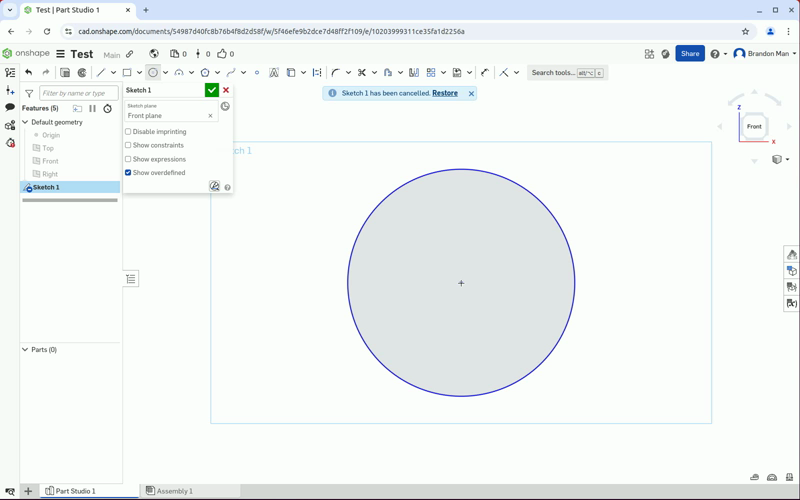
key_up(shift)
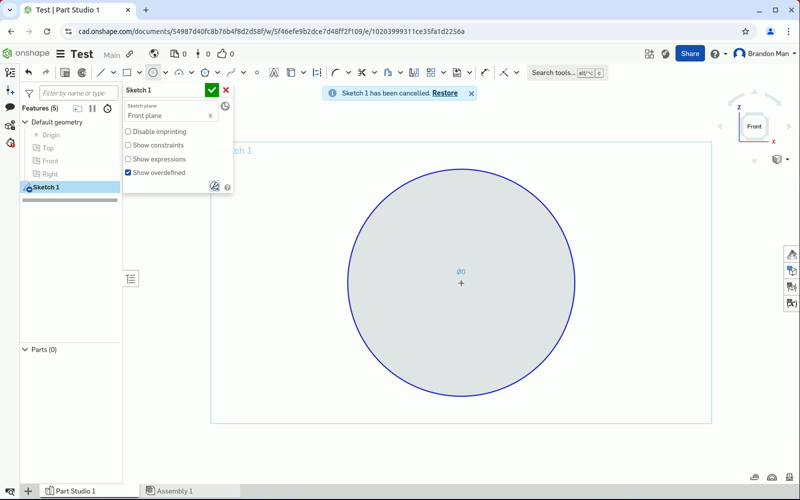
mouse_move(489, 282)
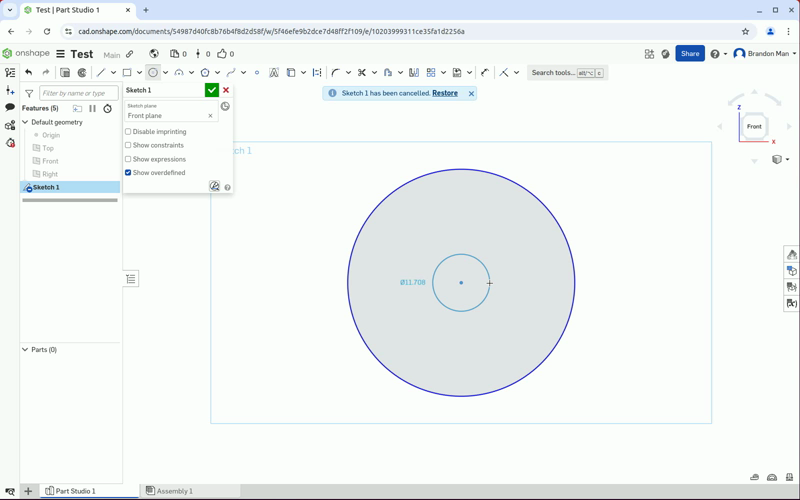
click(489, 282)
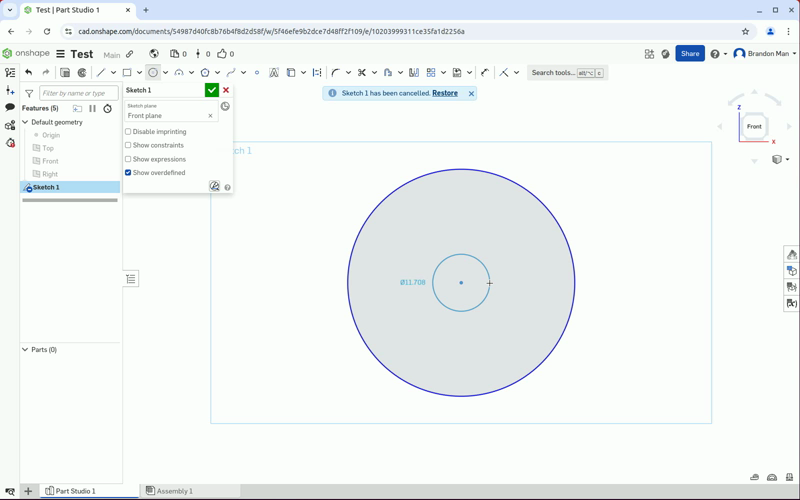
key(esc)
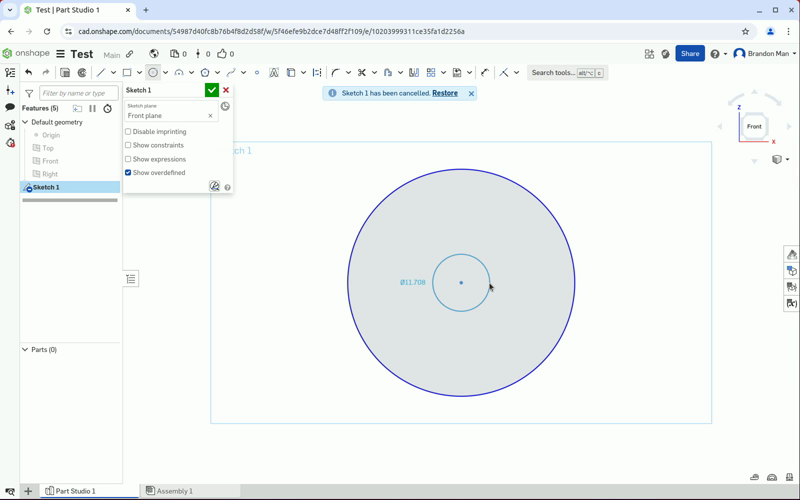
mouse_move(542, 313)
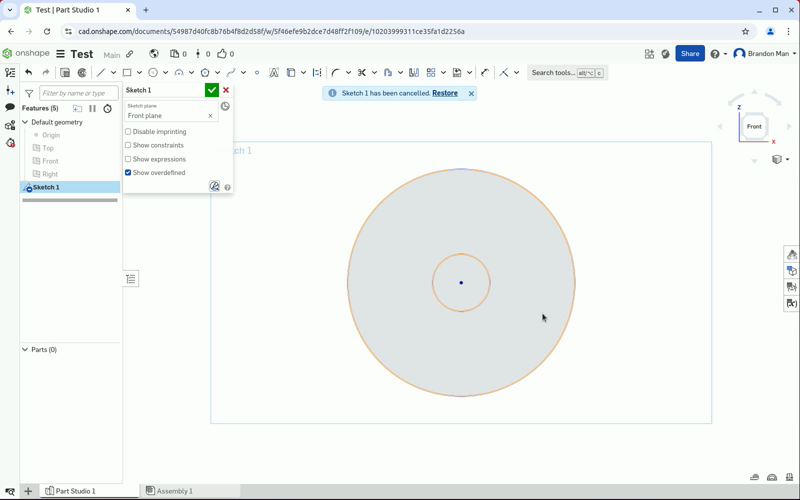
click(542, 313)
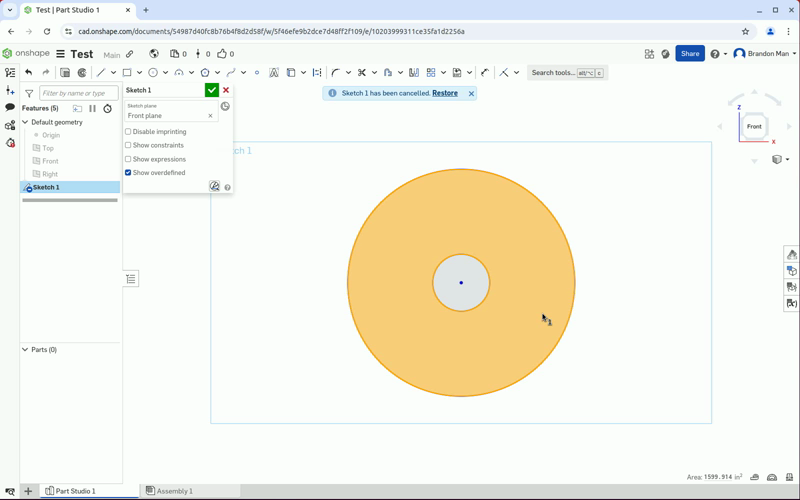
mouse_move(73, 352)
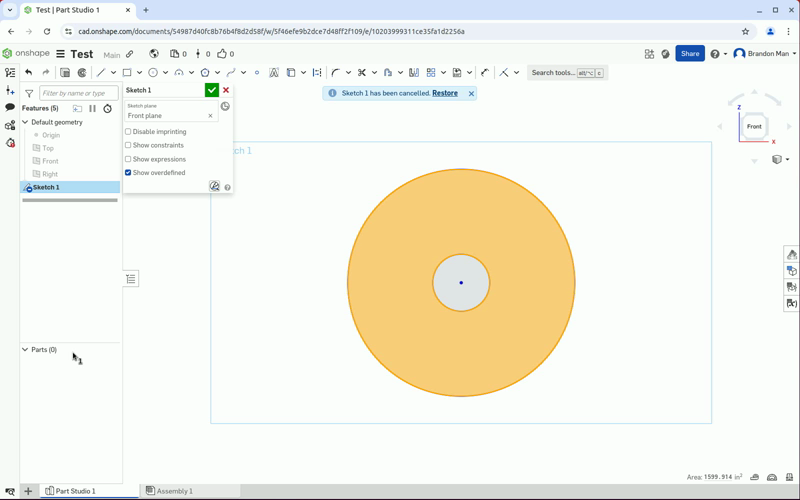
key(shift+y)
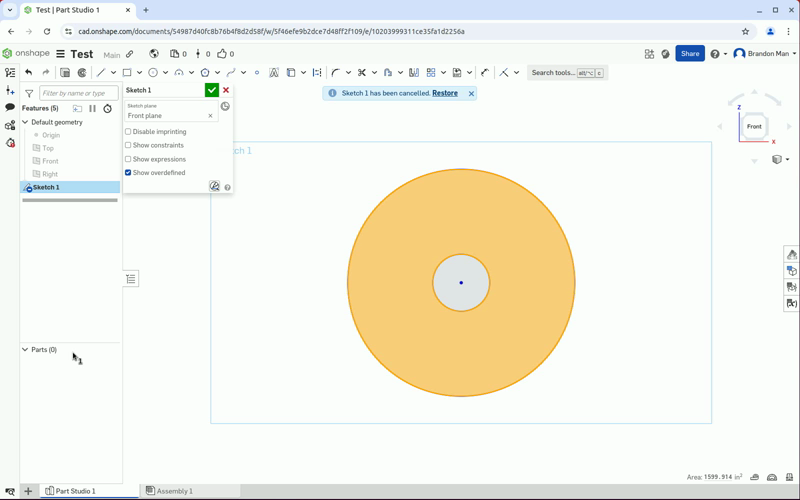
key(shift+e)
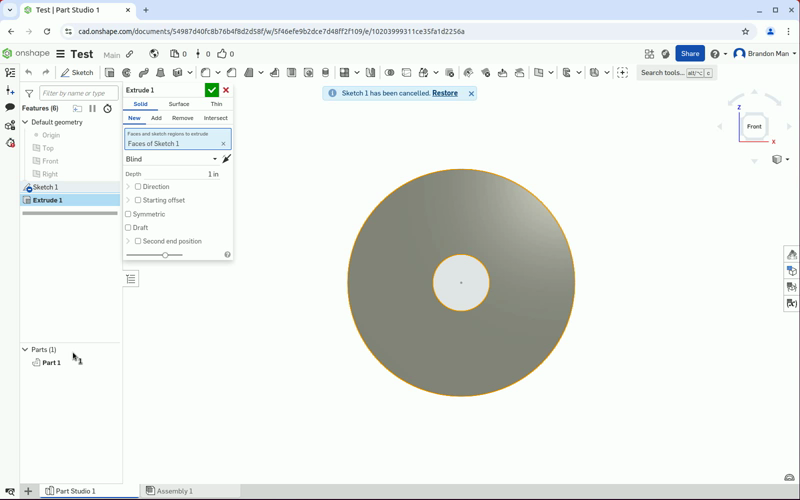
mouse_move(143, 106)
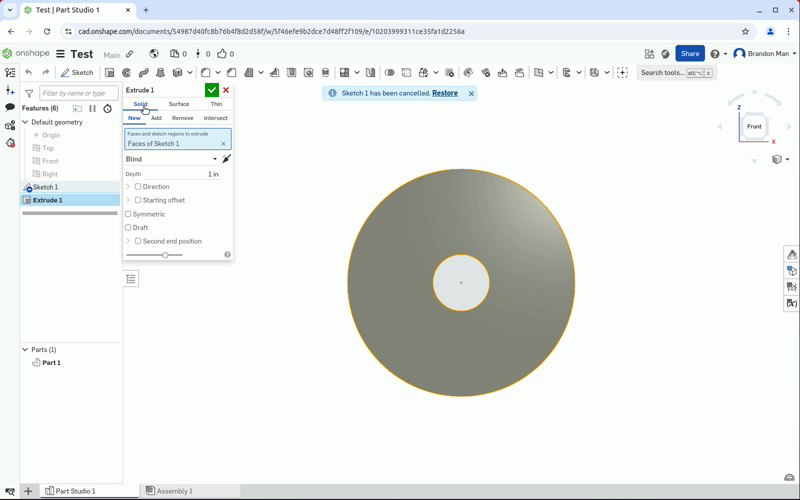
click(143, 106)
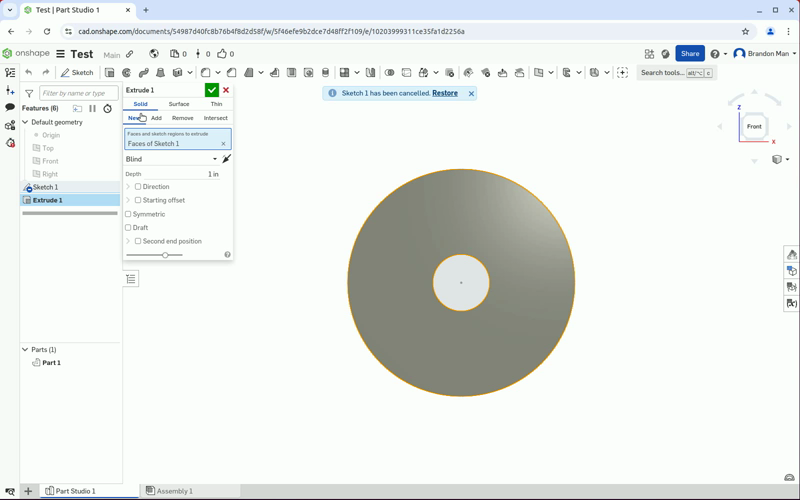
mouse_move(137, 120)
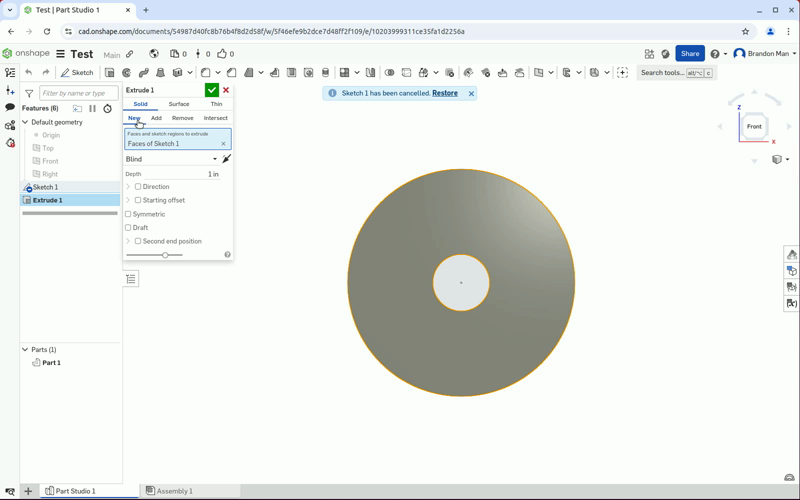
click(137, 120)
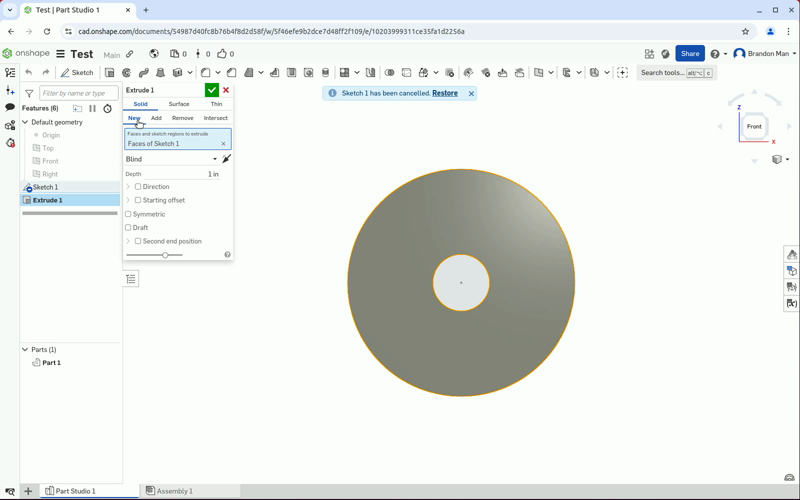
key(tab, 4)
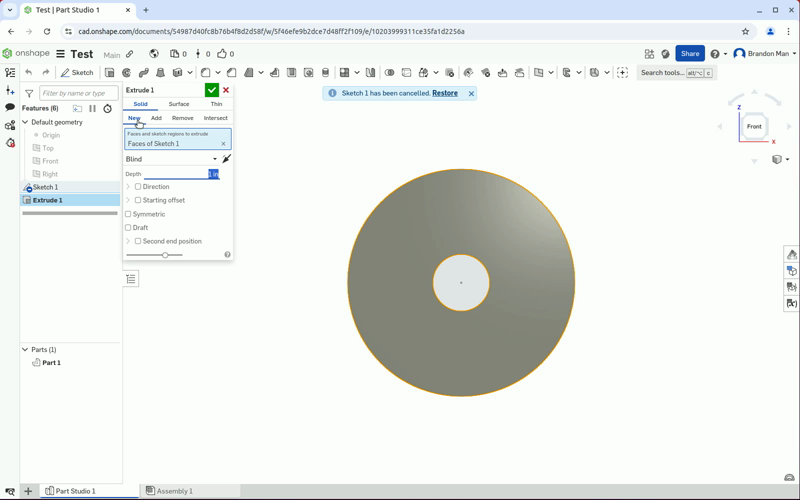
text(18.775)
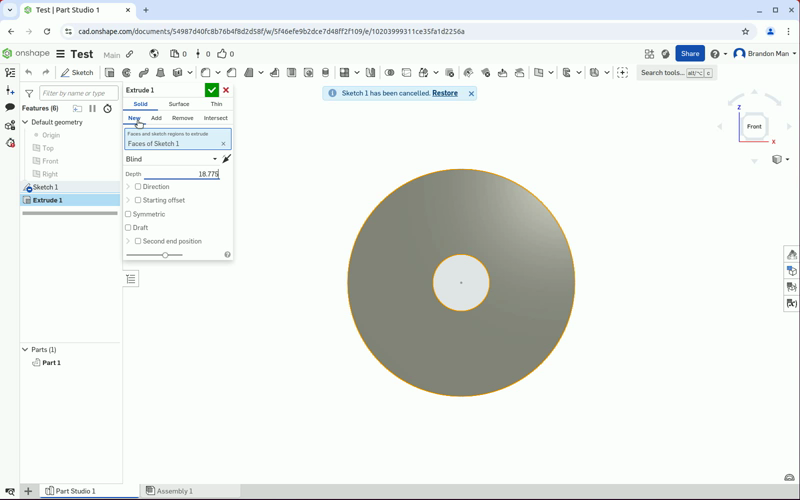
key(enter)
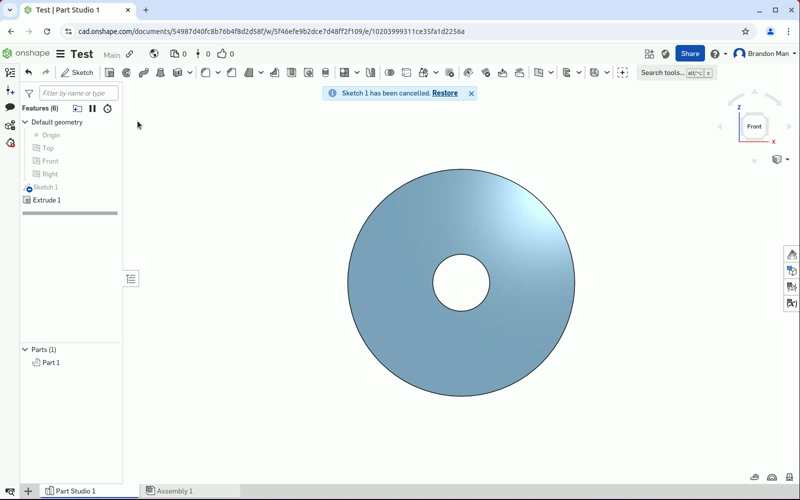
key(shift+h)
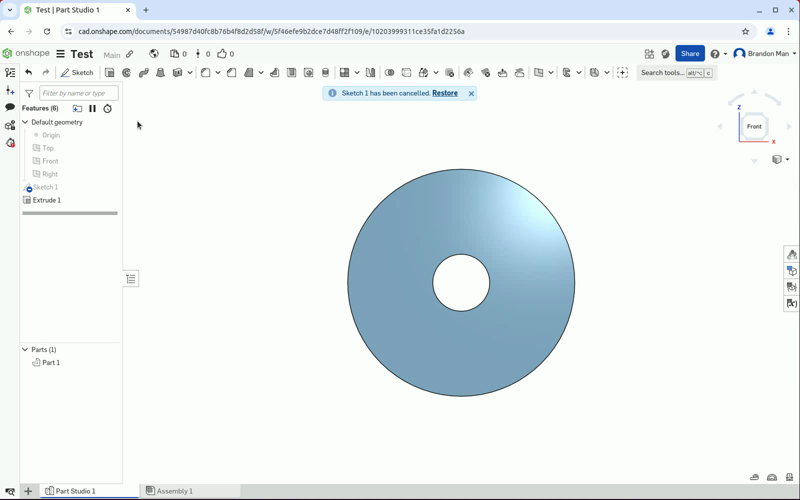
key(shift+h)
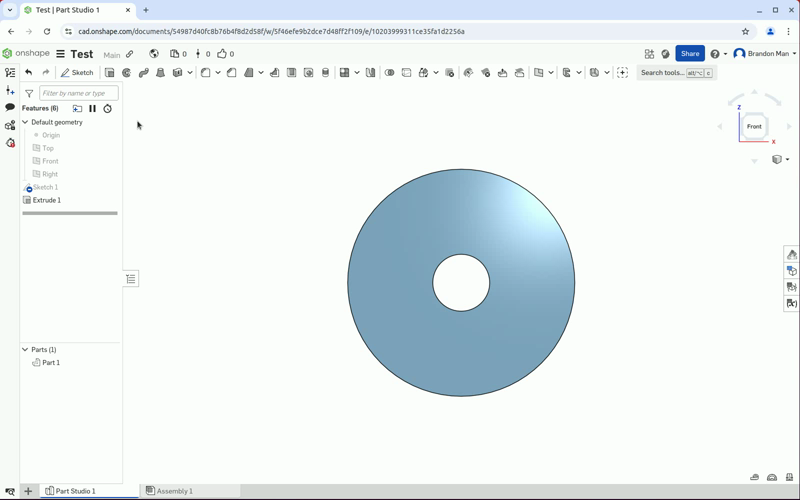
mouse_move(73, 189)
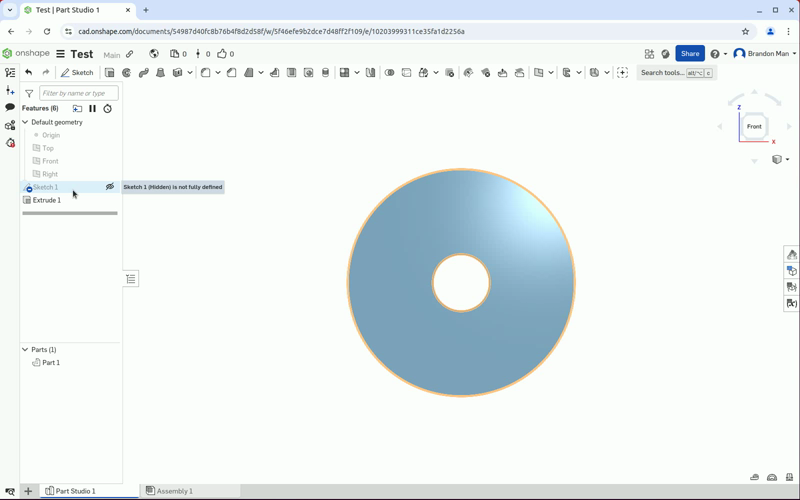
click(73, 189)
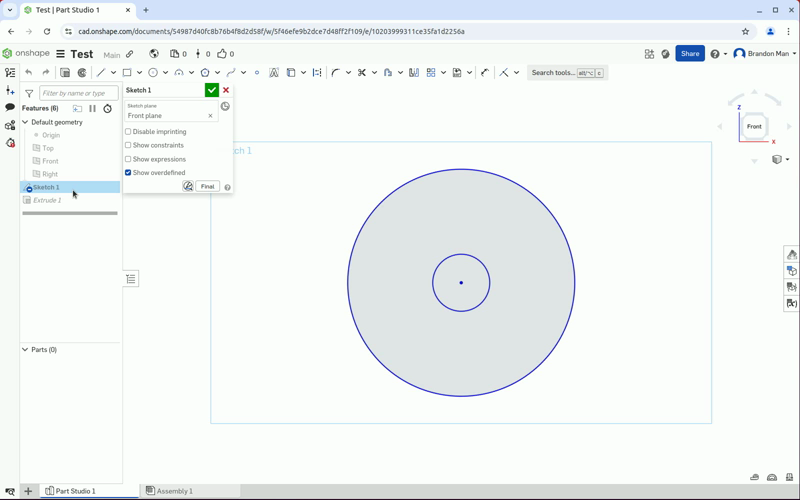
mouse_move(229, 92)
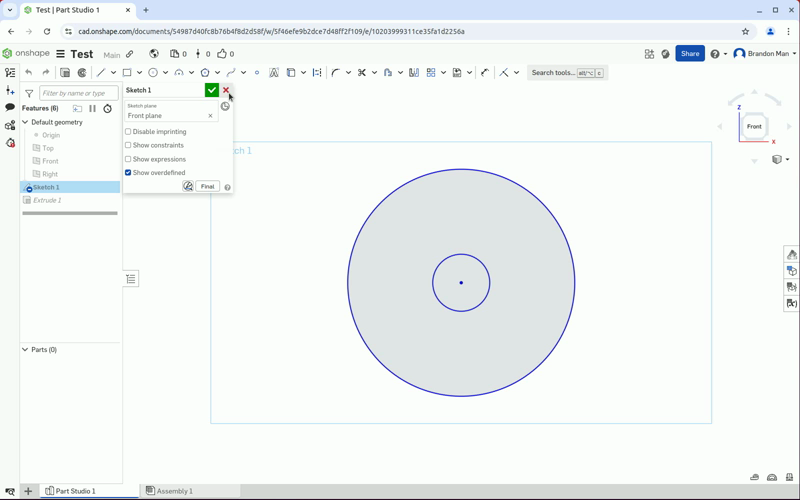
click(229, 92)
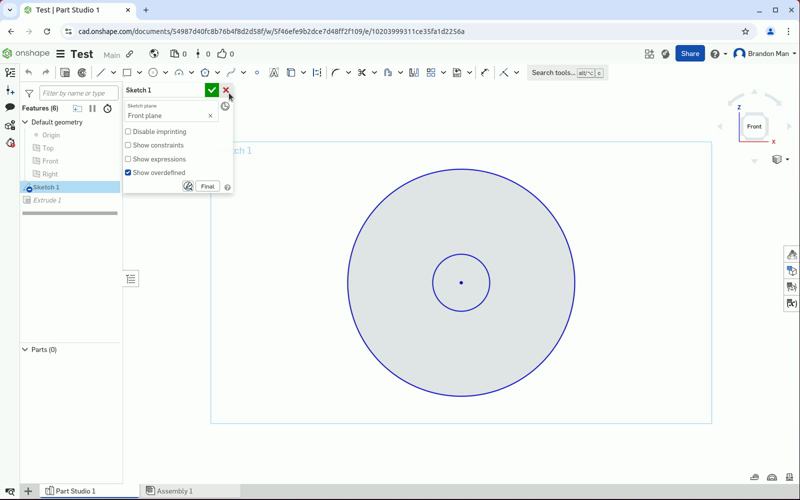
key(shift+s)
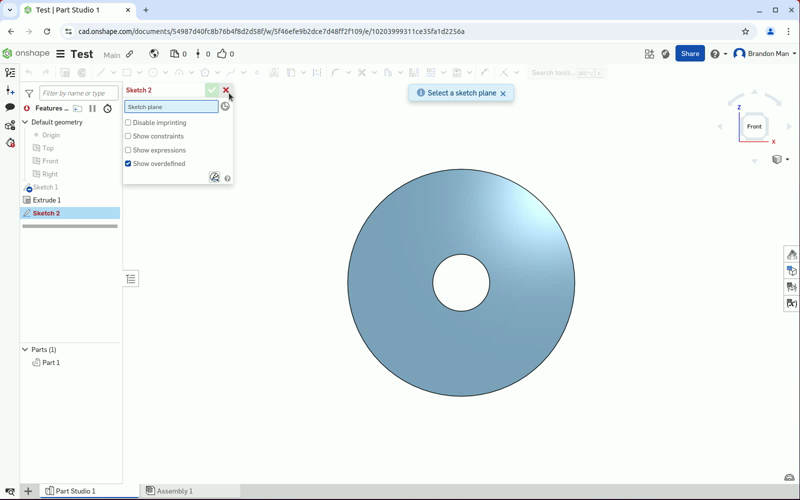
mouse_move(73, 163)
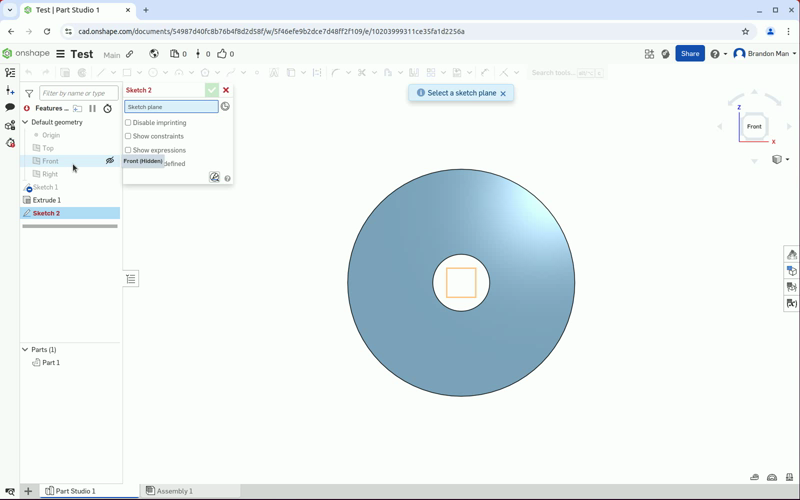
click(73, 163)
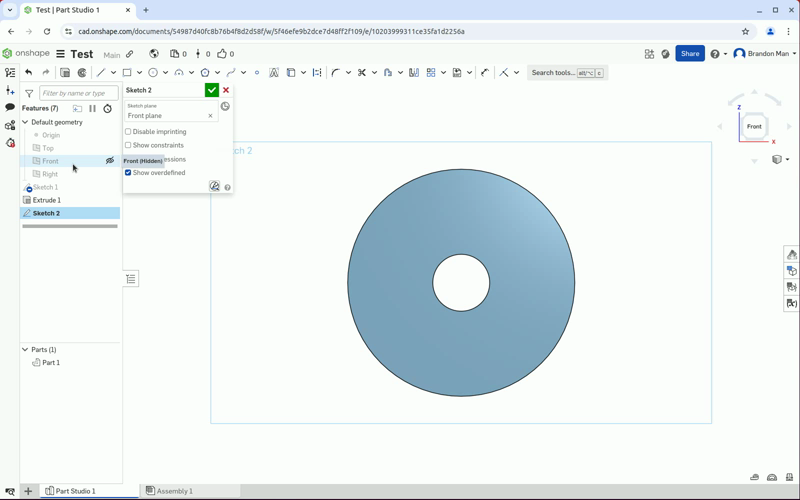
mouse_move(73, 352)
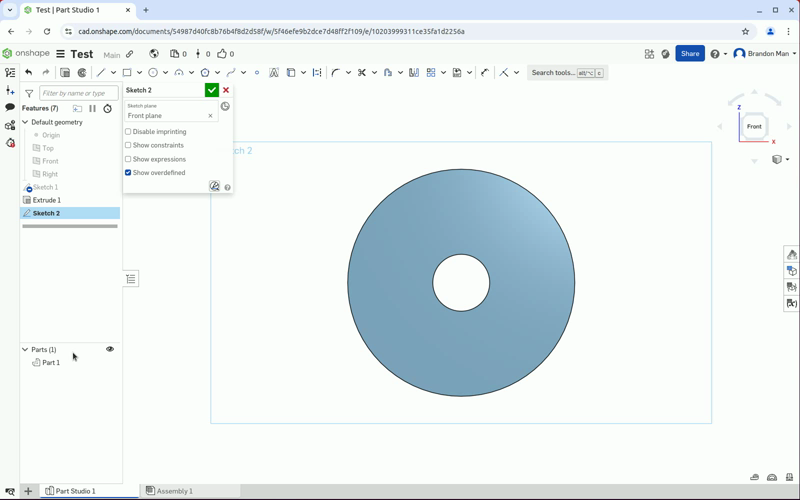
key(y)
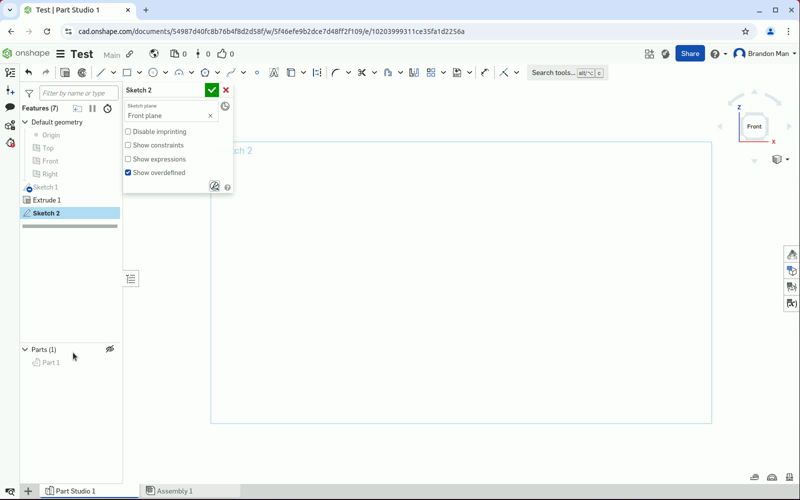
key(l)
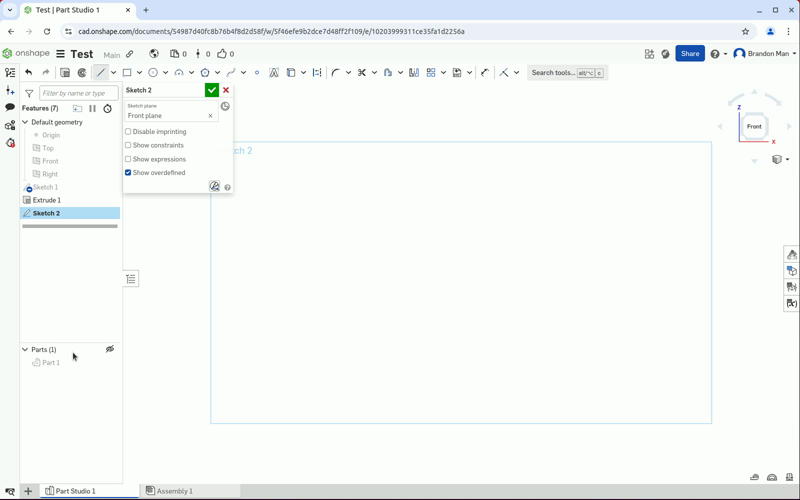
key_down(shift)
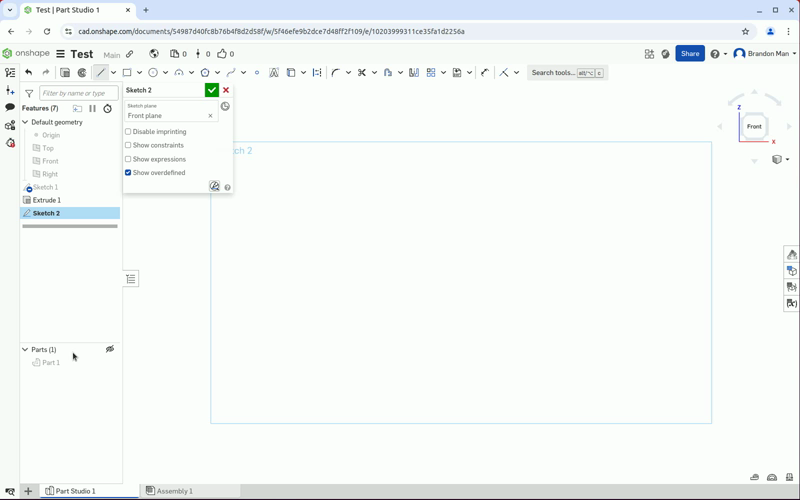
mouse_move(445, 306)
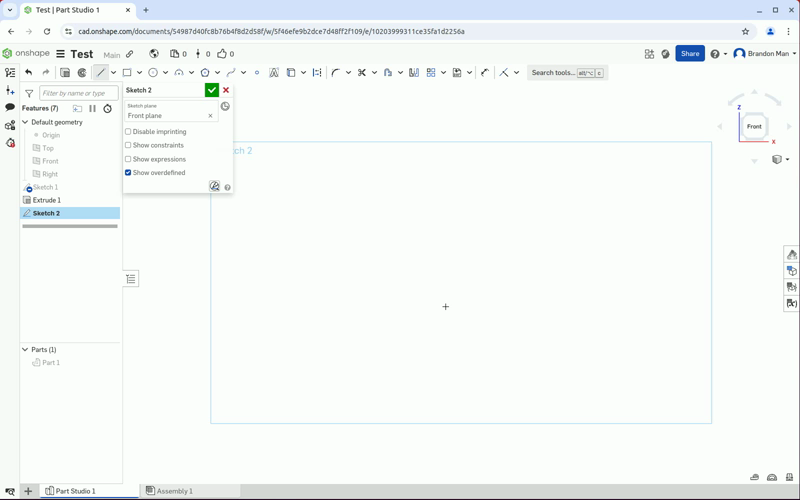
click(445, 306)
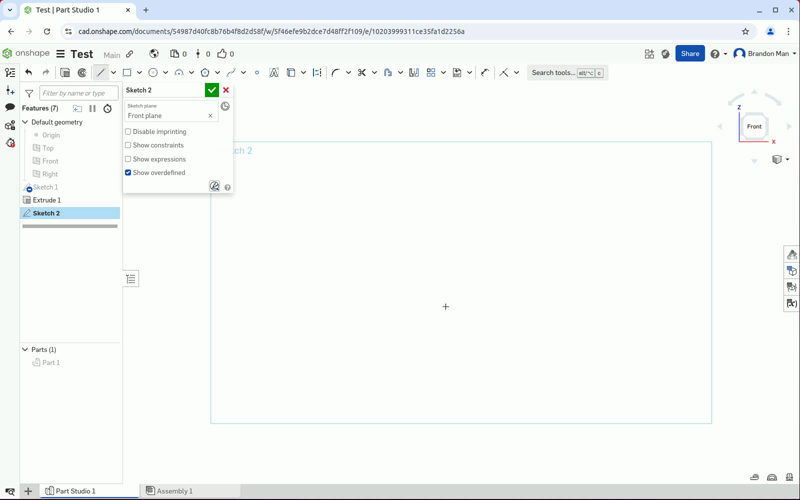
key_up(shift)
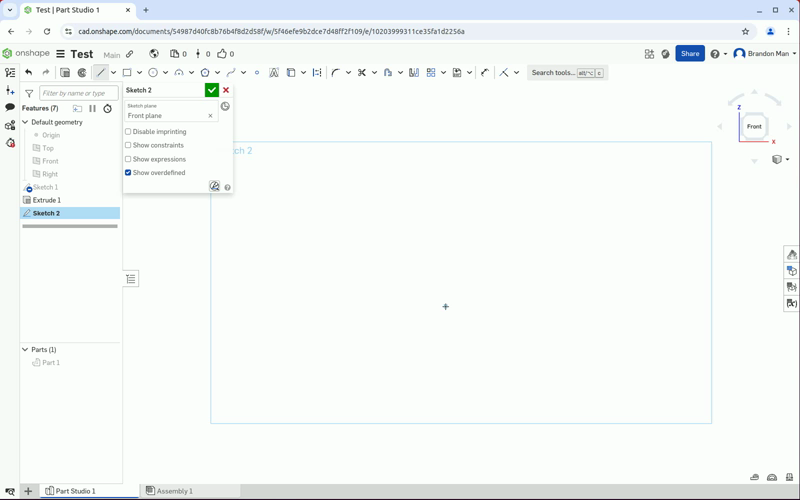
key_down(shift)
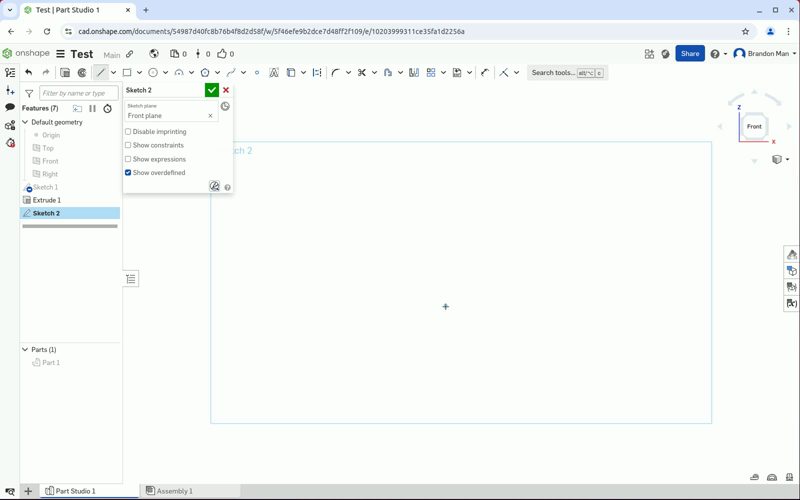
mouse_move(475, 306)
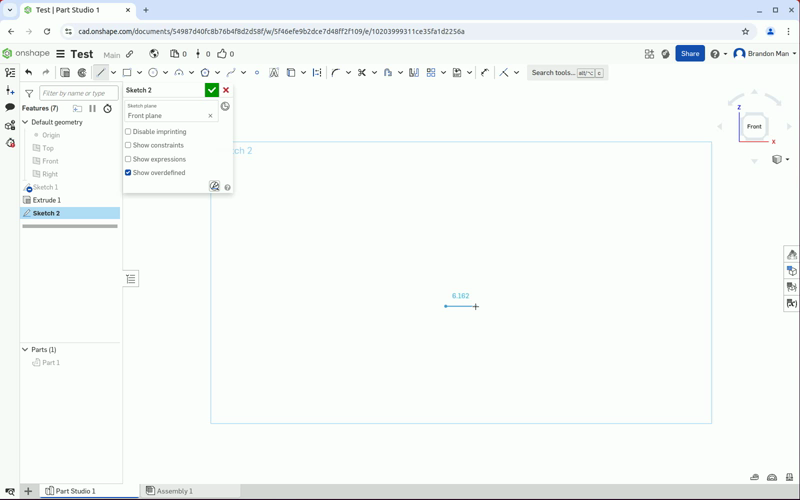
mouse_move(476, 306)
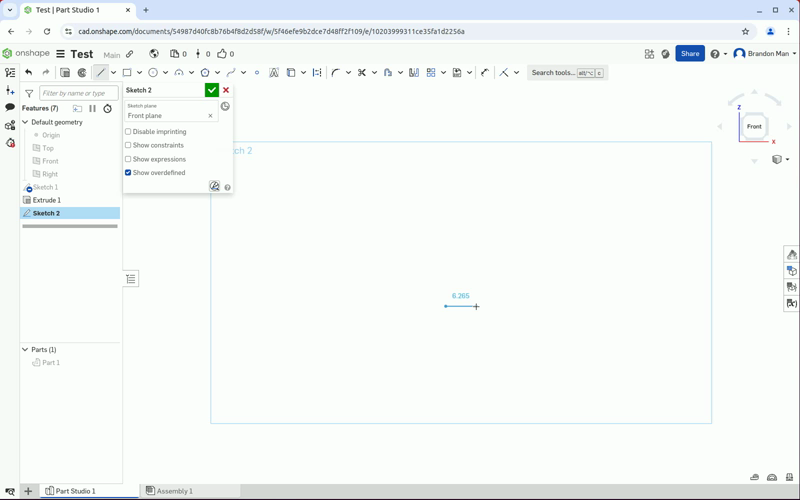
click(476, 306)
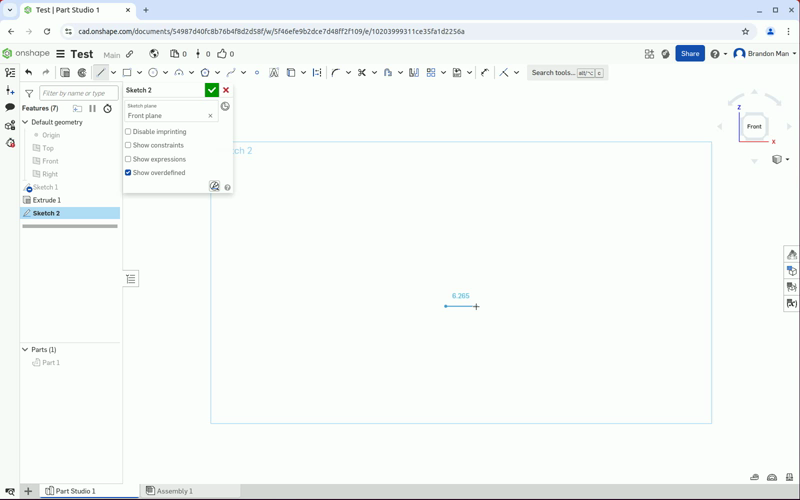
key_up(shift)
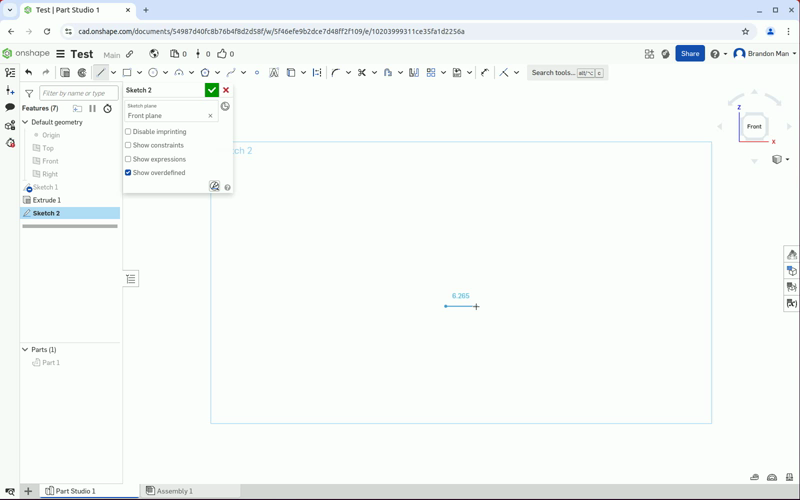
key(esc)
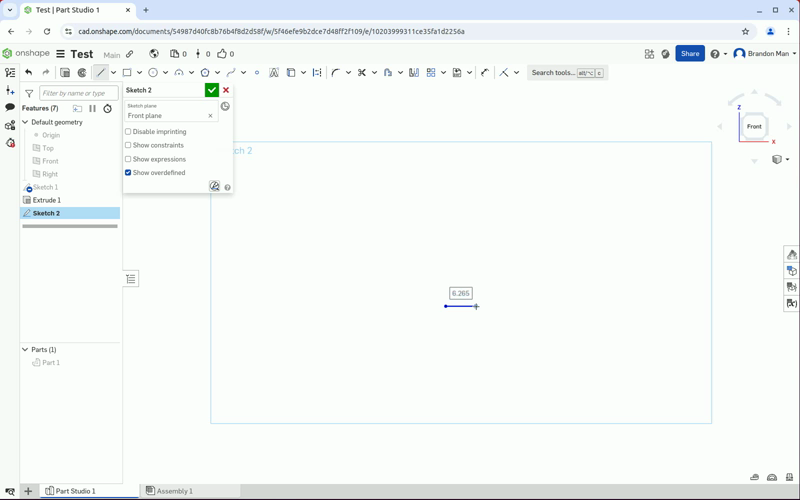
key(a)
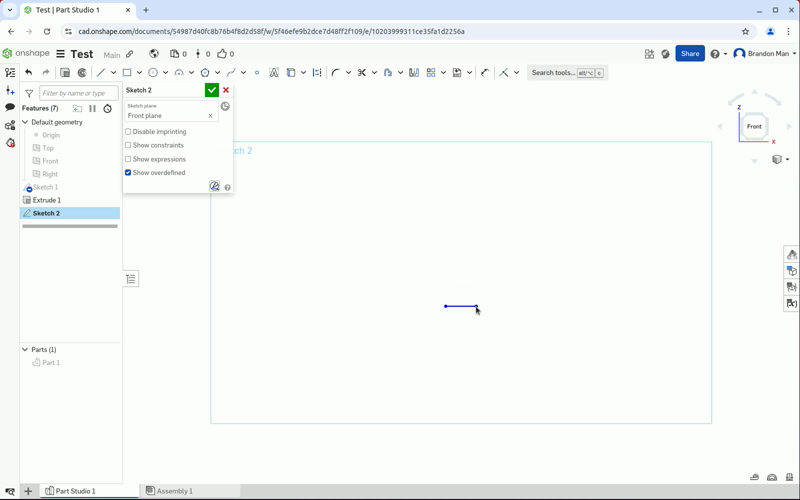
mouse_move(476, 306)
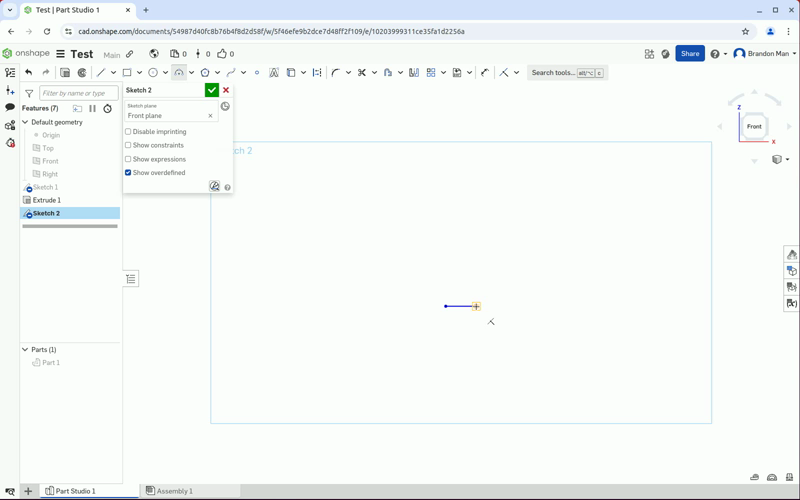
click(476, 306)
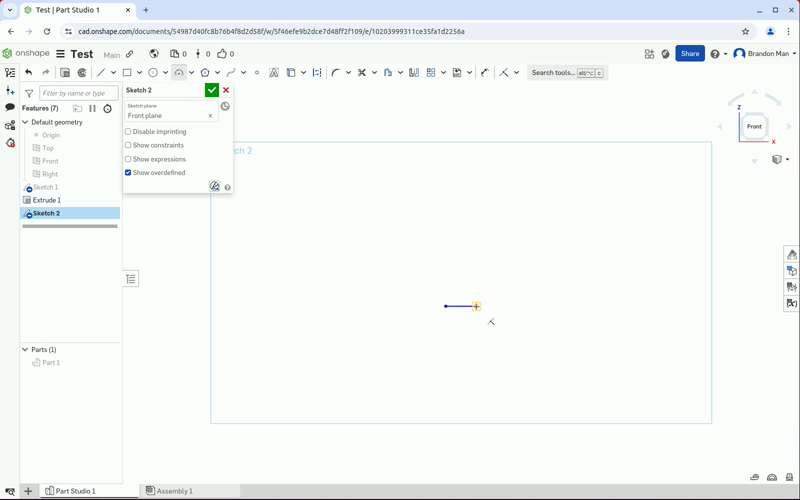
mouse_move(445, 306)
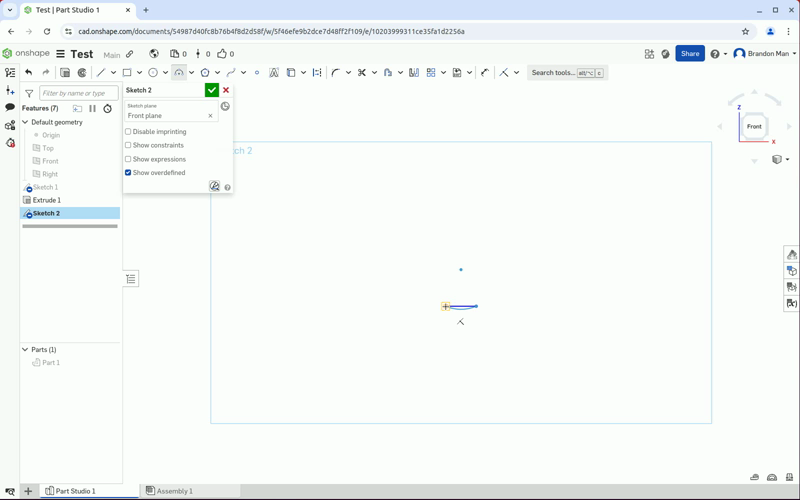
click(445, 306)
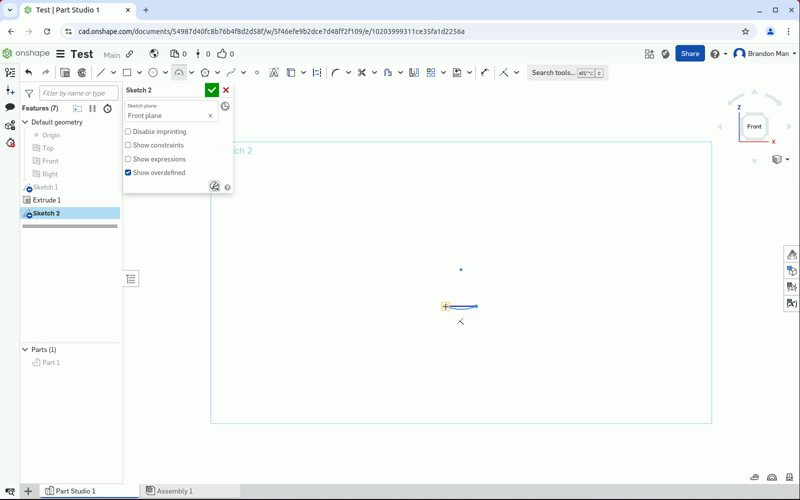
key_down(shift)
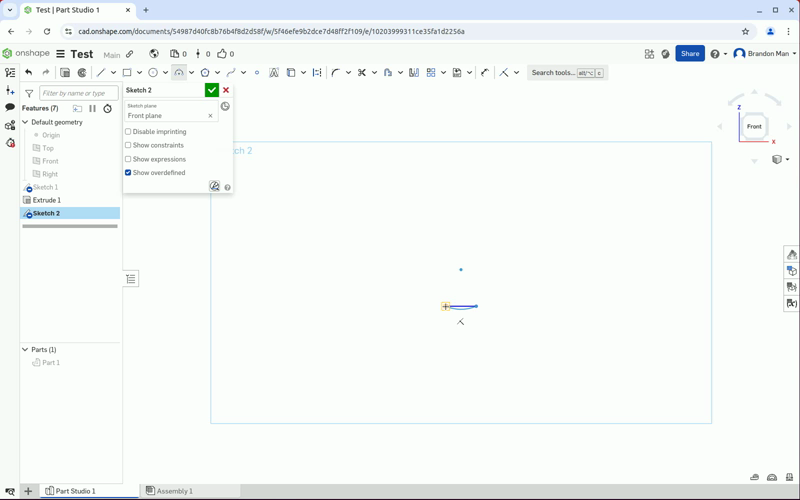
mouse_move(460, 255)
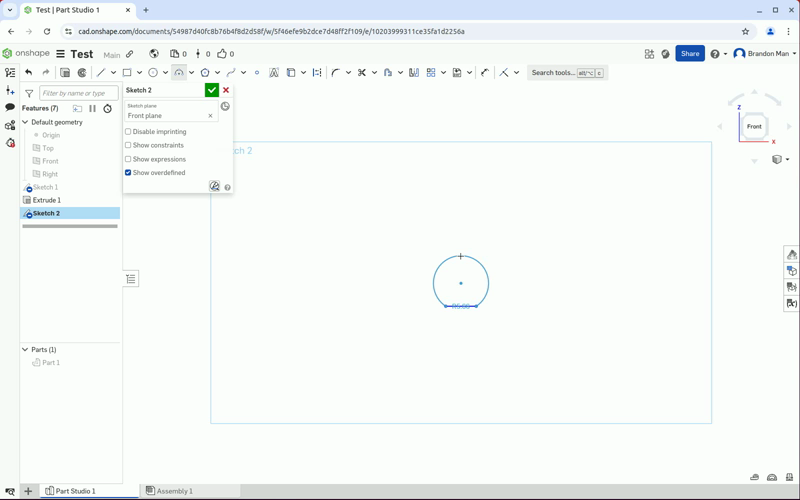
click(460, 255)
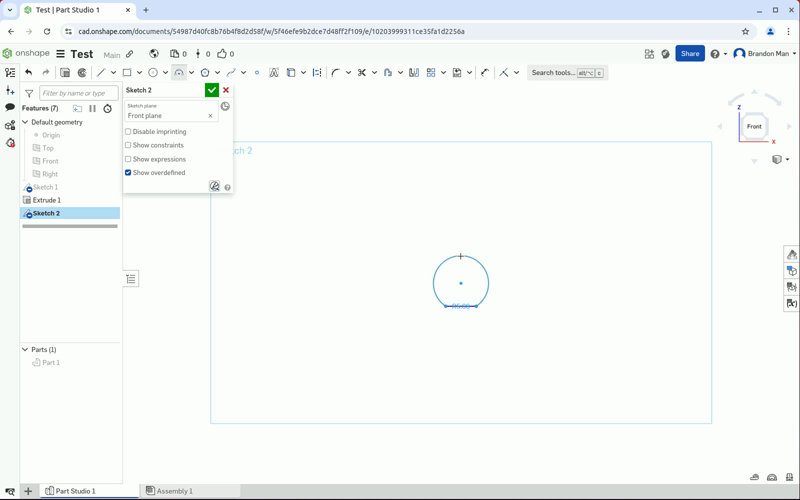
key_up(shift)
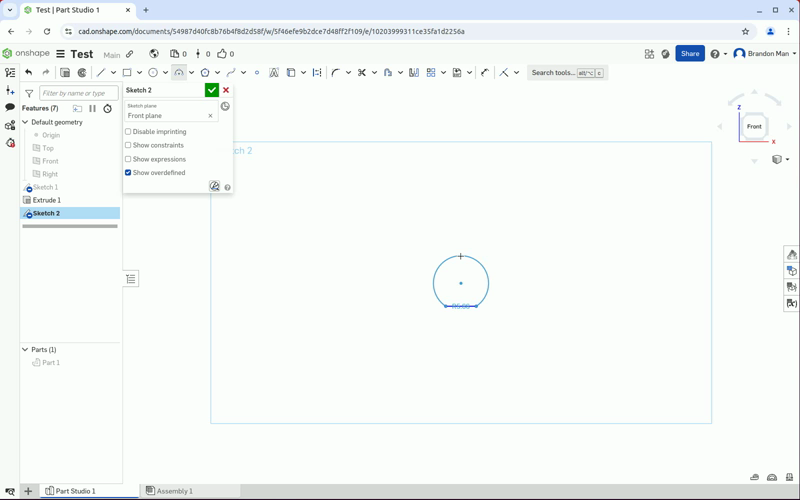
key(esc)
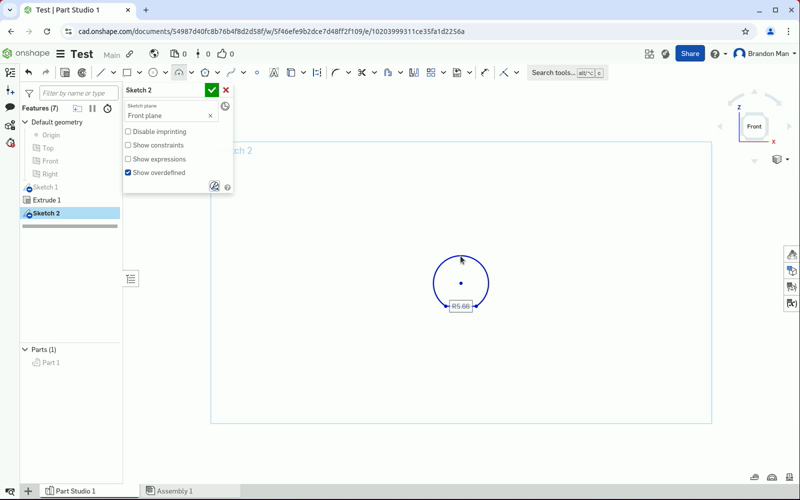
mouse_move(460, 275)
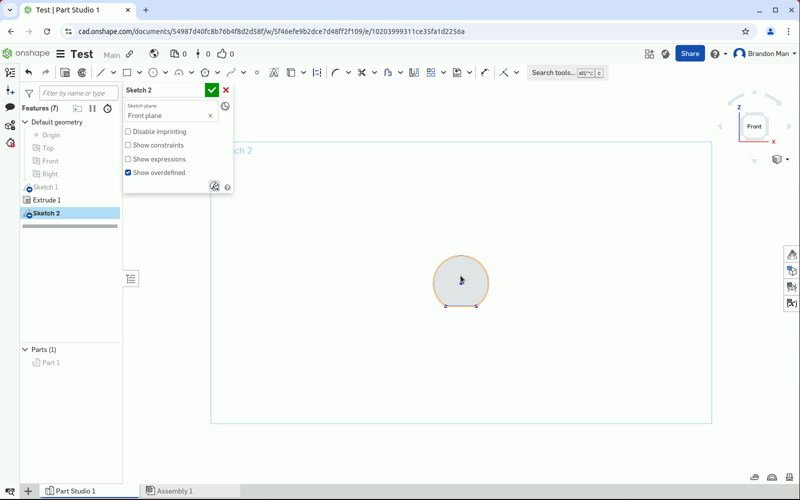
click(460, 275)
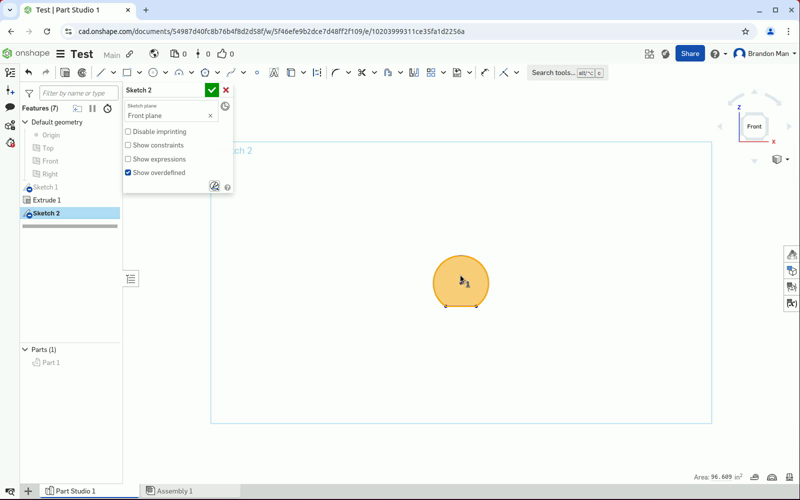
mouse_move(73, 352)
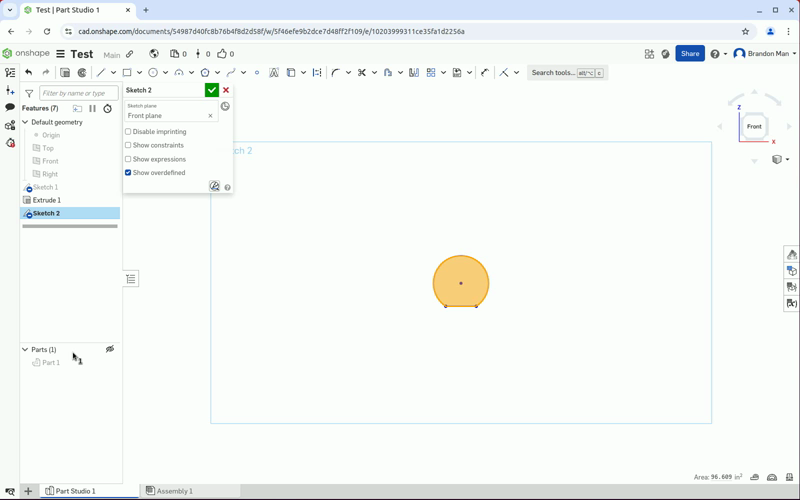
key(shift+y)
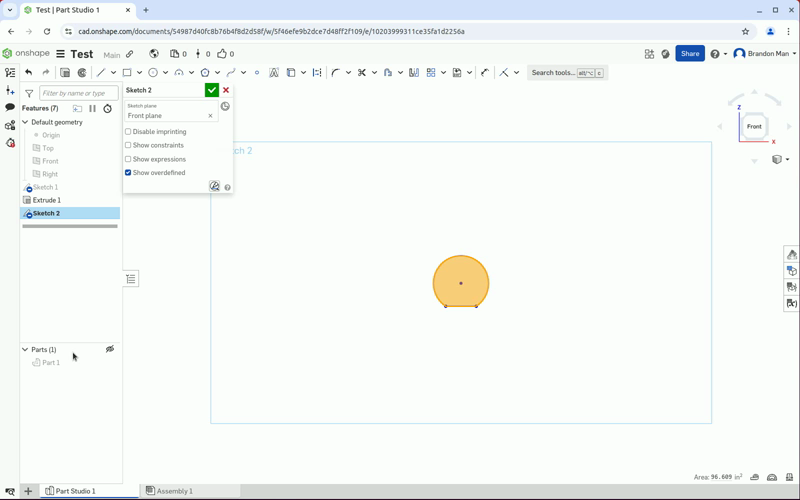
key(shift+e)
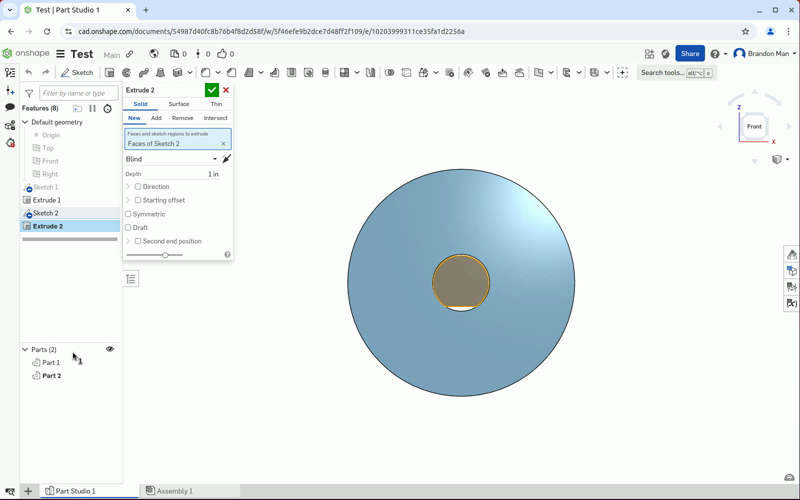
mouse_move(143, 106)
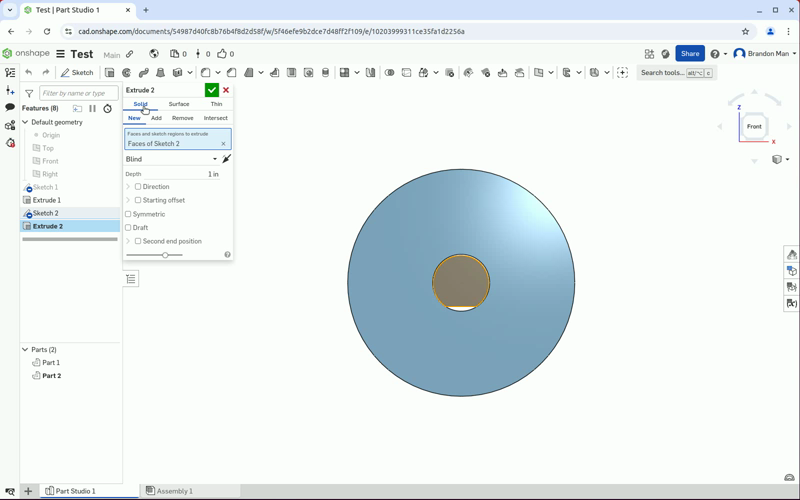
click(143, 106)
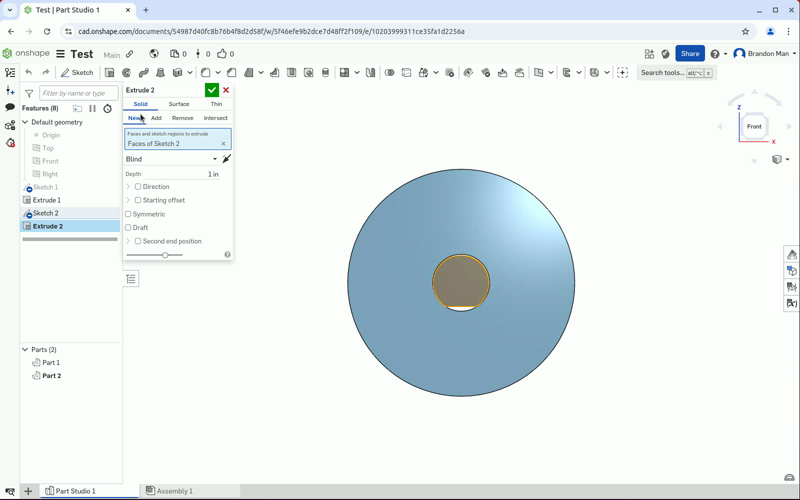
mouse_move(137, 120)
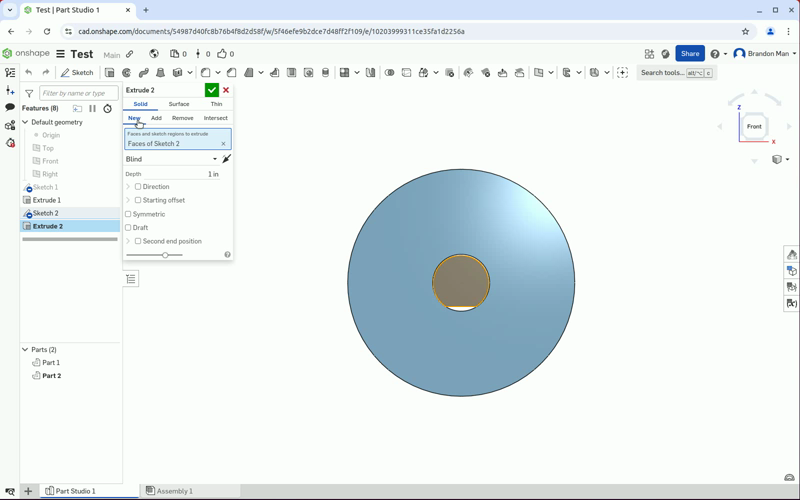
click(137, 120)
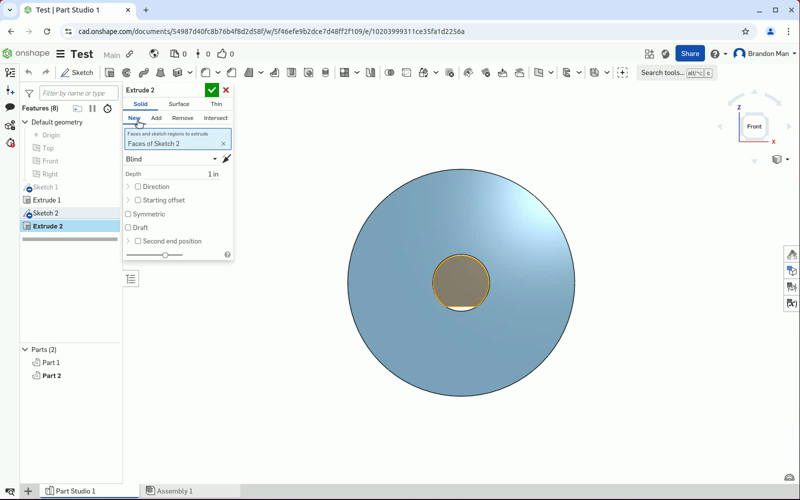
key(tab, 4)
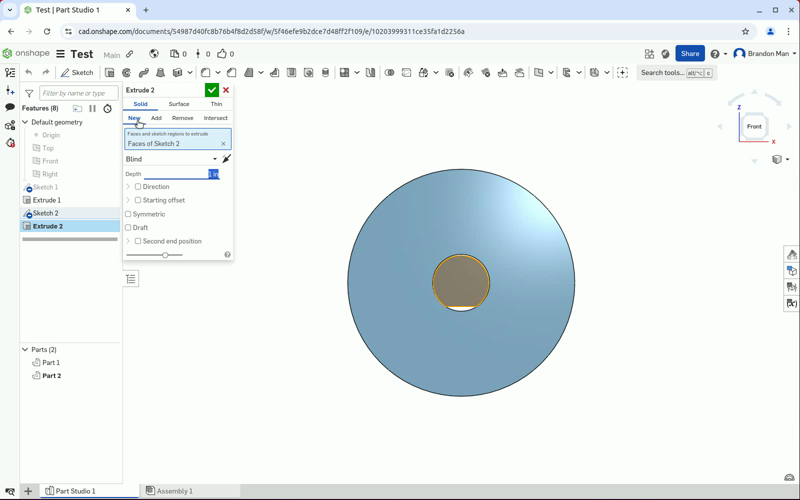
text(18.775)
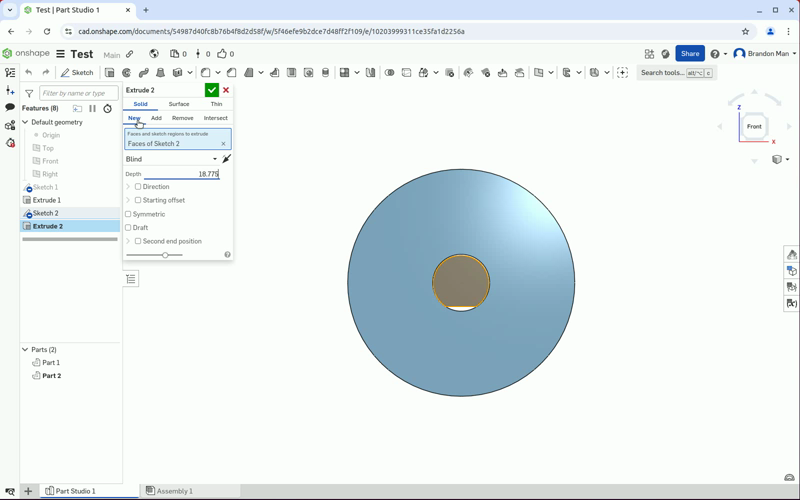
key(enter)
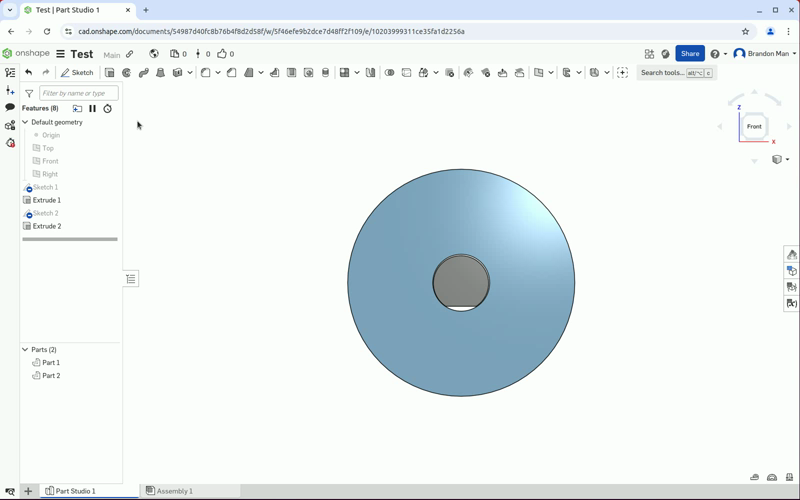
key(shift+h)
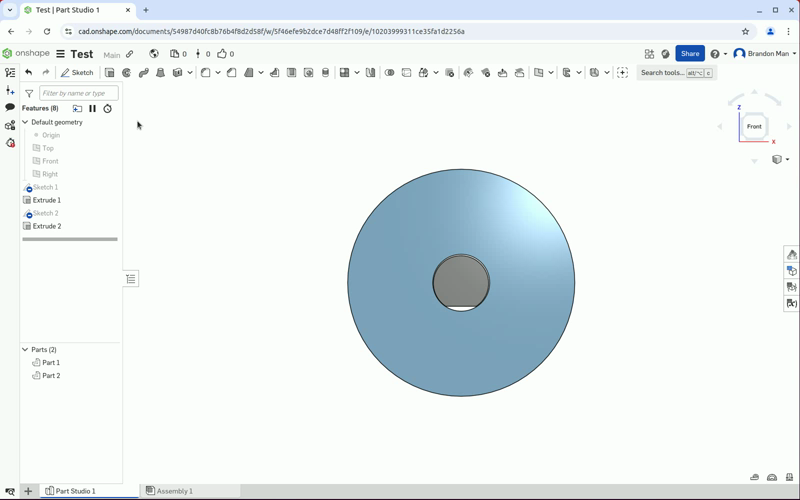
key(shift+h)
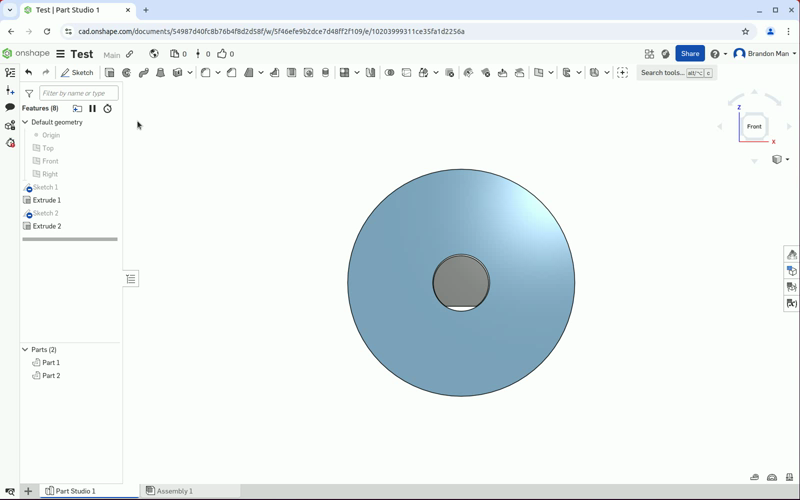
mouse_move(73, 189)
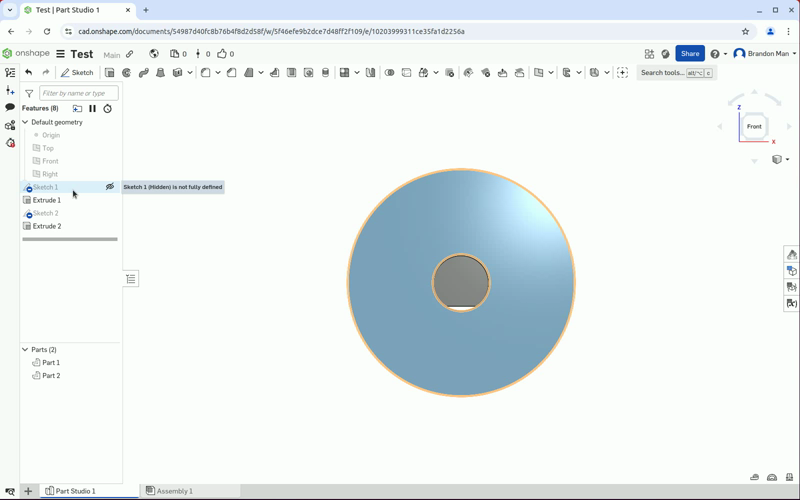
click(73, 189)
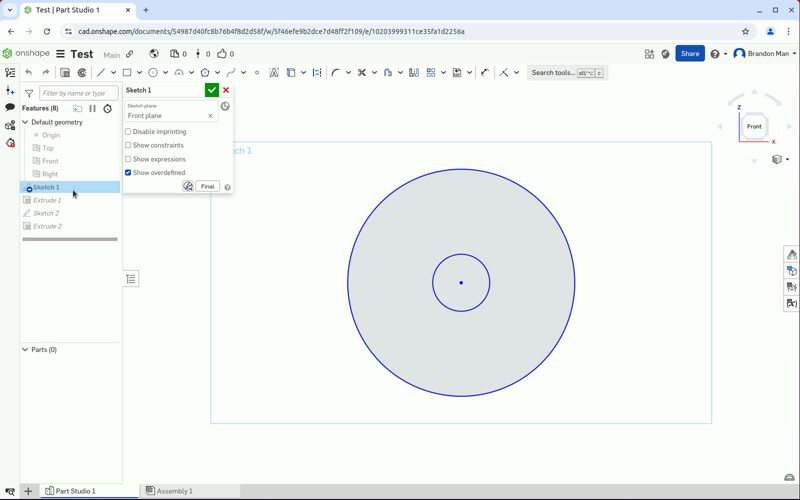
mouse_move(229, 92)
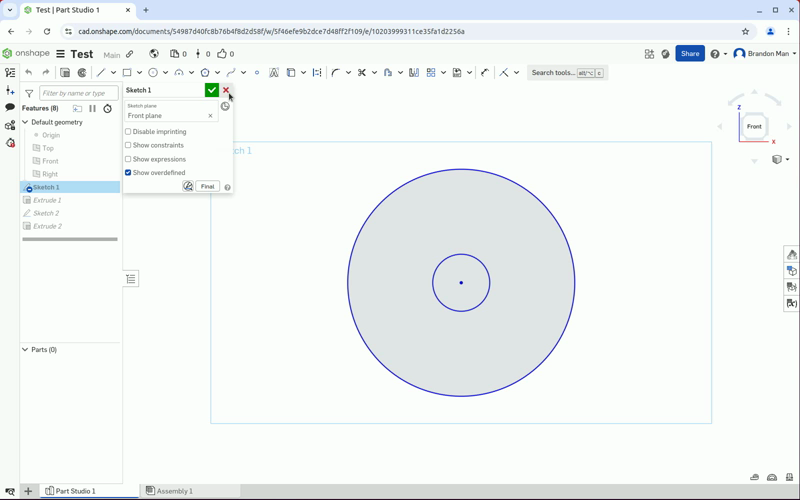
click(229, 92)
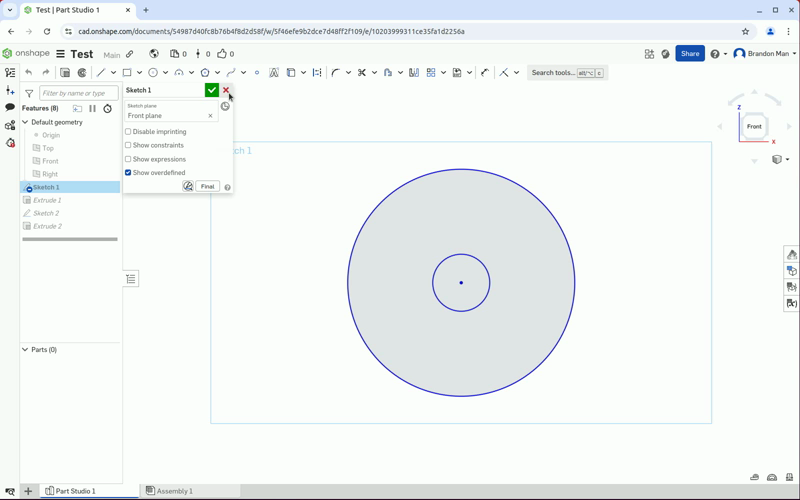
key(shift+s)
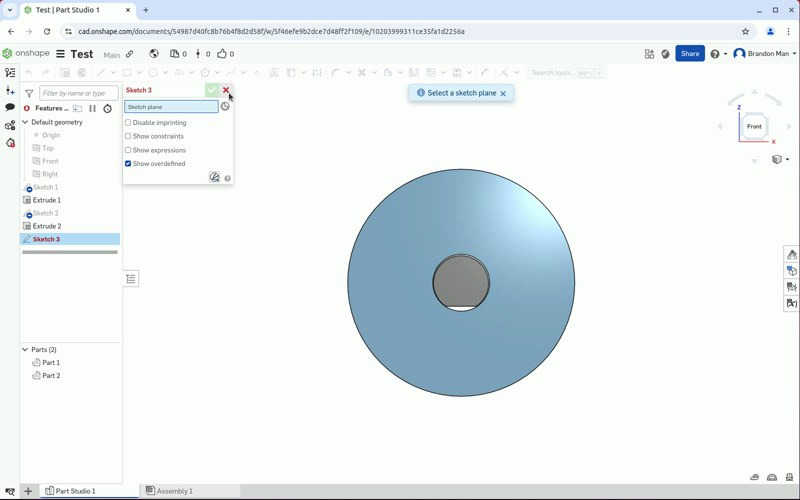
mouse_move(73, 163)
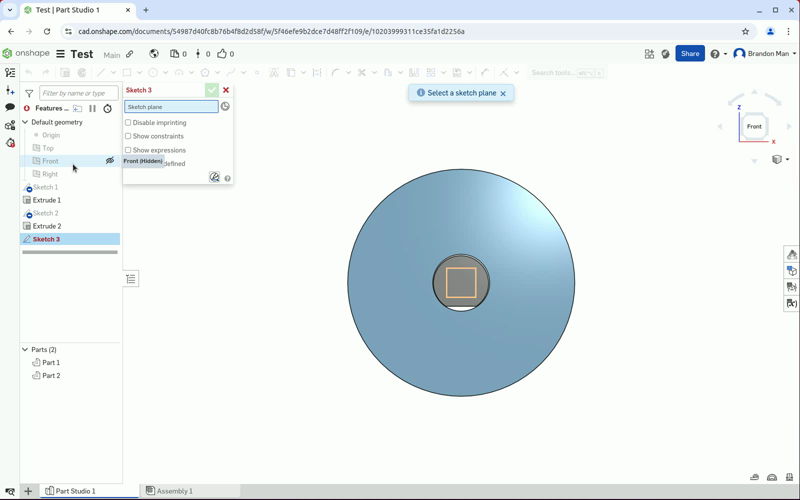
click(73, 163)
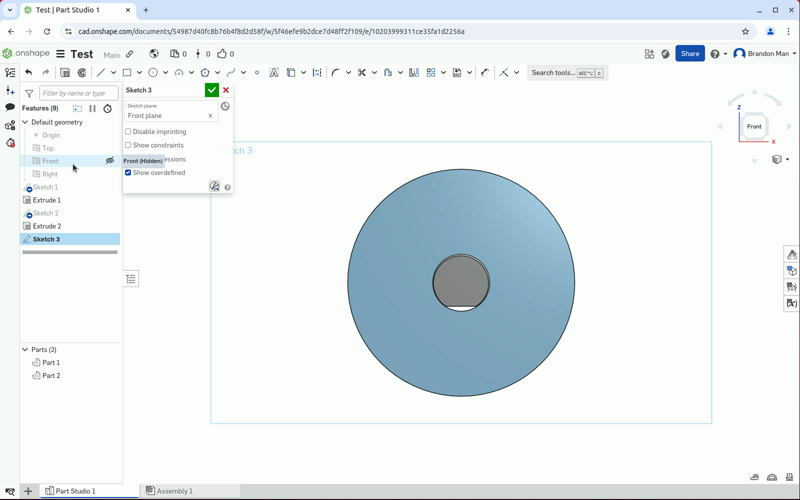
mouse_move(73, 352)
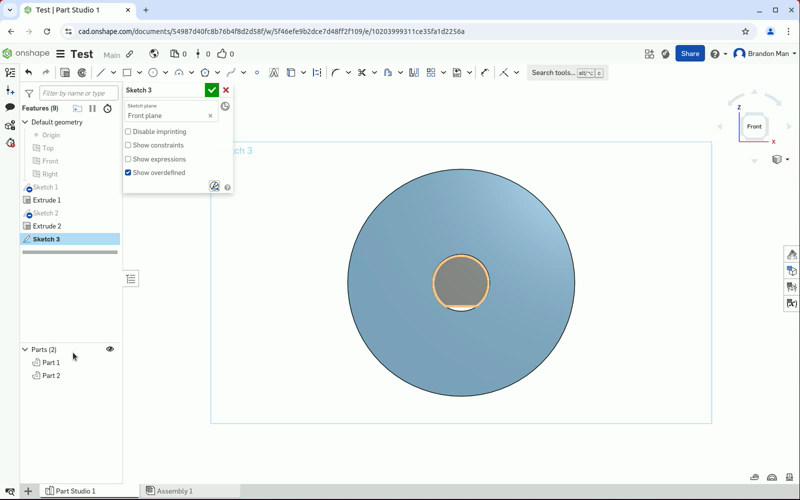
key(y)
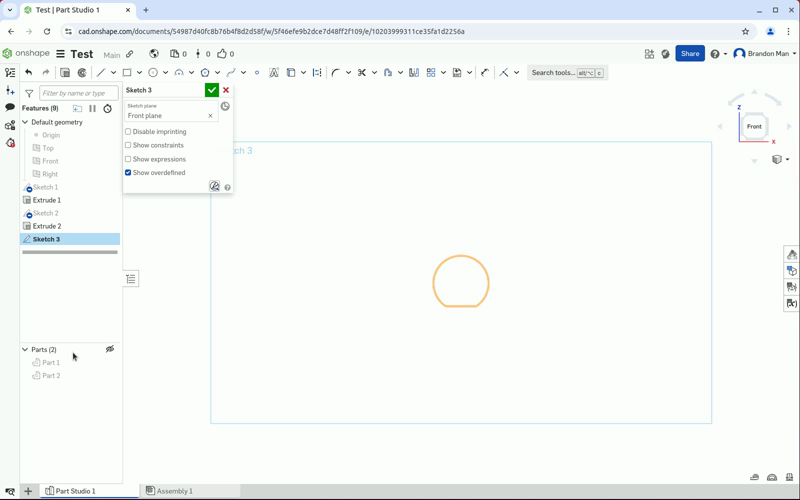
key(a)
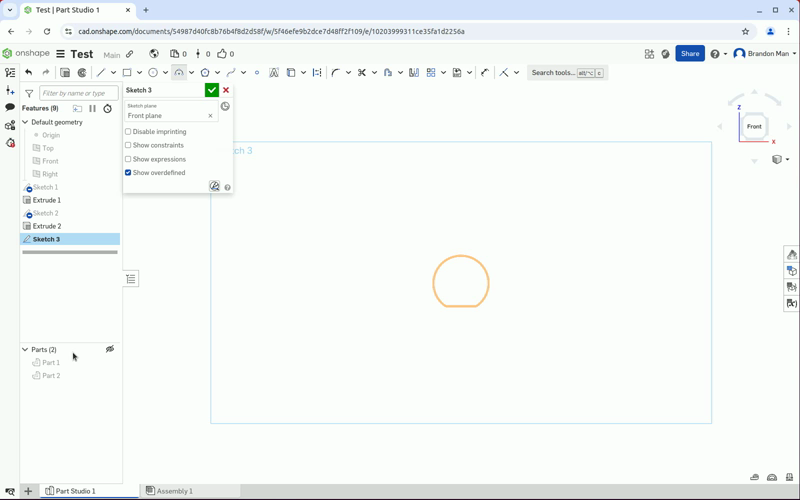
key_down(shift)
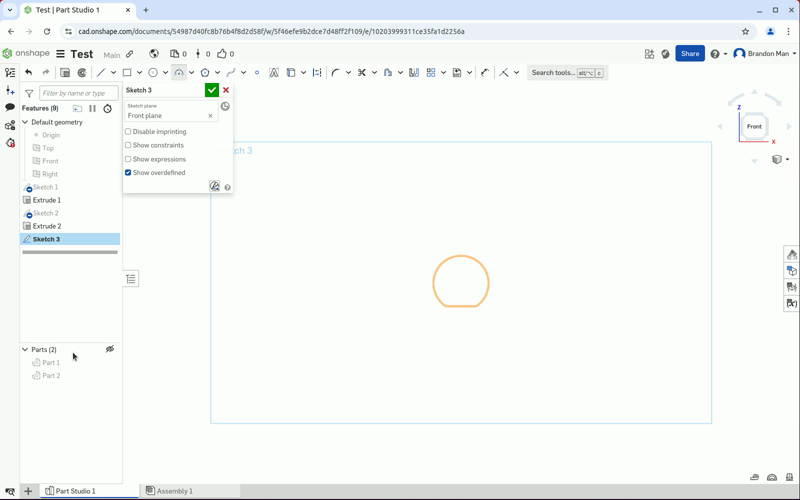
mouse_move(445, 306)
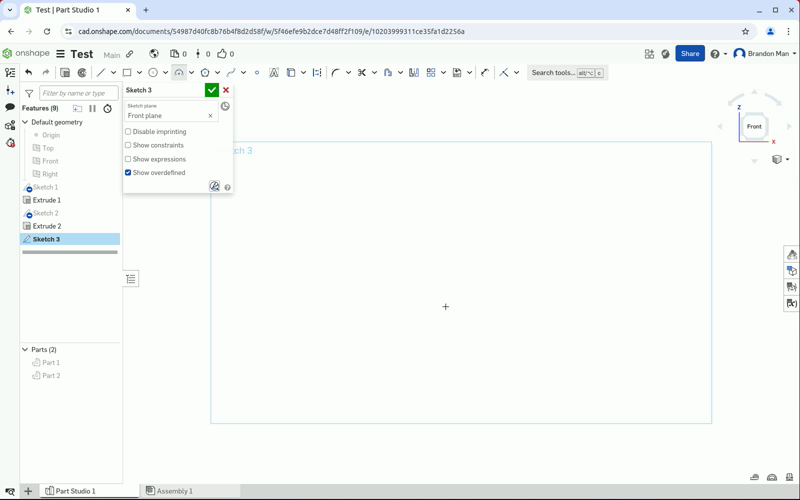
click(445, 306)
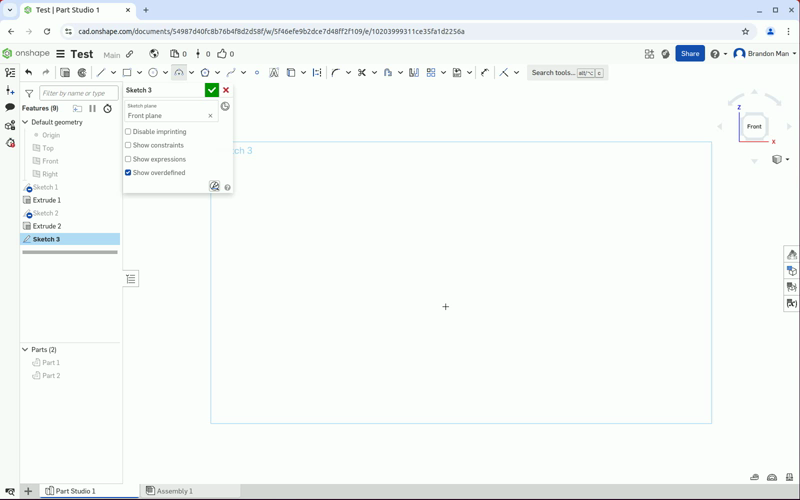
key_up(shift)
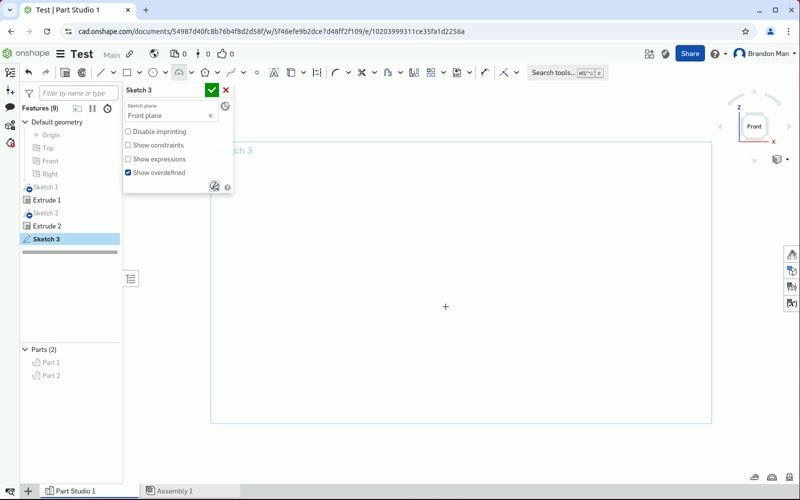
key_down(shift)
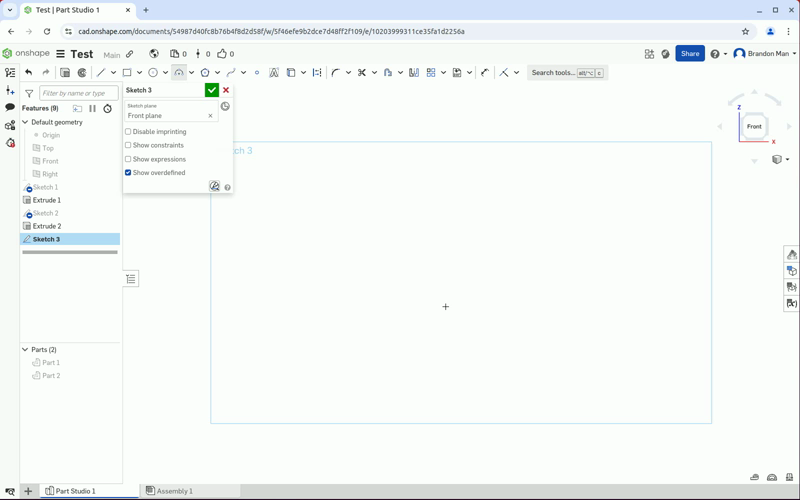
mouse_move(476, 306)
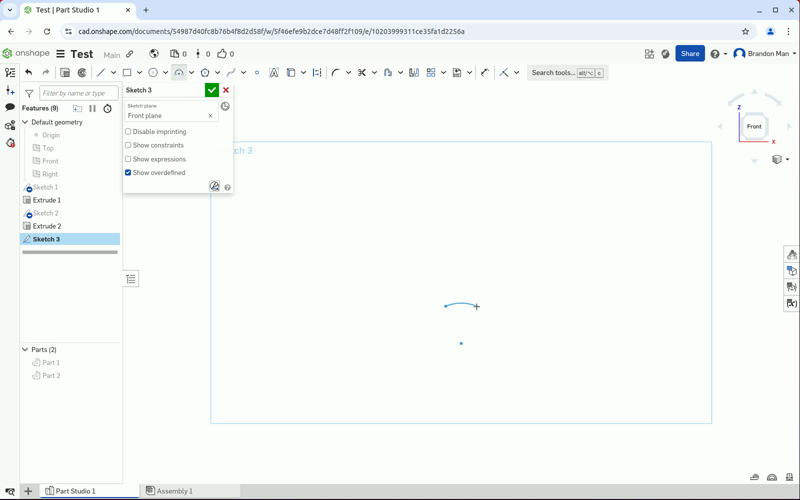
click(476, 306)
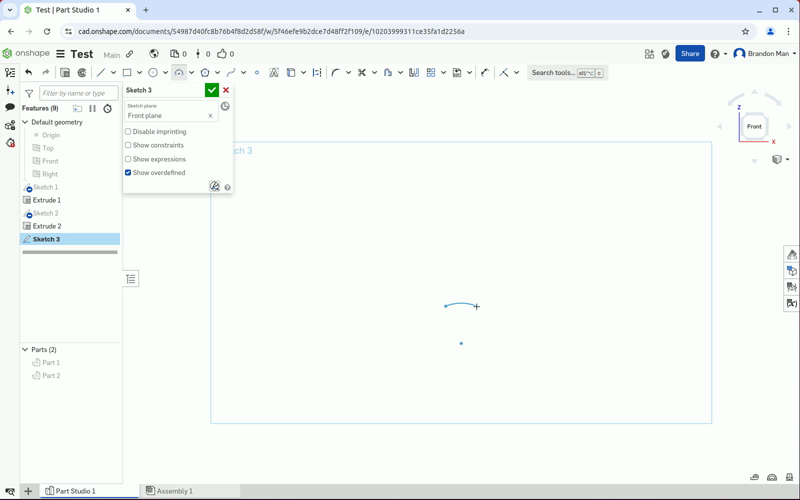
mouse_move(461, 311)
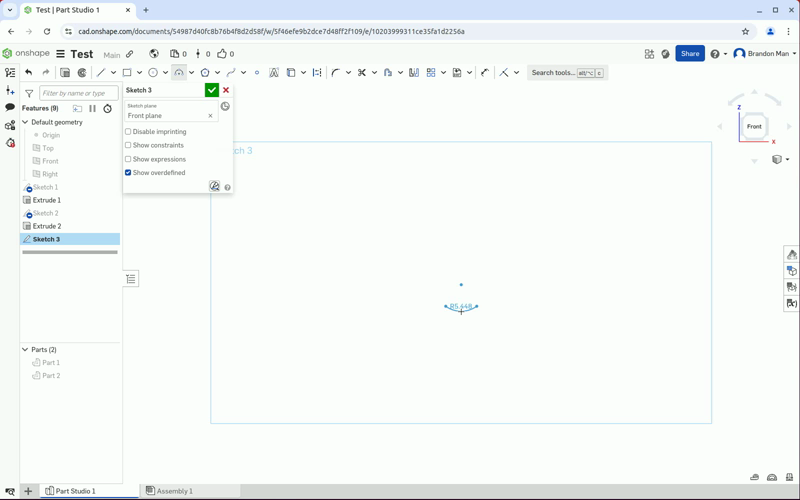
click(461, 311)
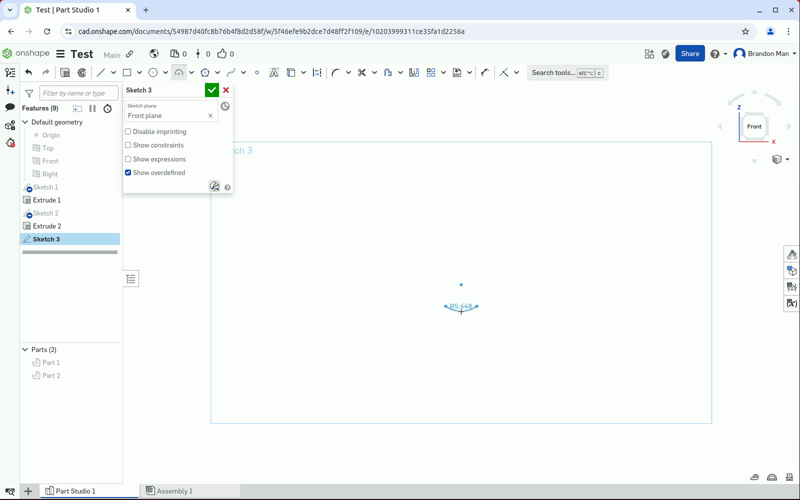
key_up(shift)
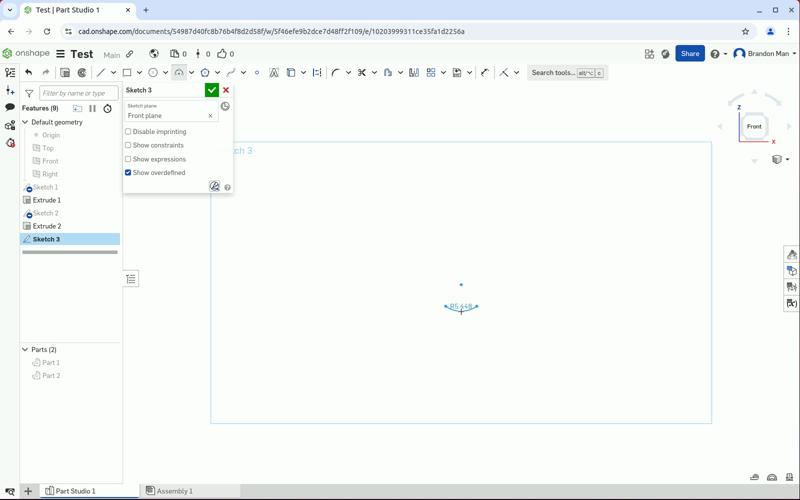
key(esc)
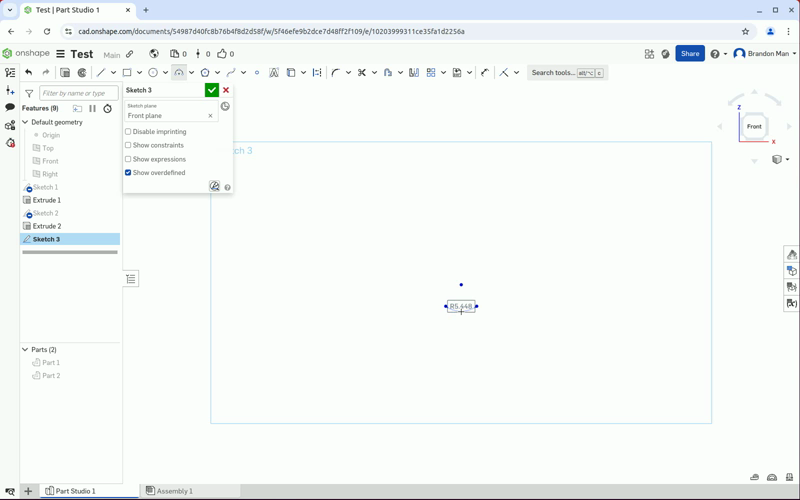
key(l)
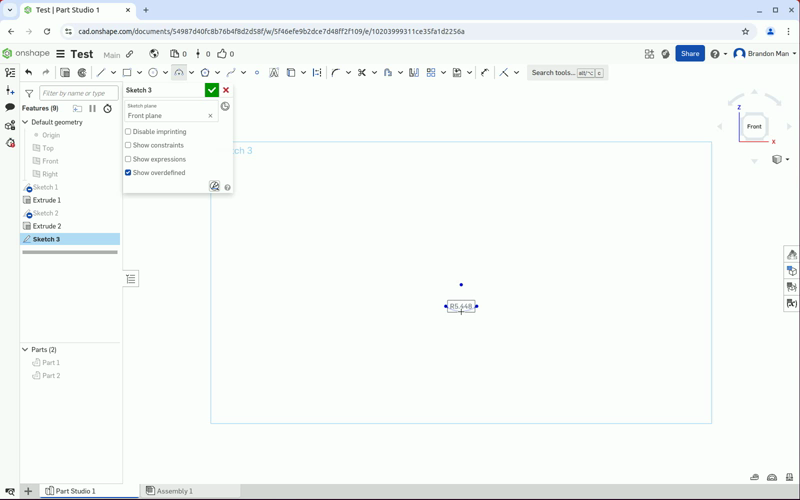
mouse_move(476, 306)
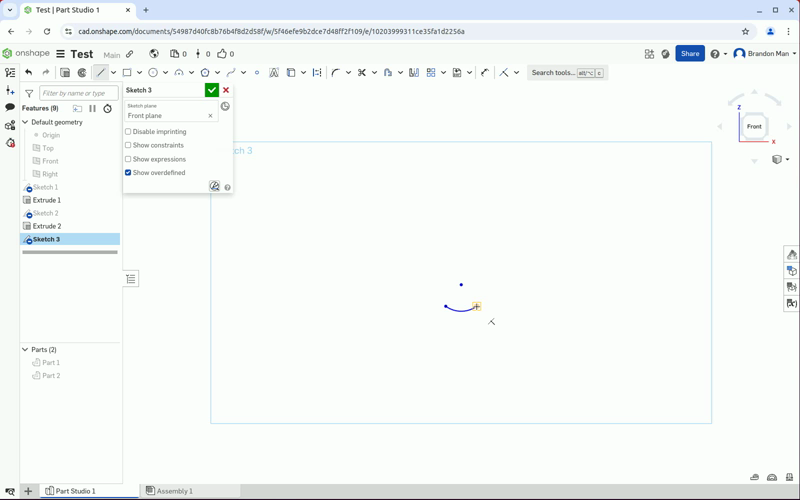
click(476, 306)
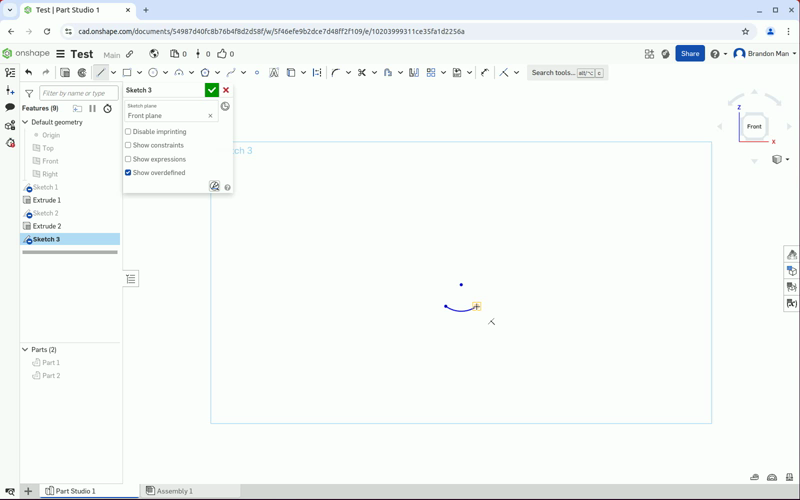
mouse_move(506, 306)
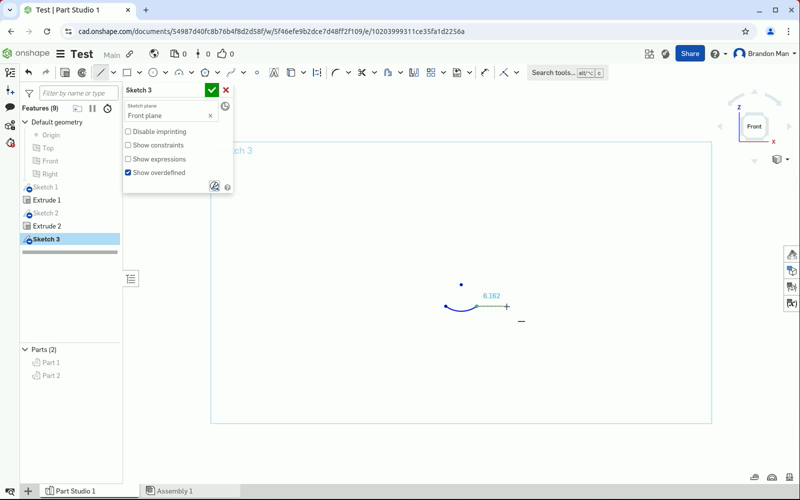
key_down(shift)
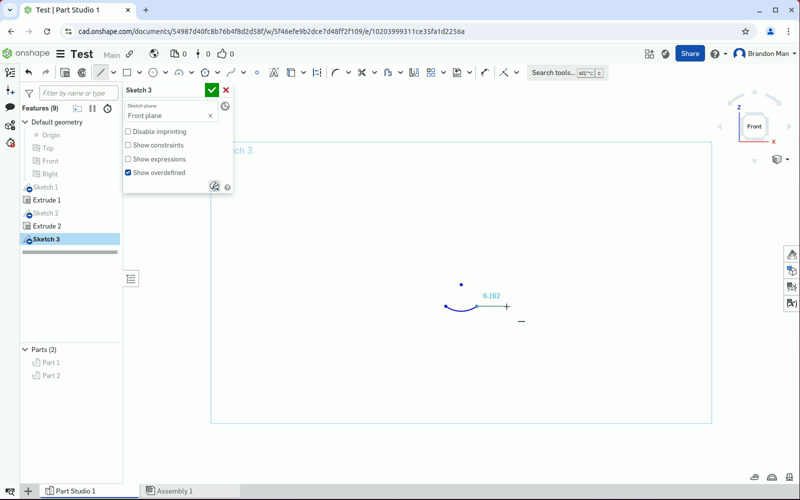
mouse_move(445, 306)
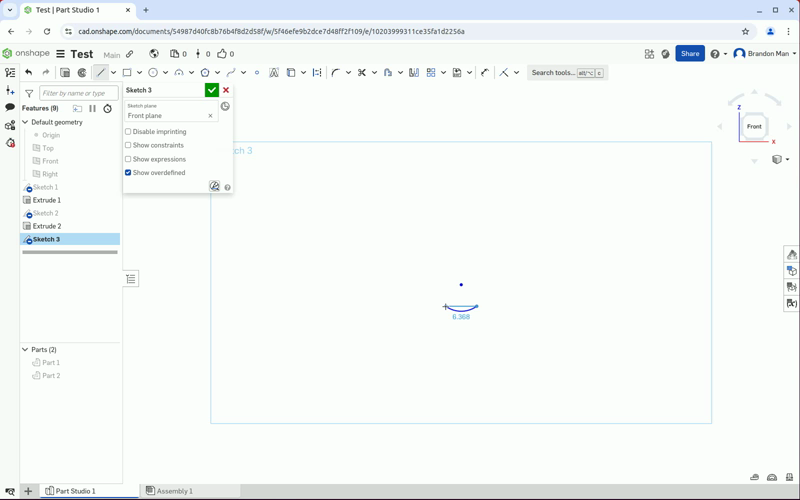
key_up(shift)
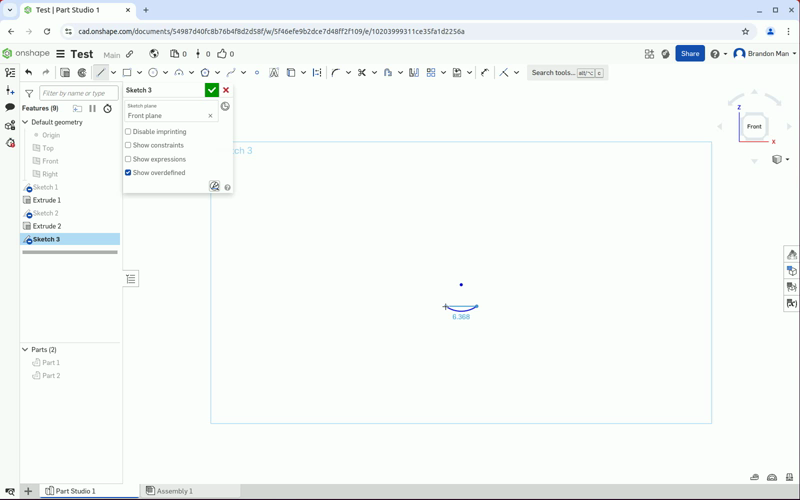
click(445, 306)
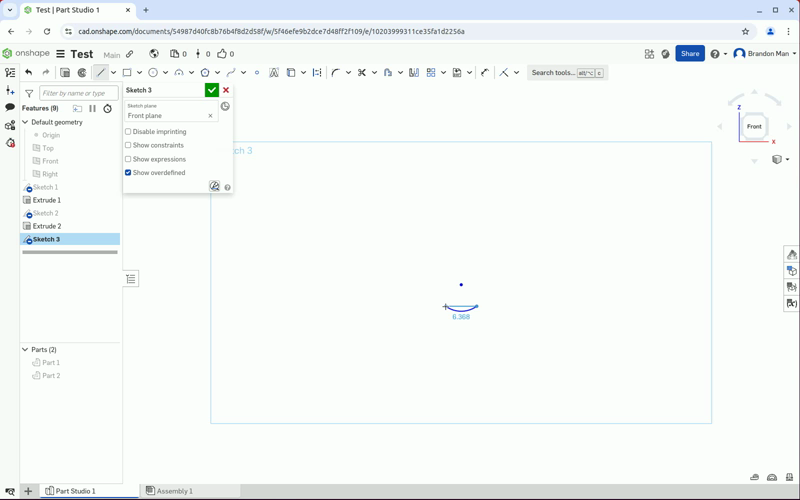
key(esc)
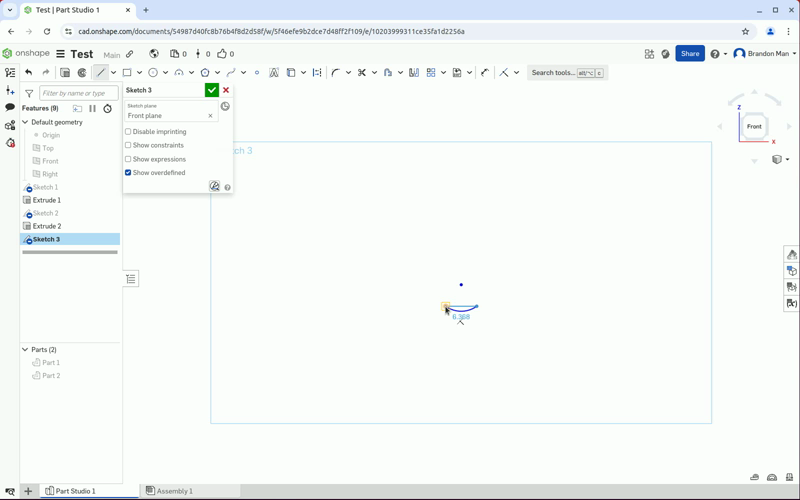
mouse_move(470, 309)
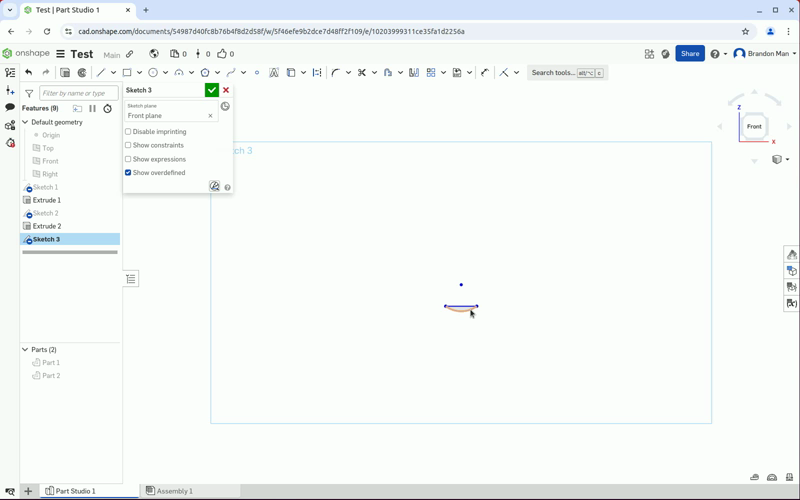
scroll(6)
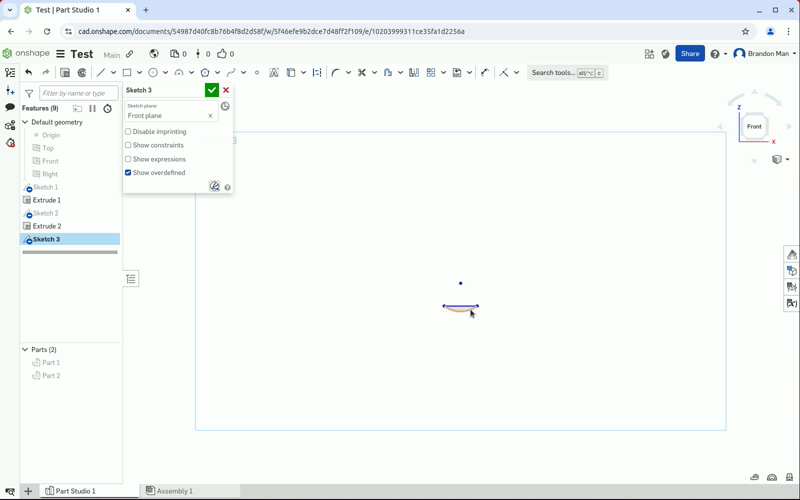
scroll(6)
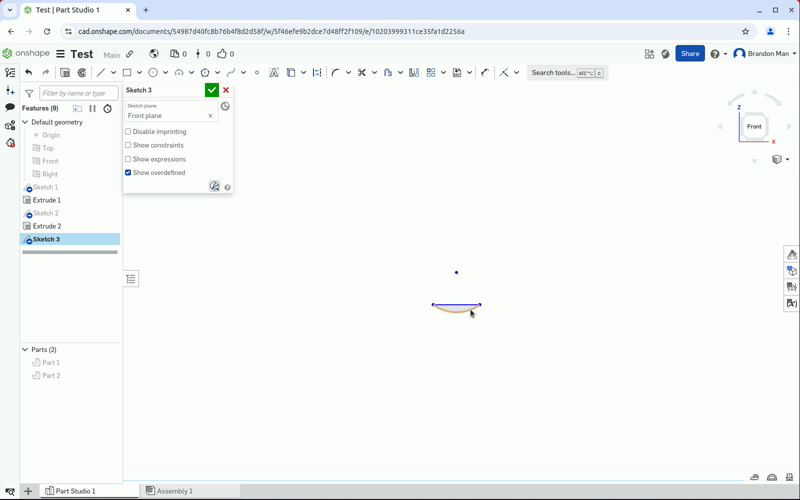
scroll(6)
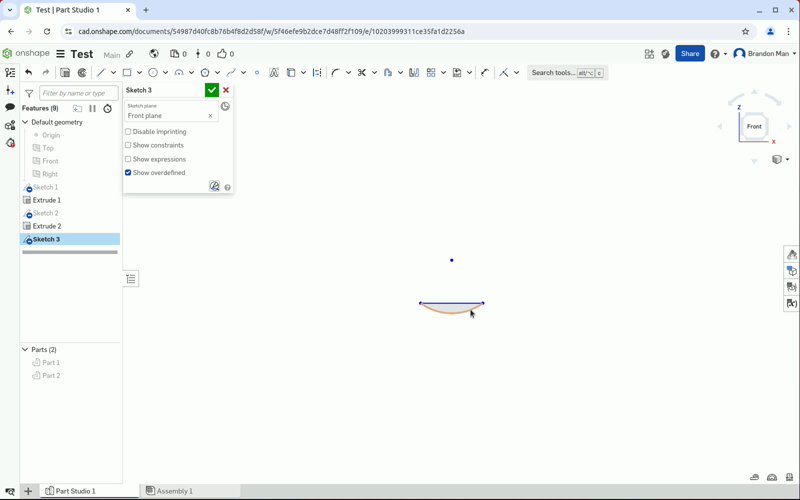
scroll(6)
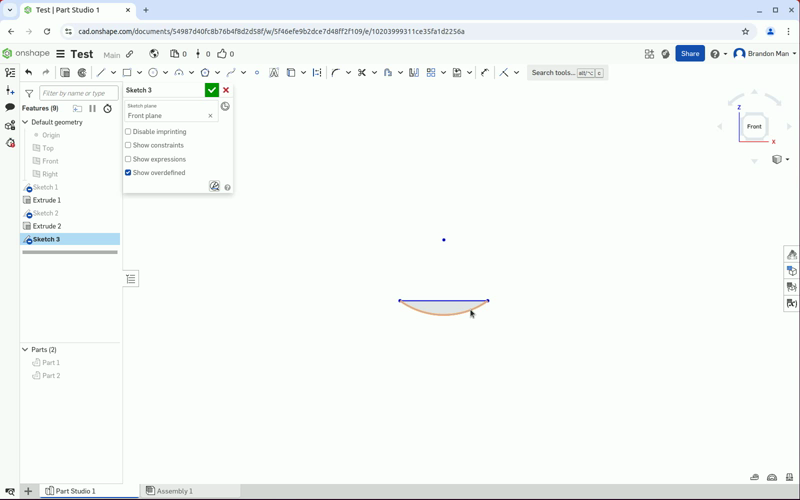
scroll(6)
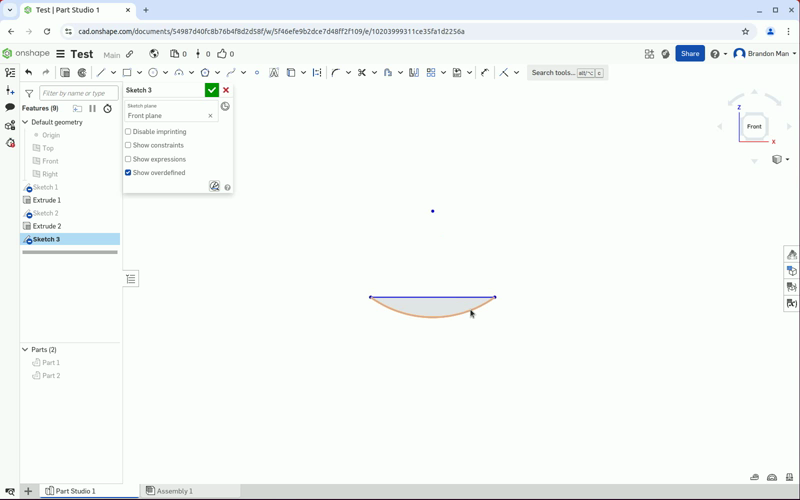
scroll(6)
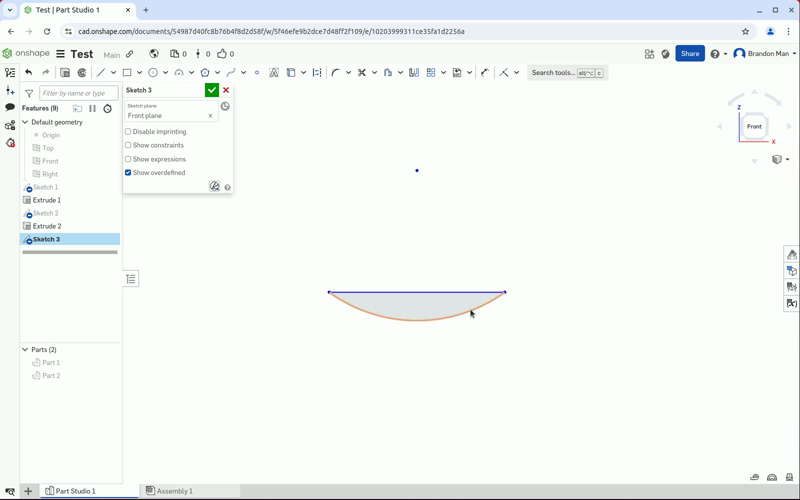
scroll(6)
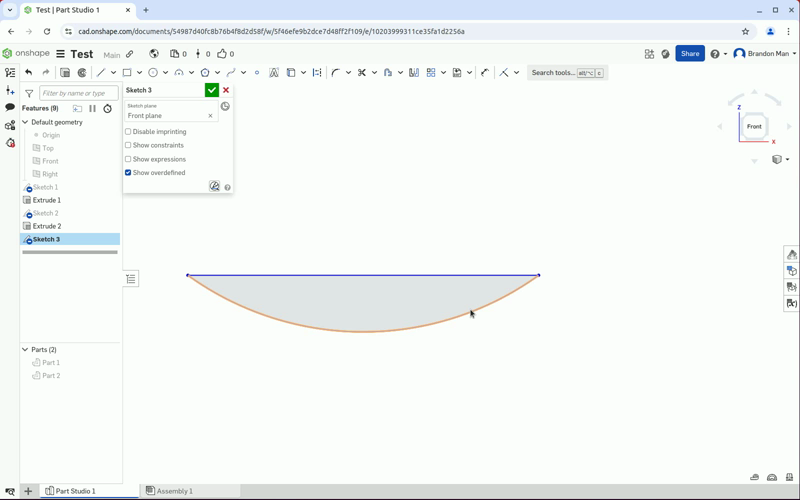
click(470, 309)
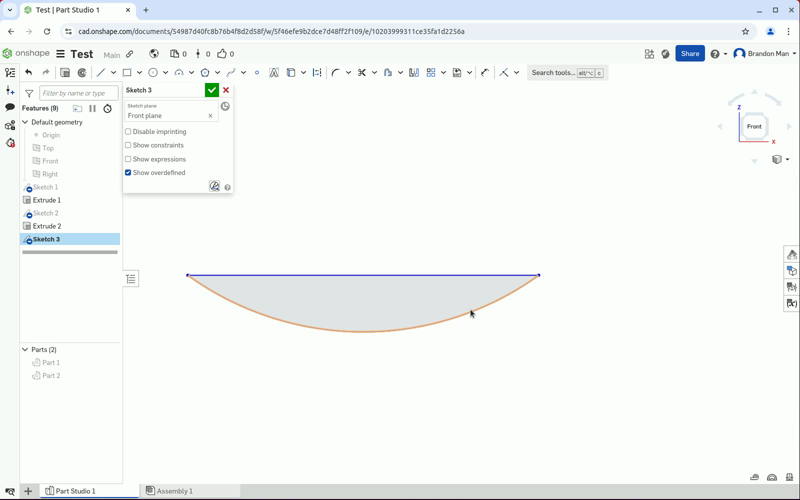
scroll(-6)
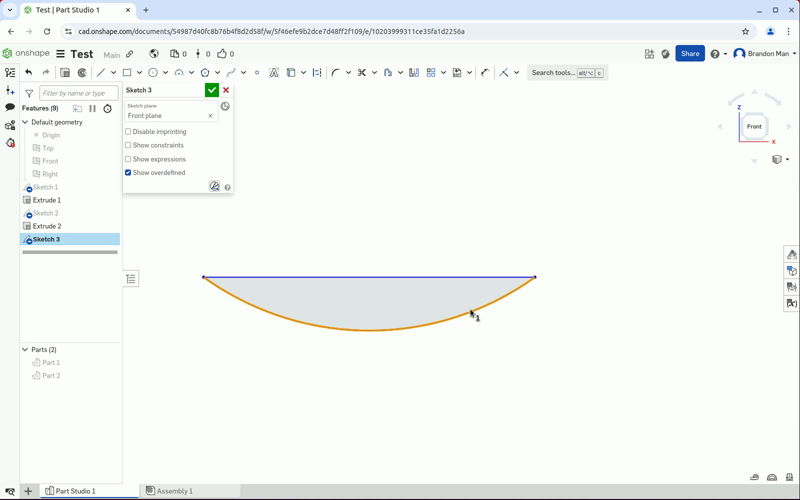
scroll(-6)
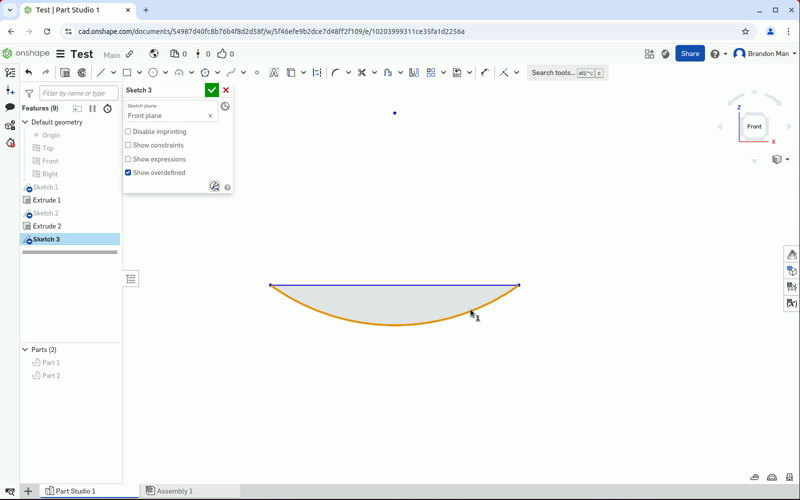
scroll(-6)
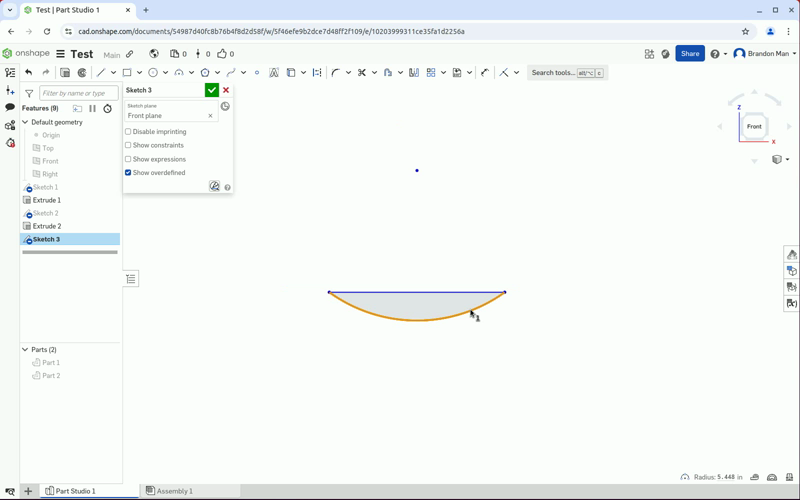
scroll(-6)
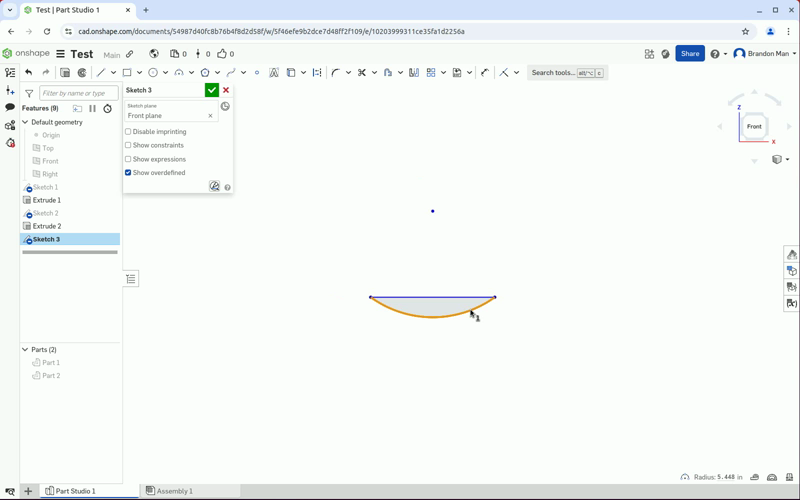
scroll(-6)
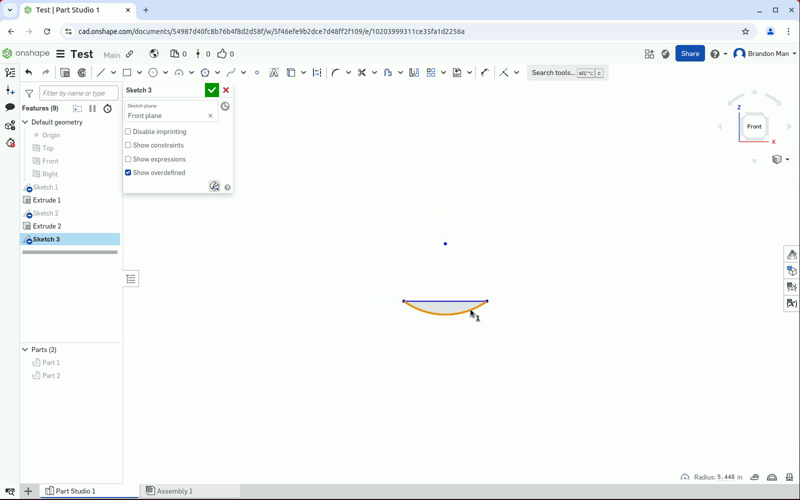
scroll(-6)
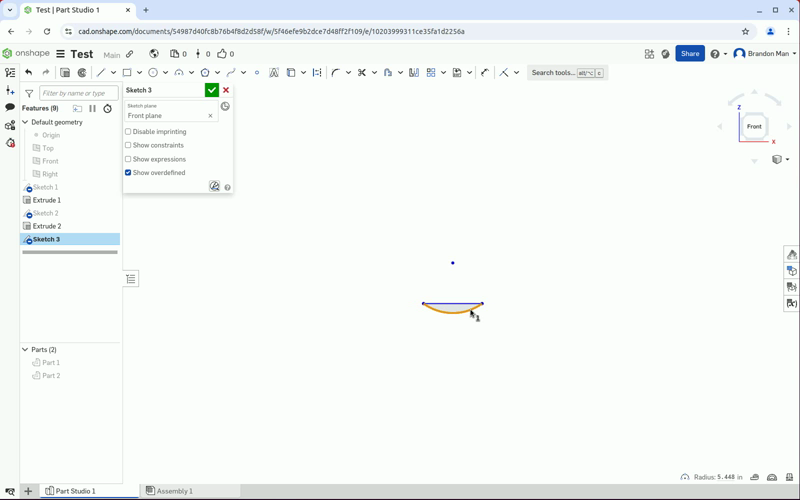
scroll(-6)
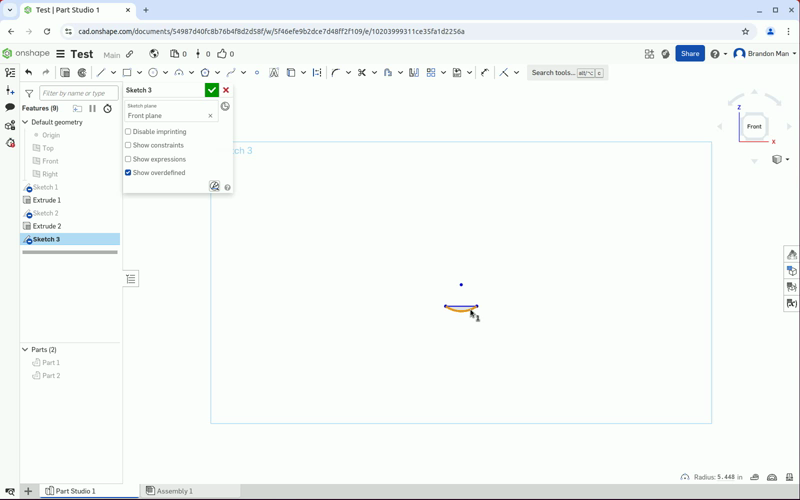
mouse_move(73, 352)
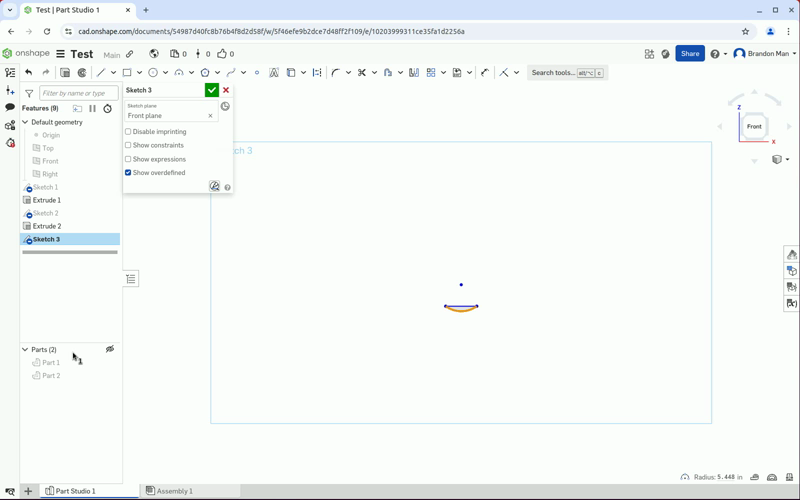
key(shift+y)
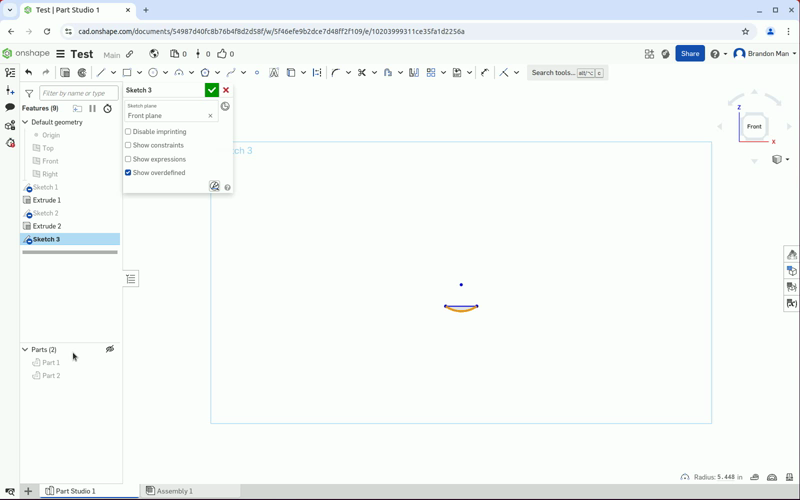
key(shift+e)
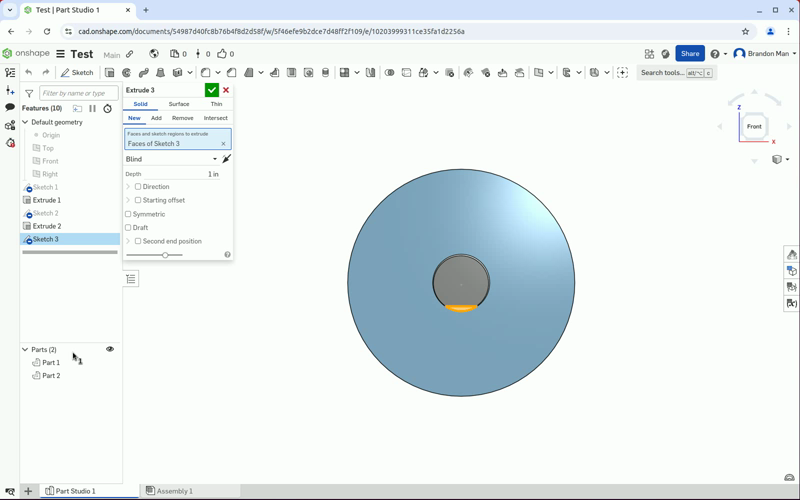
mouse_move(143, 106)
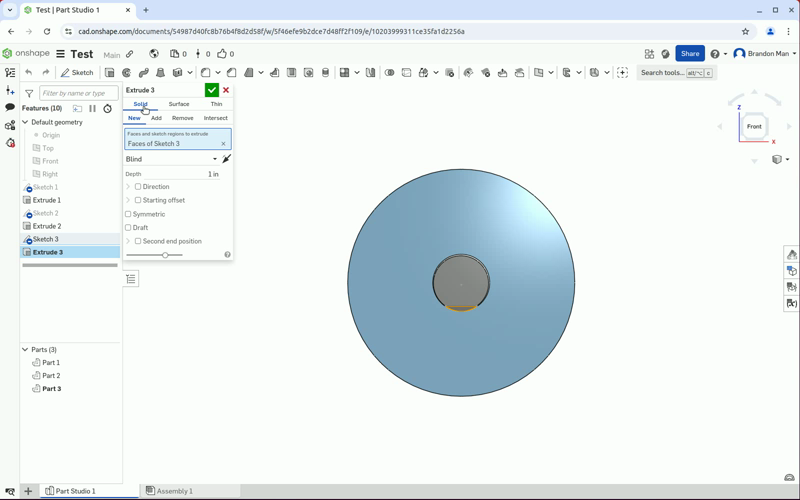
click(143, 106)
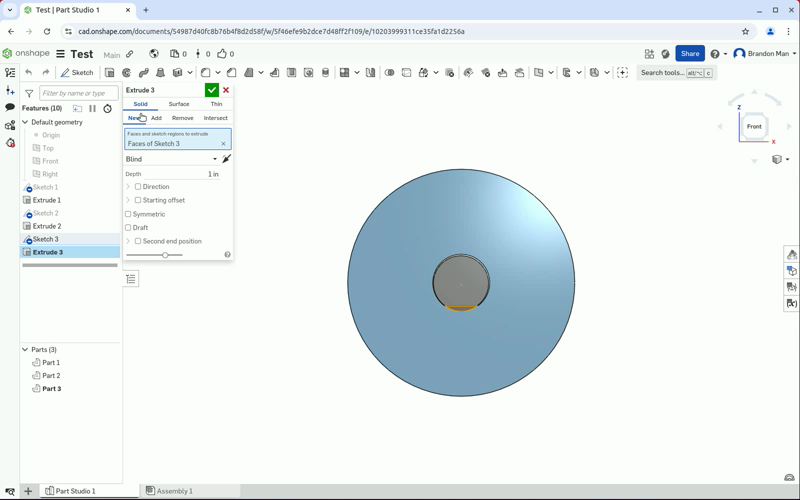
mouse_move(137, 120)
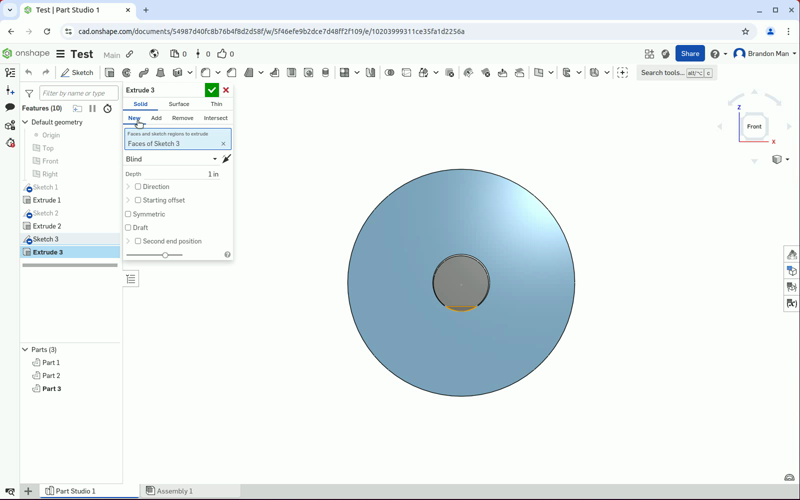
click(137, 120)
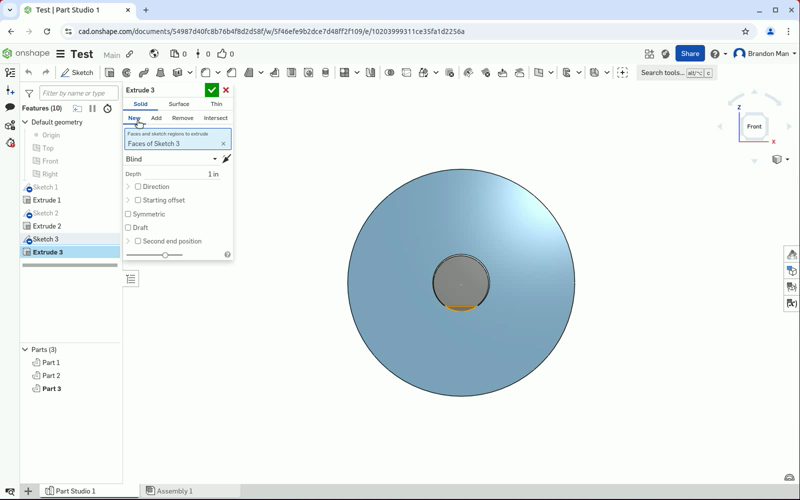
key(tab, 4)
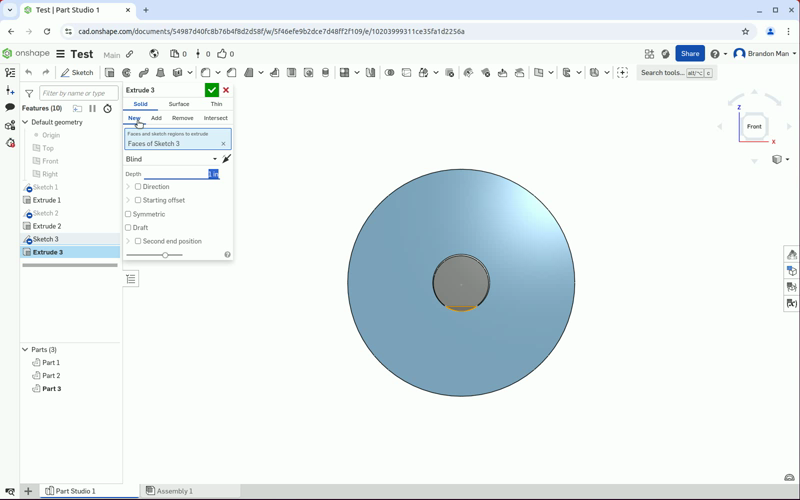
text(18.775)
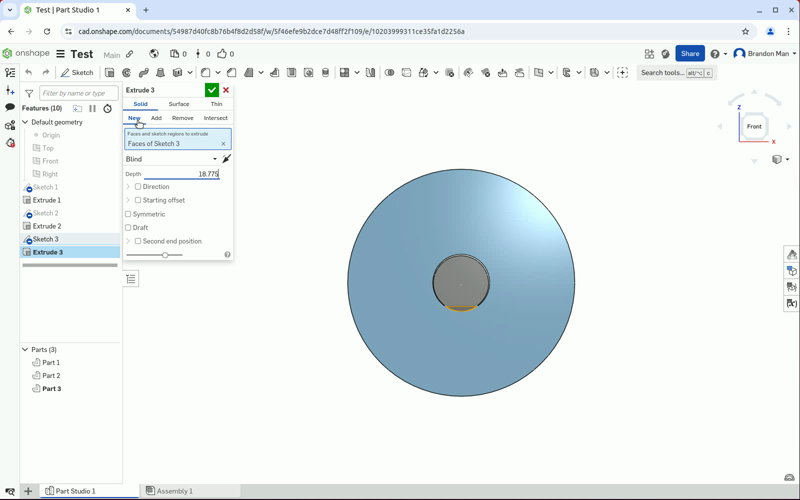
key(enter)
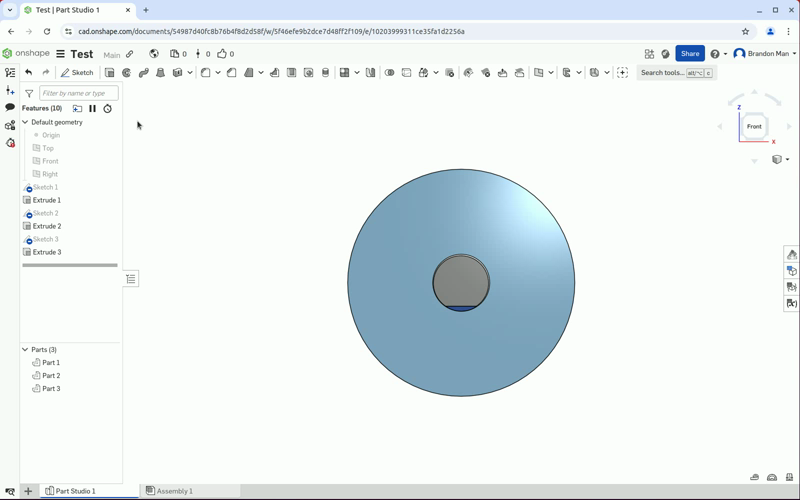
key(shift+h)
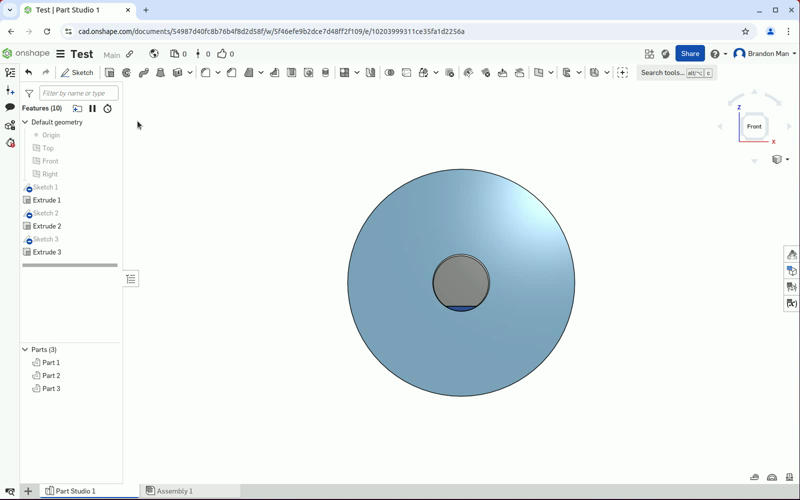
key(shift+h)
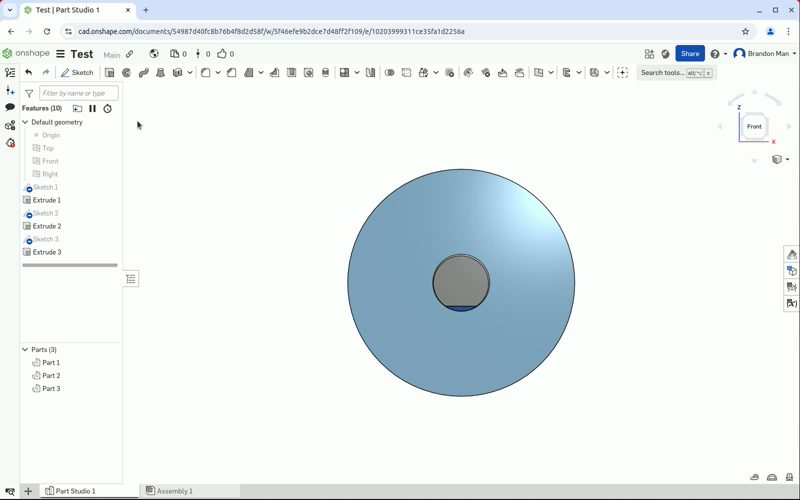
mouse_move(73, 189)
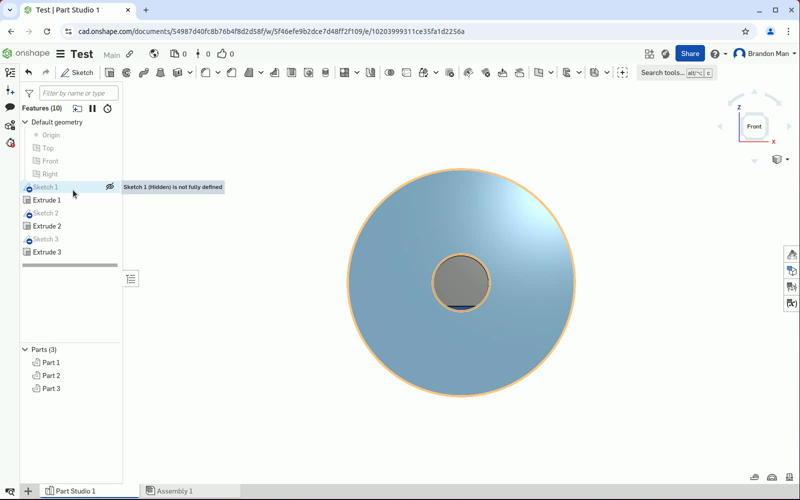
click(73, 189)
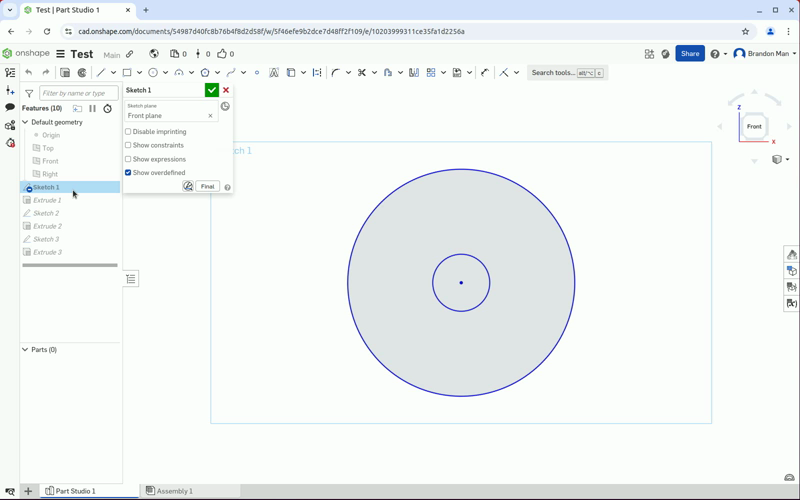
mouse_move(229, 92)
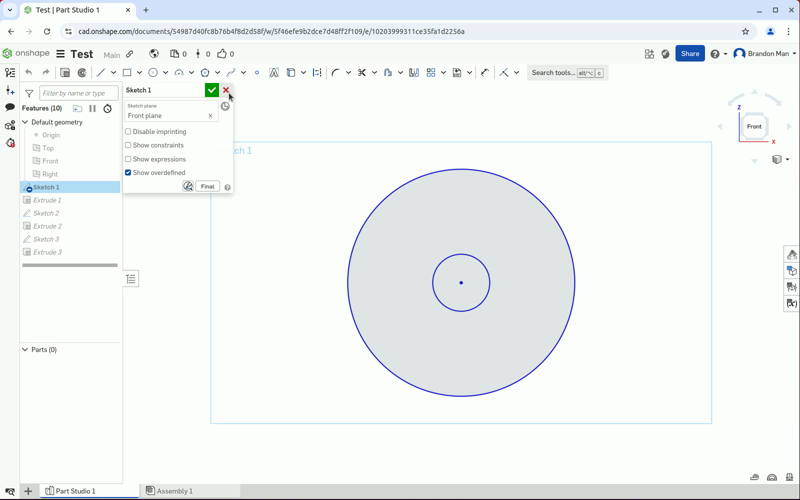
click(229, 92)
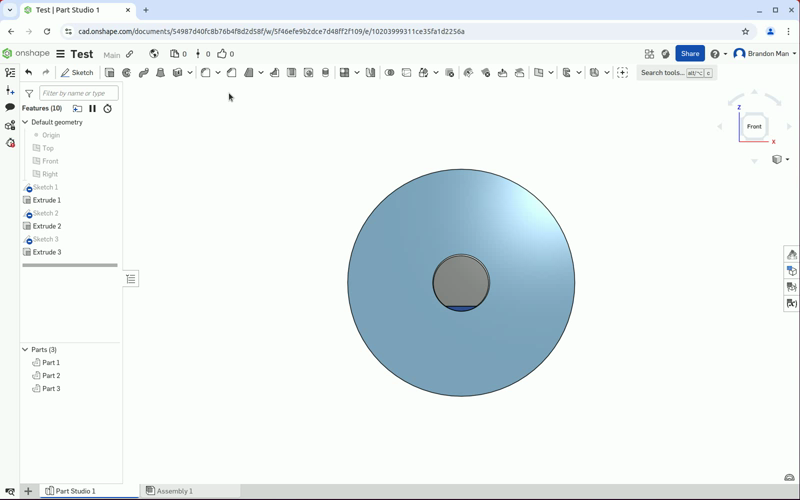
mouse_move(541, 75)
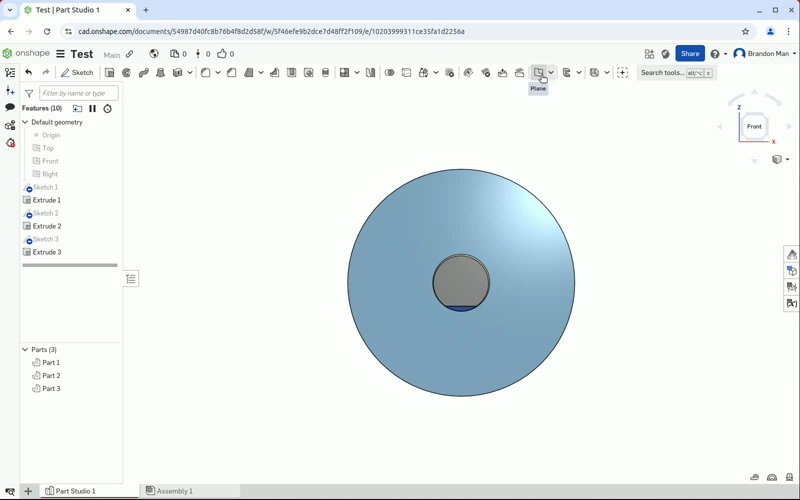
click(541, 75)
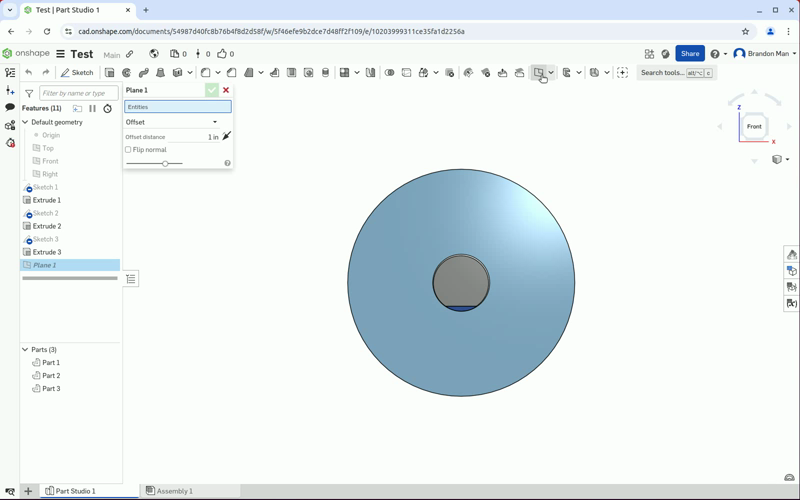
mouse_move(73, 163)
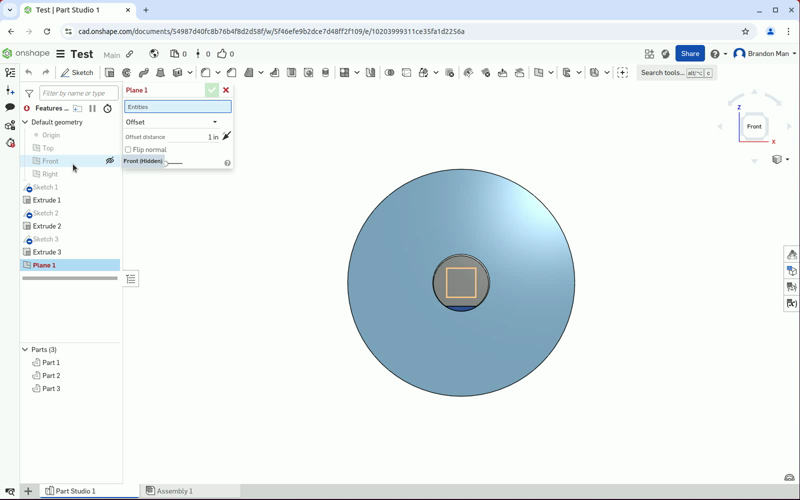
click(73, 163)
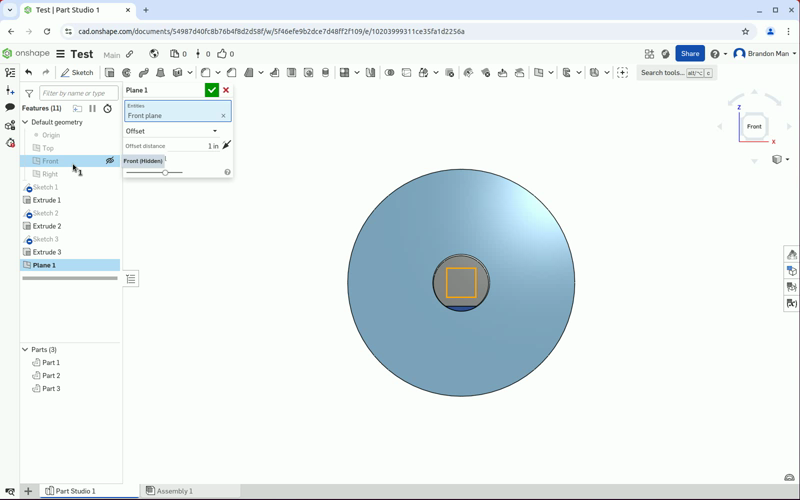
key(tab, 2)
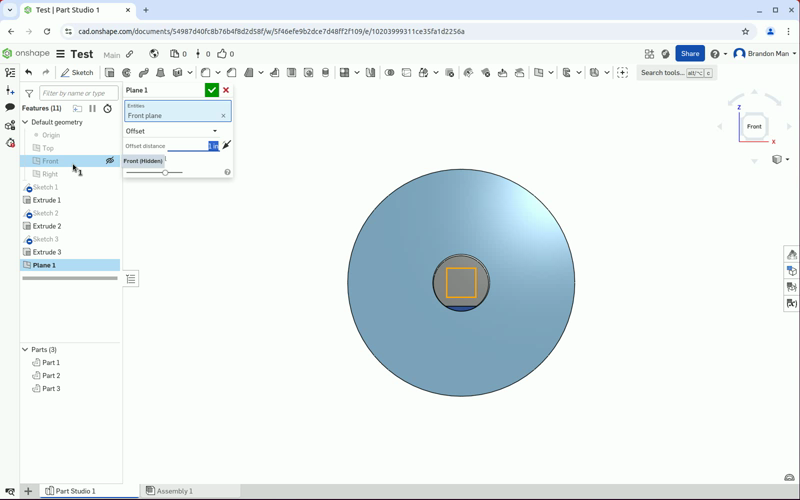
text(18.764)
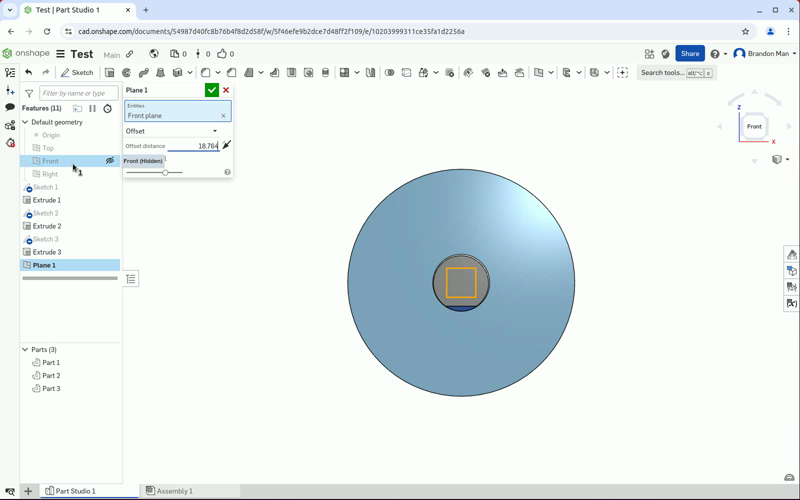
key(enter, 2)
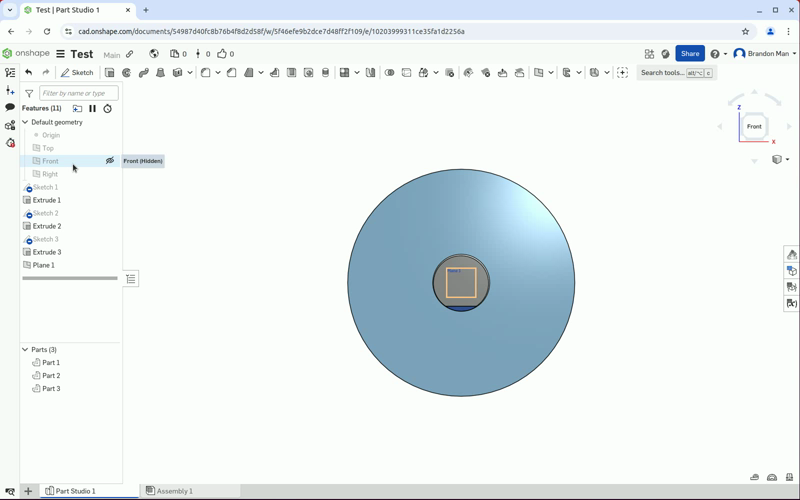
key(shift+s)
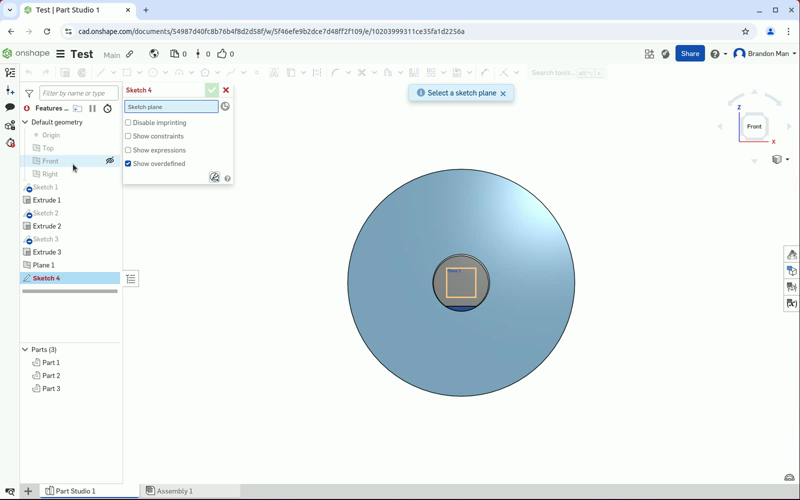
mouse_move(73, 267)
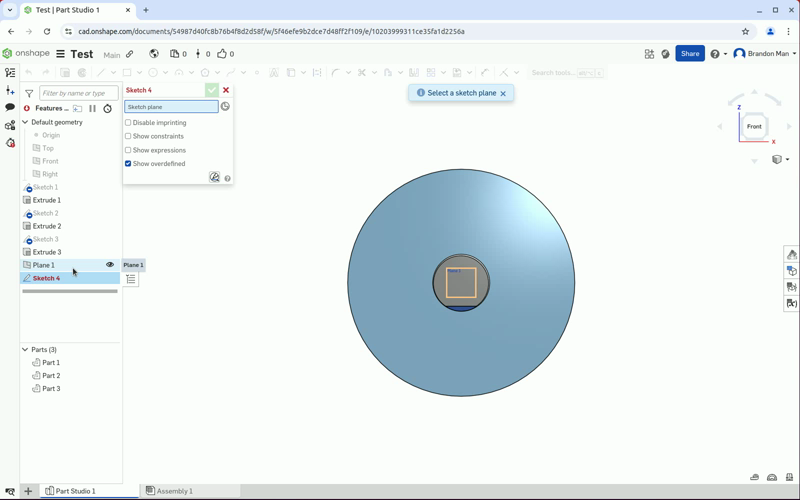
click(73, 267)
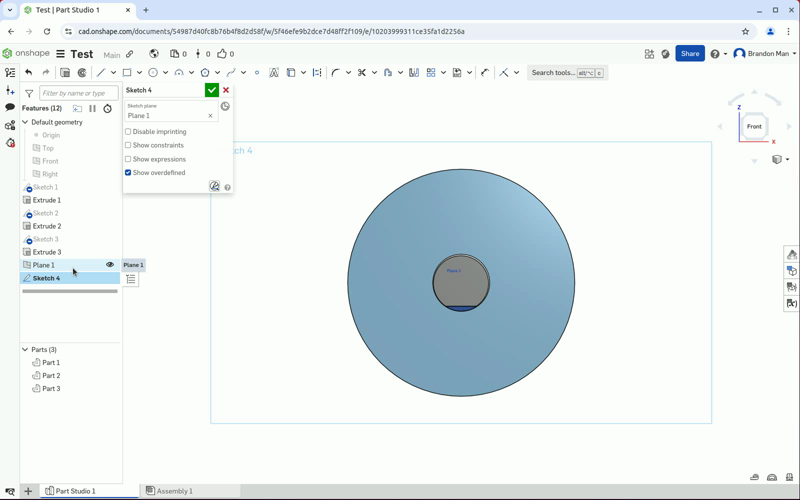
mouse_move(73, 352)
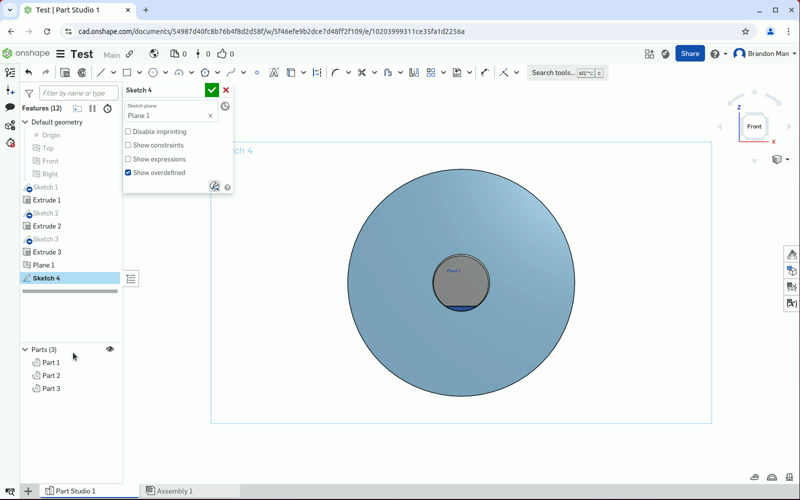
key(y)
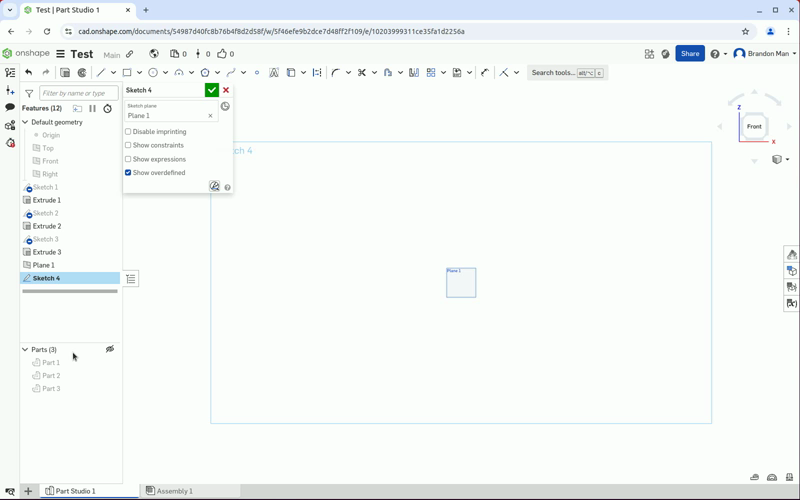
key(c)
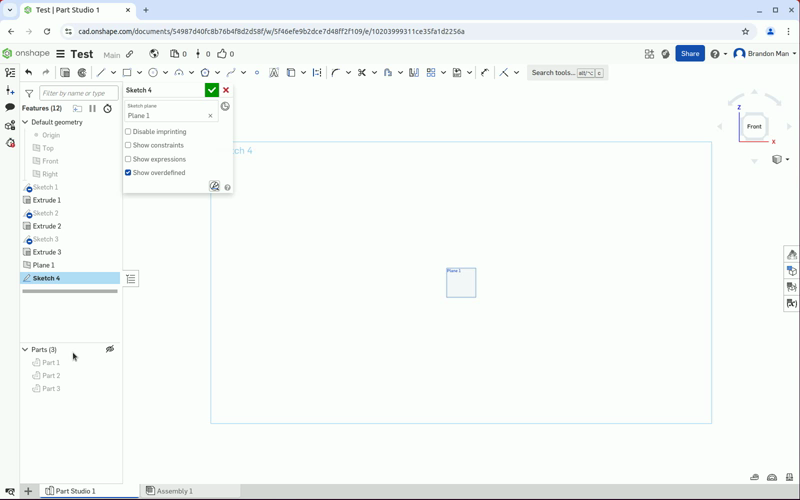
key_down(shift)
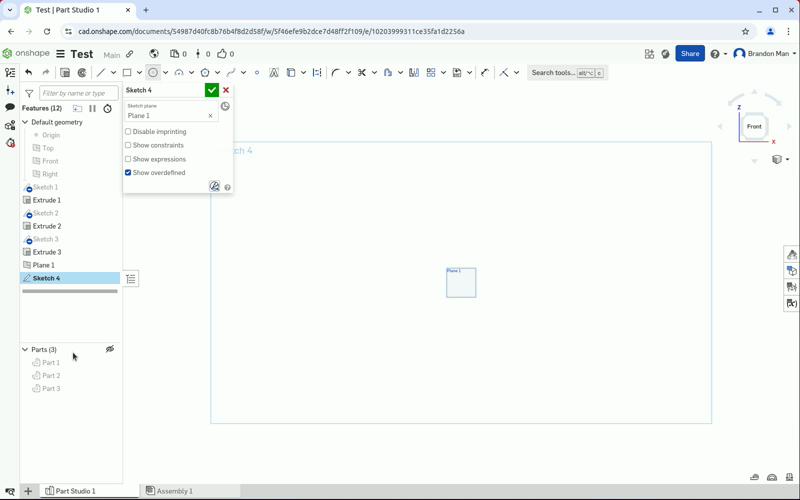
mouse_move(460, 282)
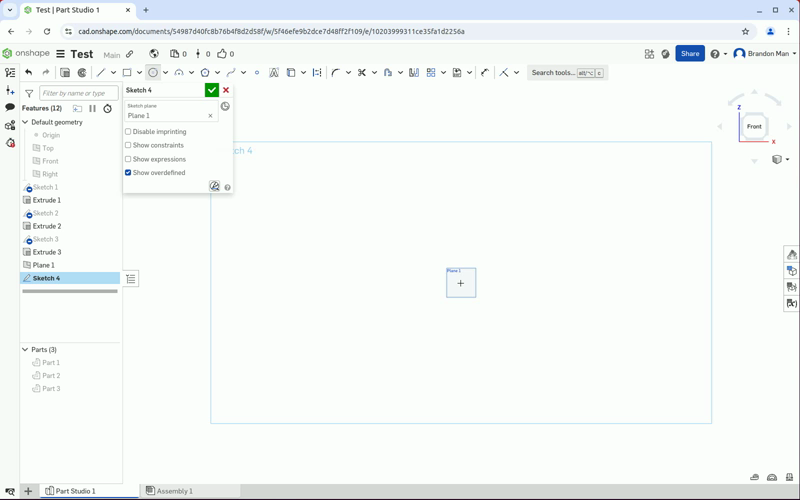
click(460, 282)
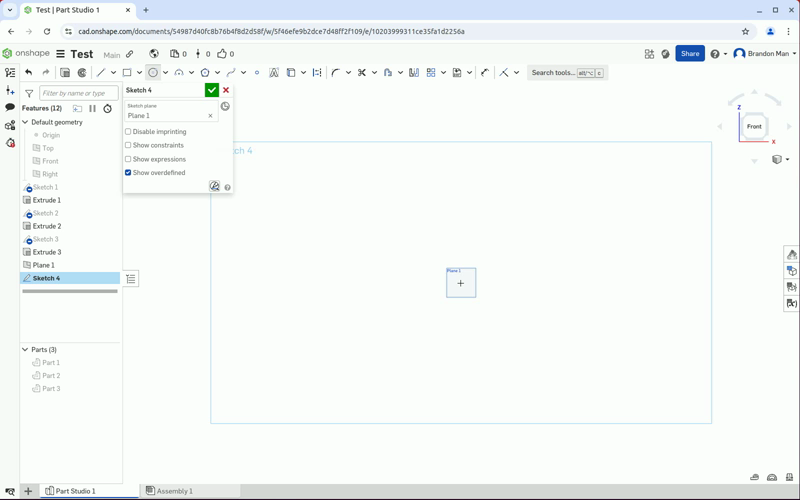
key_up(shift)
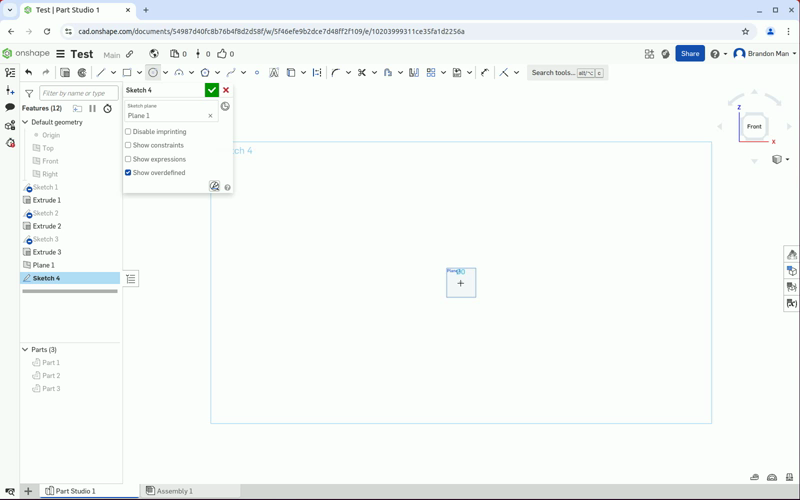
mouse_move(565, 282)
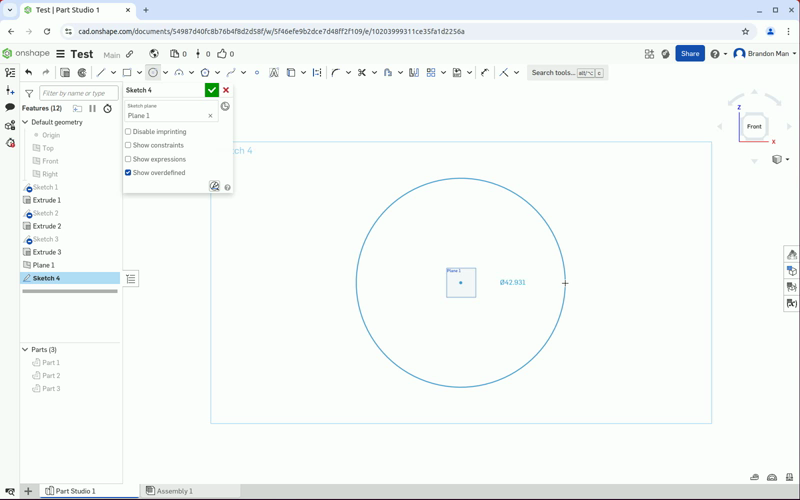
click(565, 282)
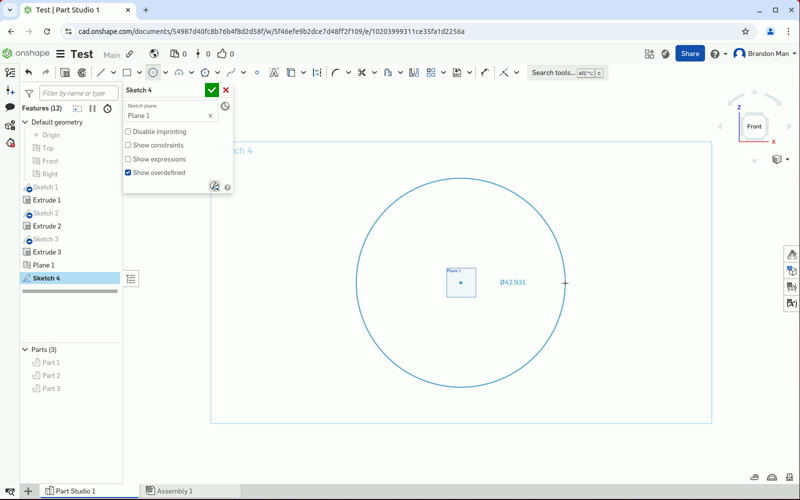
key(esc)
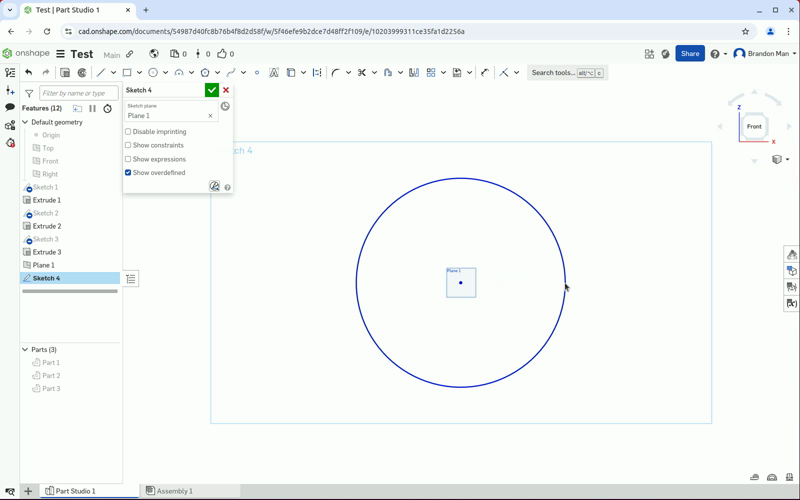
mouse_move(508, 339)
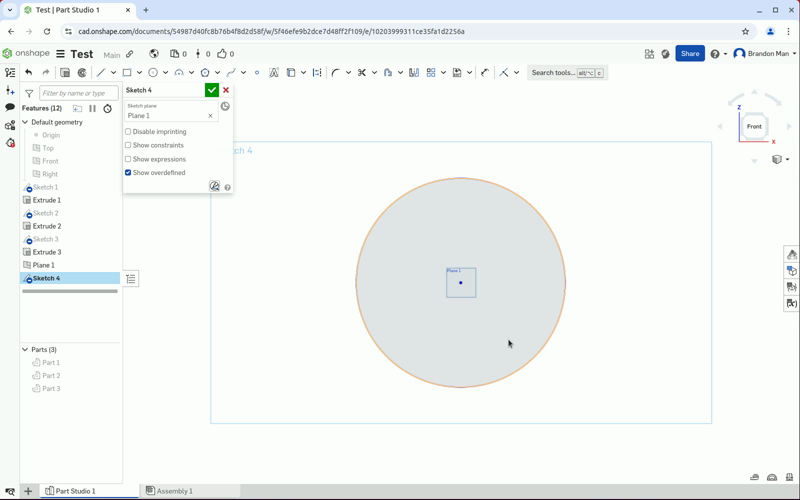
click(508, 339)
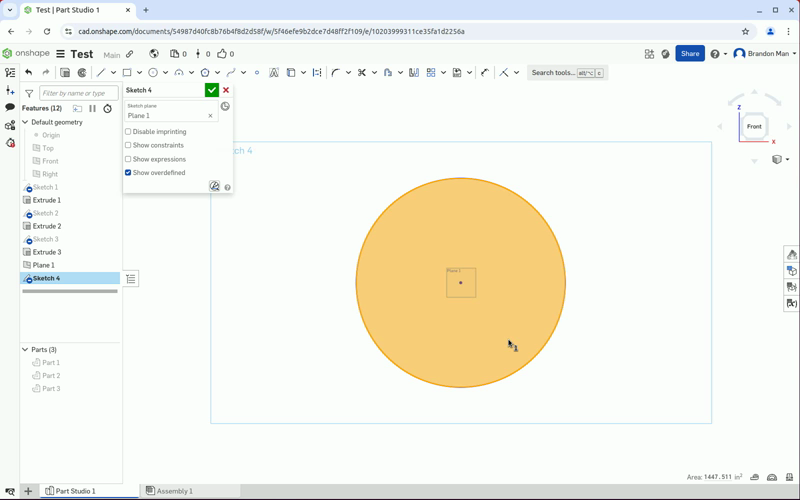
mouse_move(73, 352)
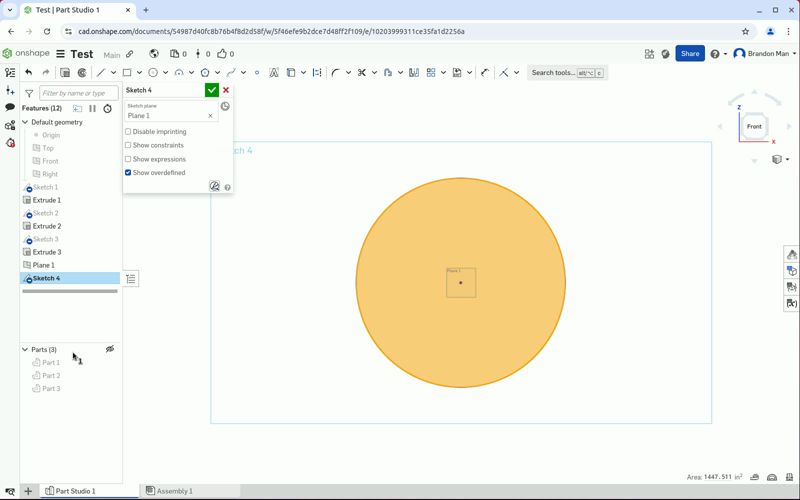
key(shift+y)
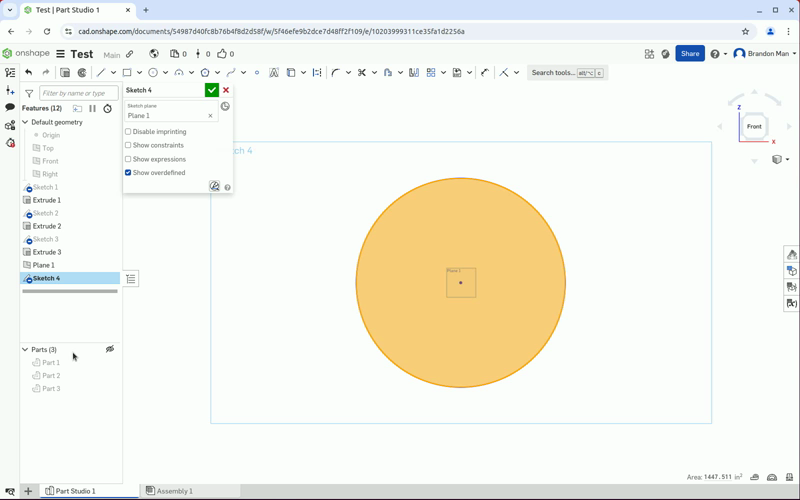
key(shift+e)
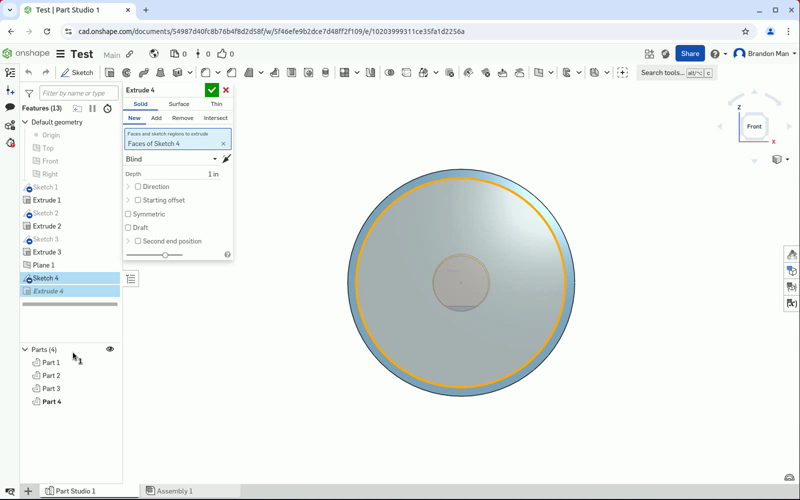
mouse_move(143, 106)
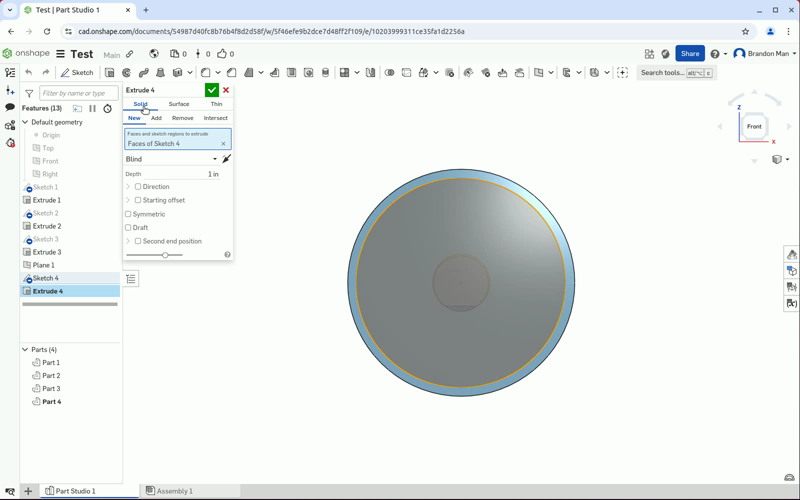
click(143, 106)
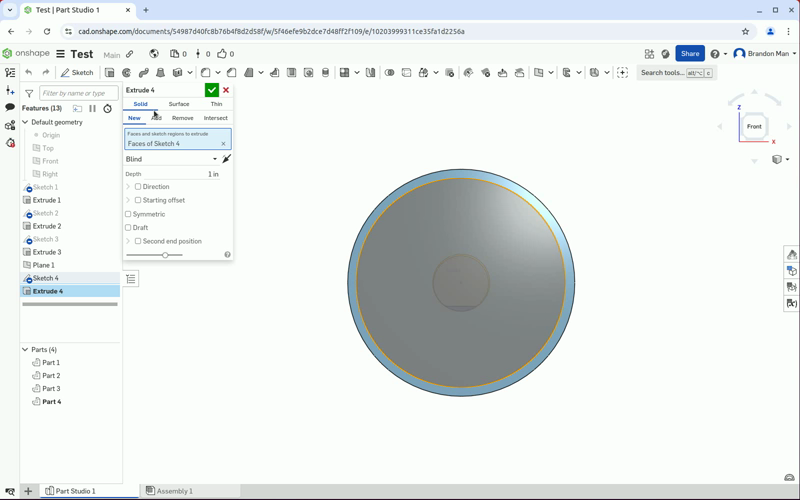
mouse_move(186, 120)
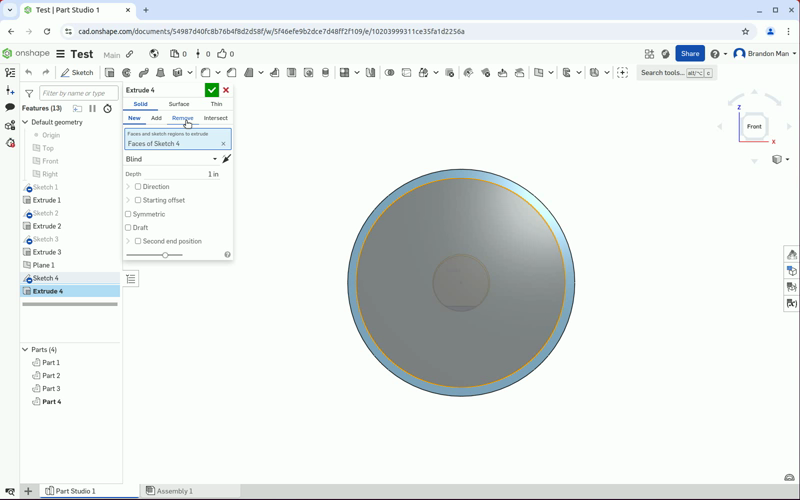
click(186, 120)
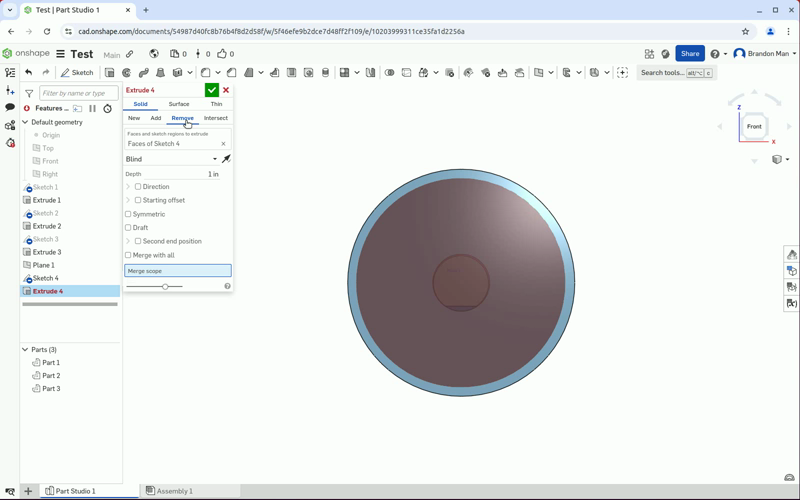
key(tab, 4)
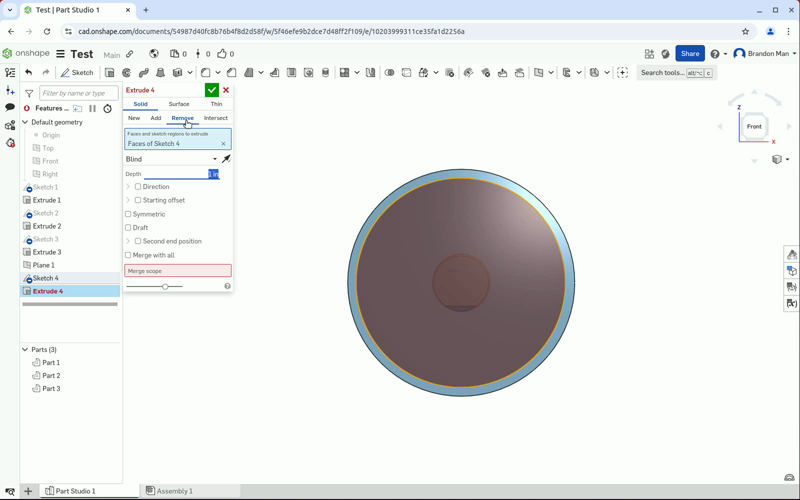
text(13.721)
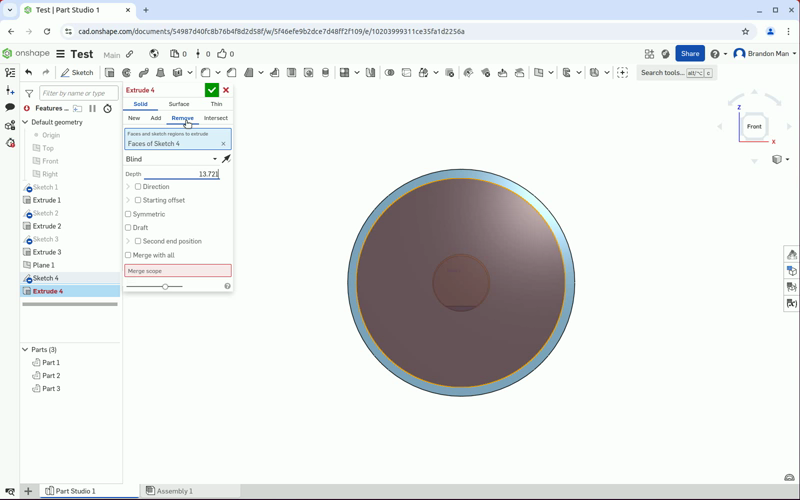
key(tab, 6)
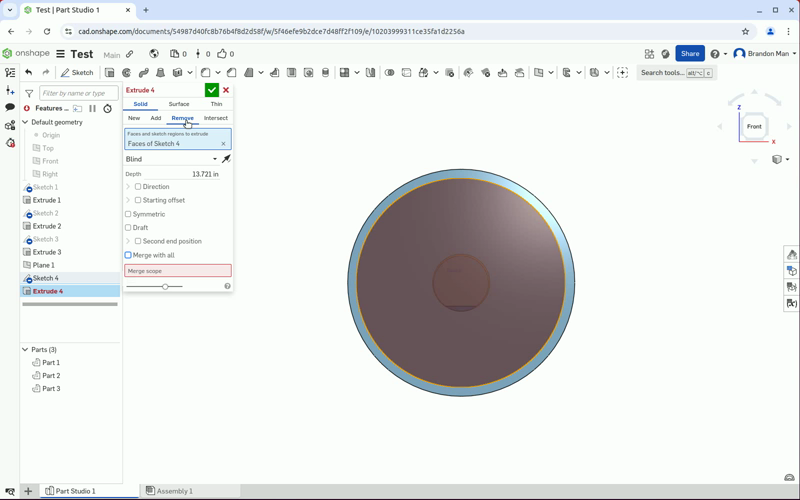
key(space)
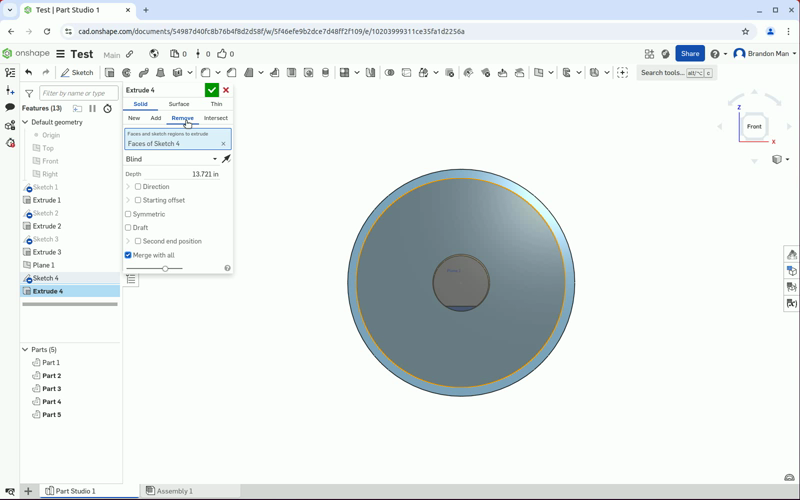
key(enter)
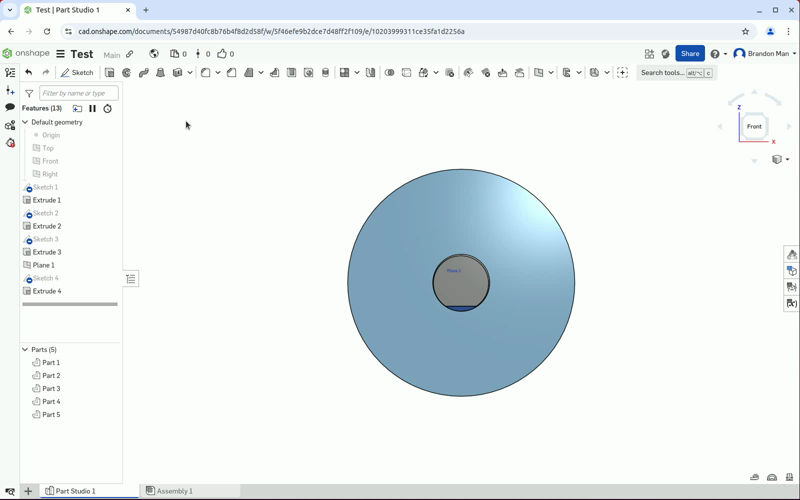
key(shift+h)
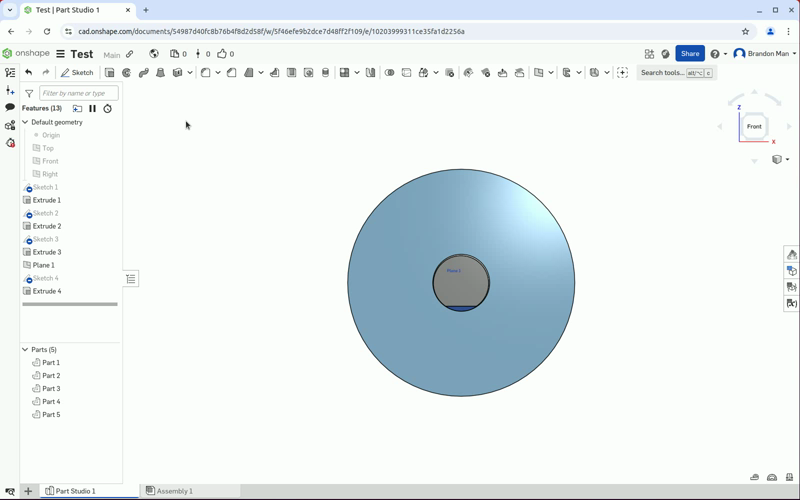
key(shift+h)
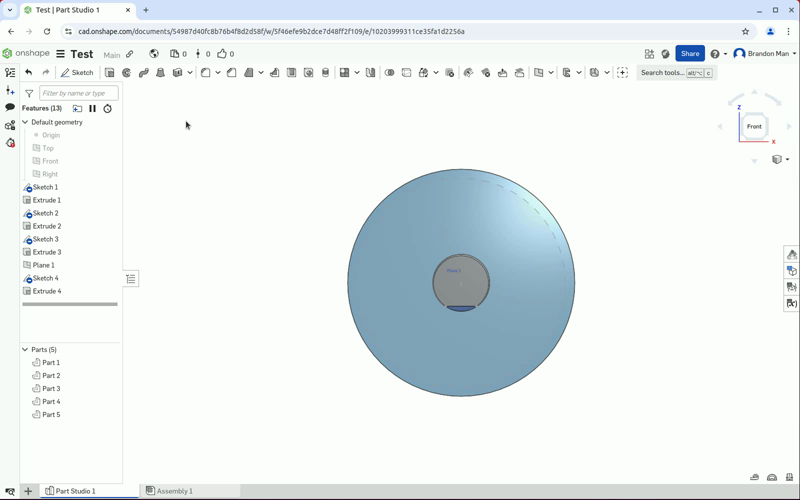
key(shift+7)
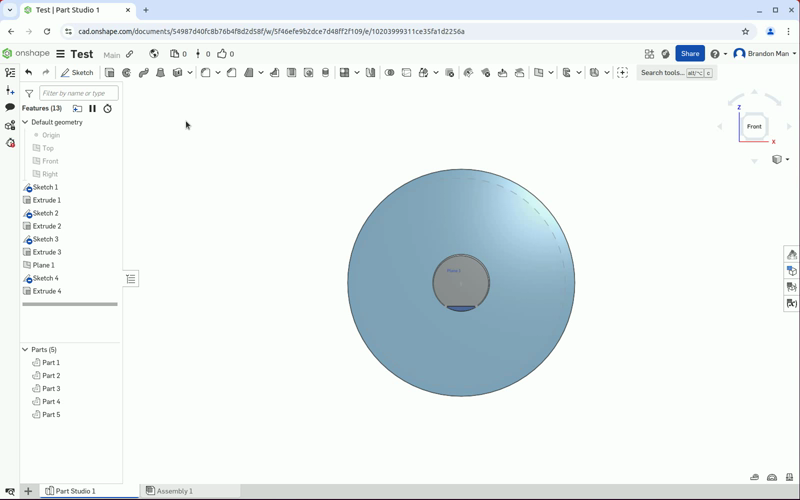
key(left, 2)
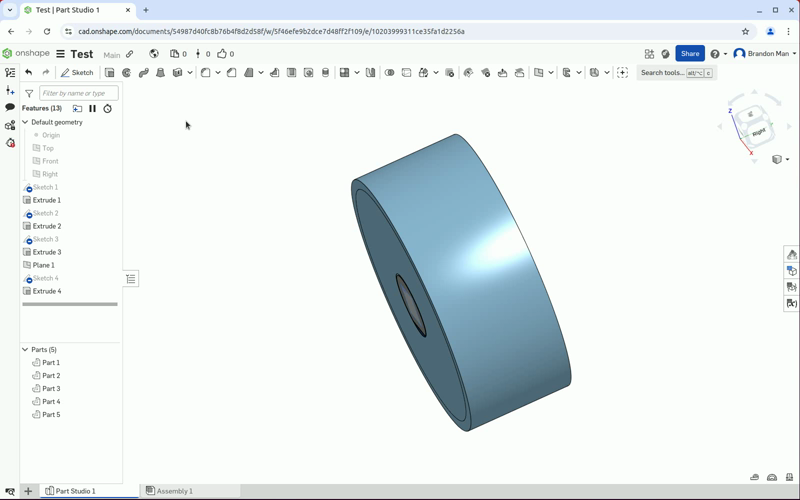
key(down, 2)
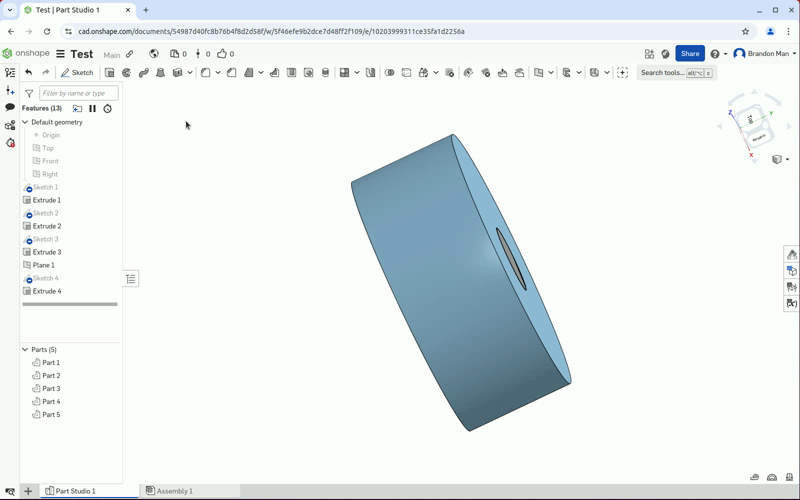
key(up, 2)
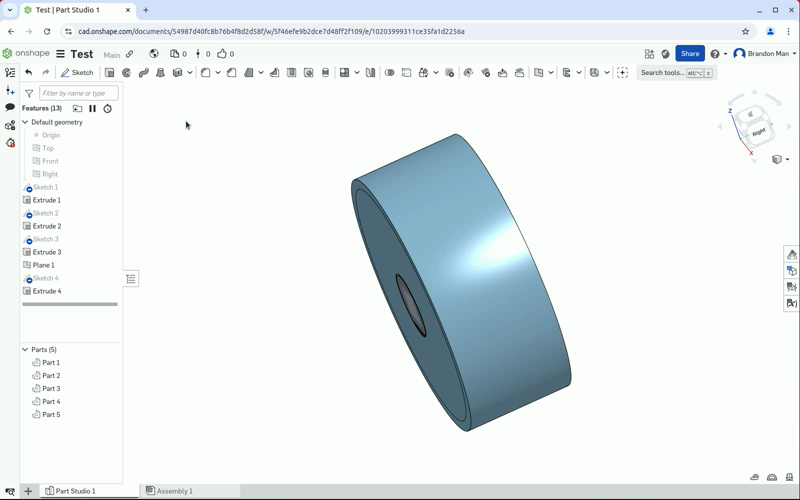
key(right, 2)
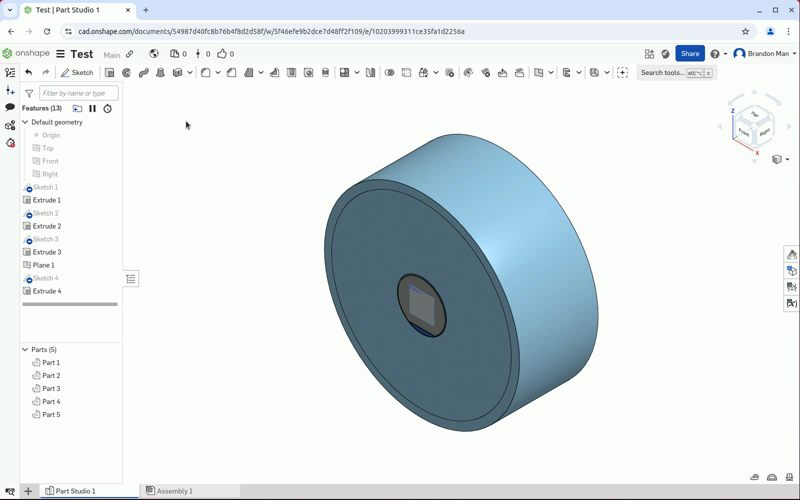
mouse_move(73, 189)
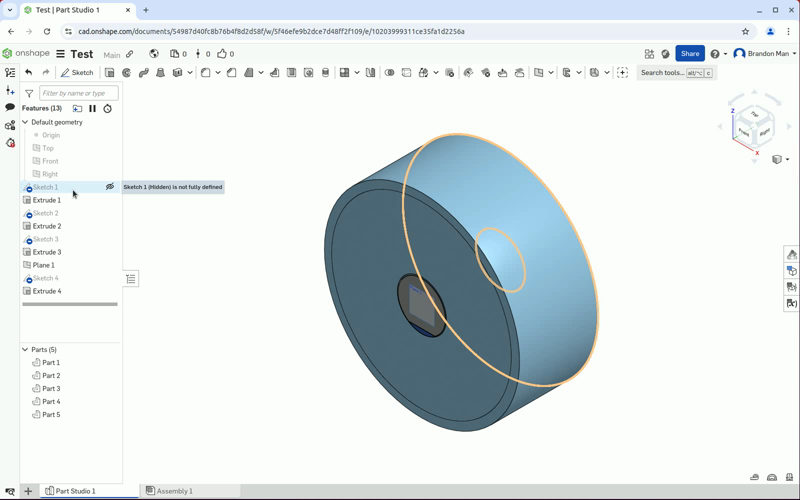
click(73, 189)